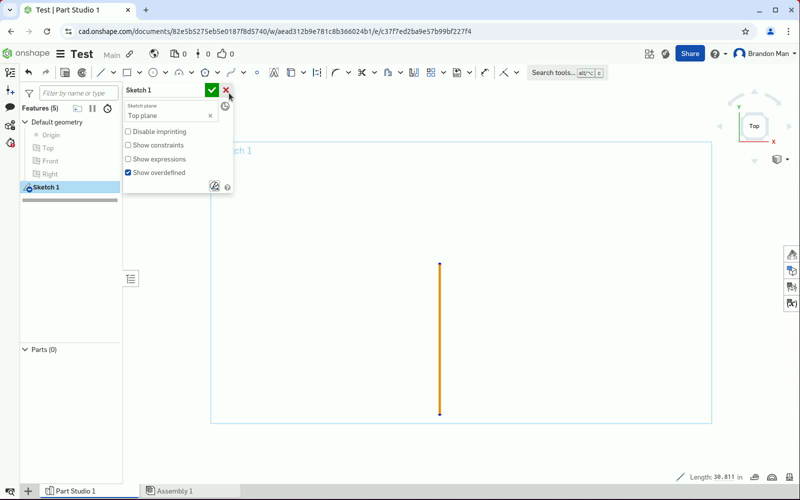
key(shift+h)
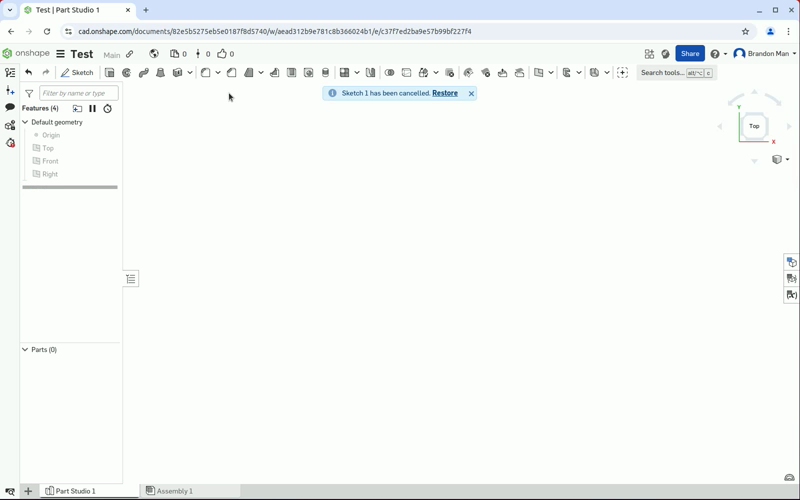
mouse_move(73, 352)
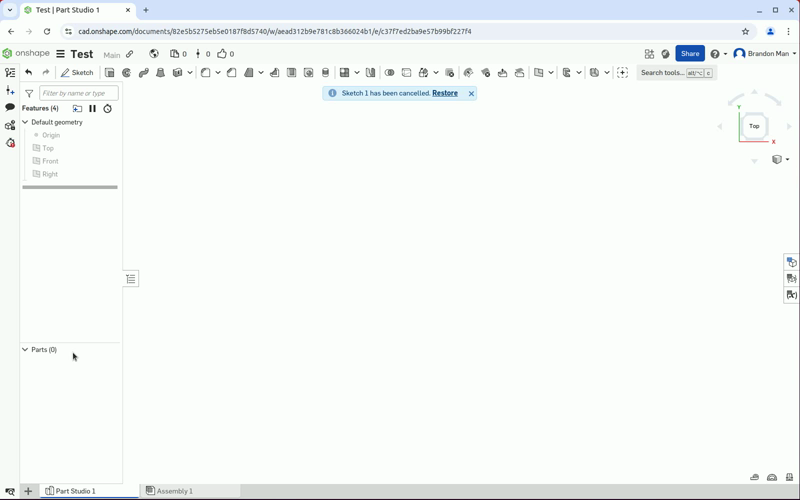
key(y)
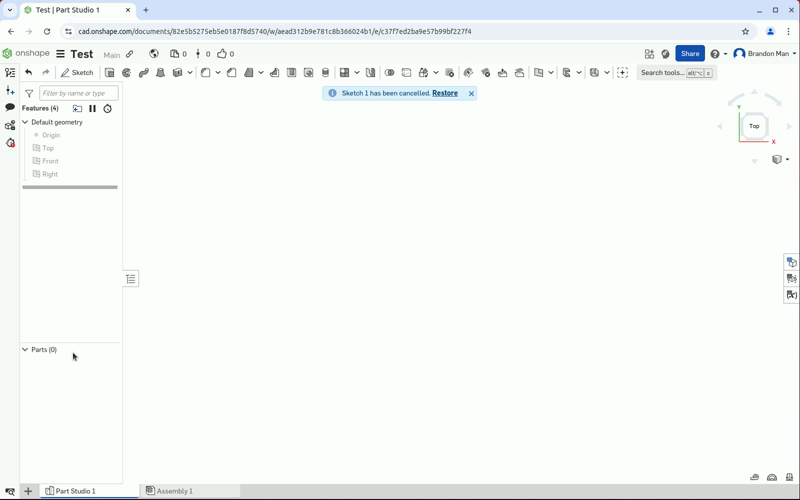
key(shift+p)
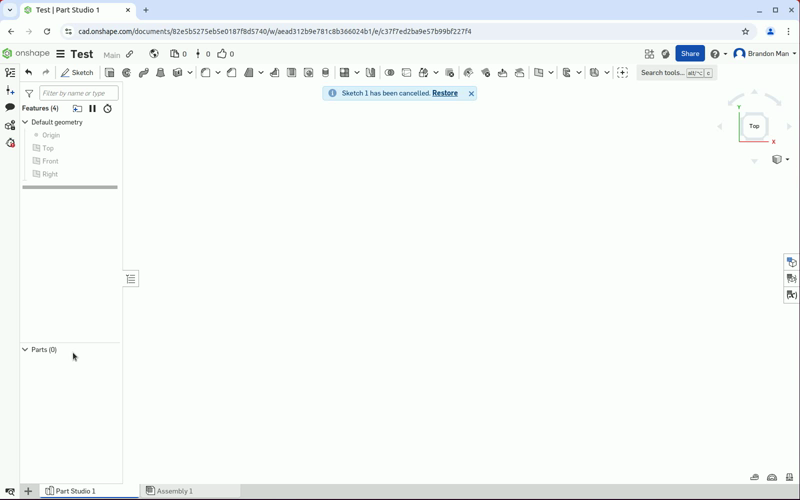
key(space)
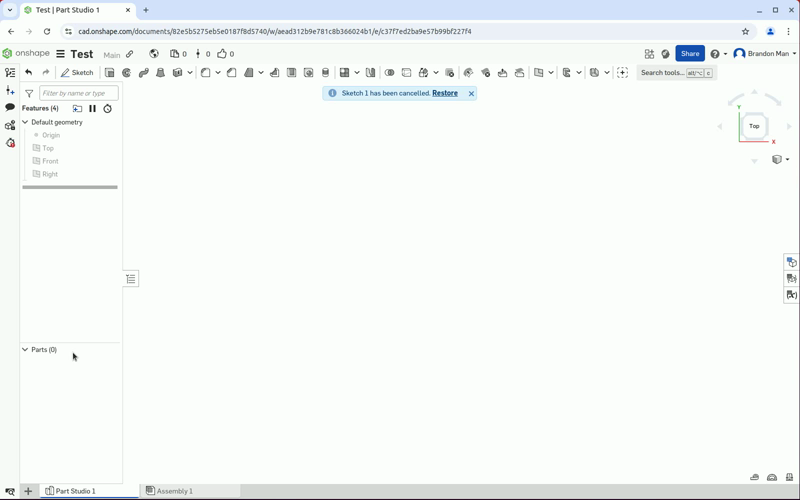
key_down(shift)
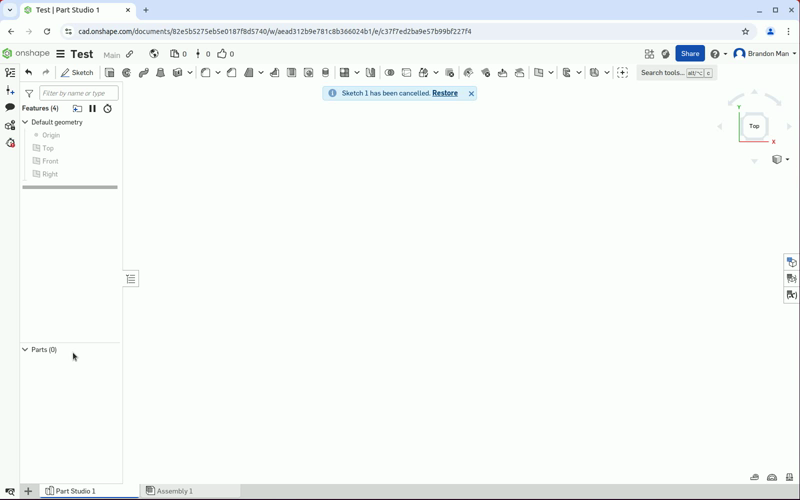
key(up)
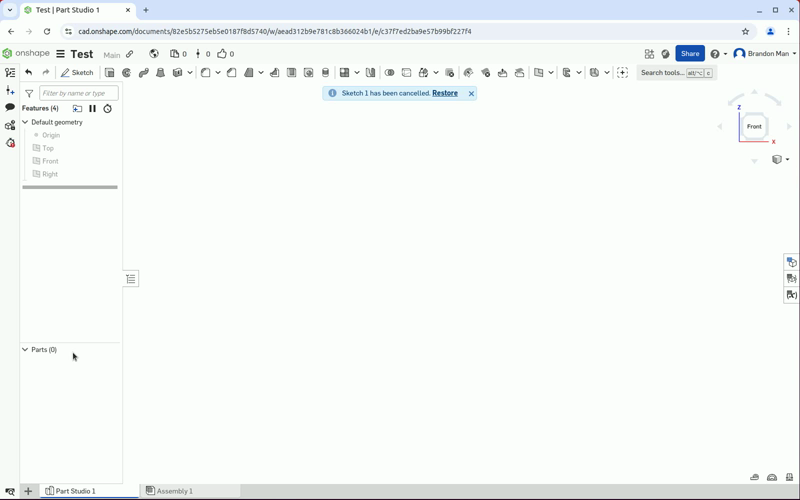
key_up(shift)
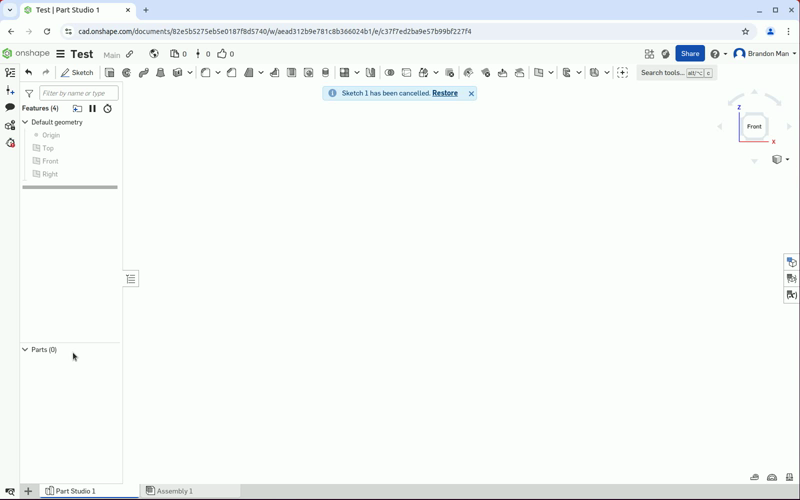
mouse_move(73, 352)
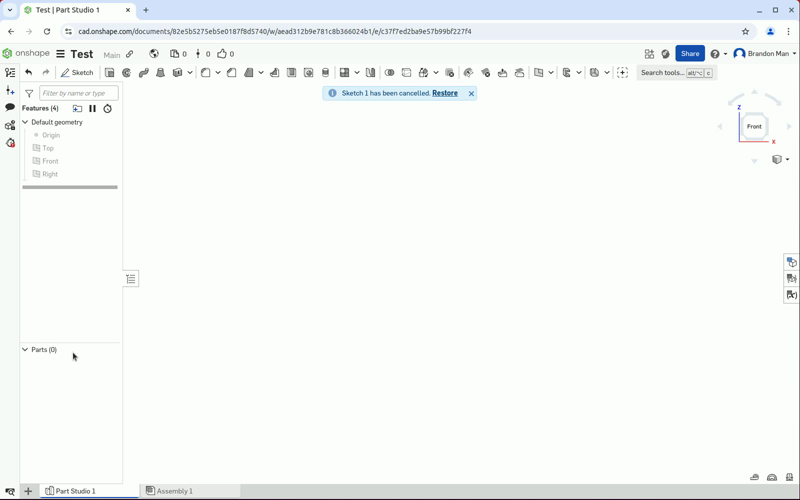
key(shift+y)
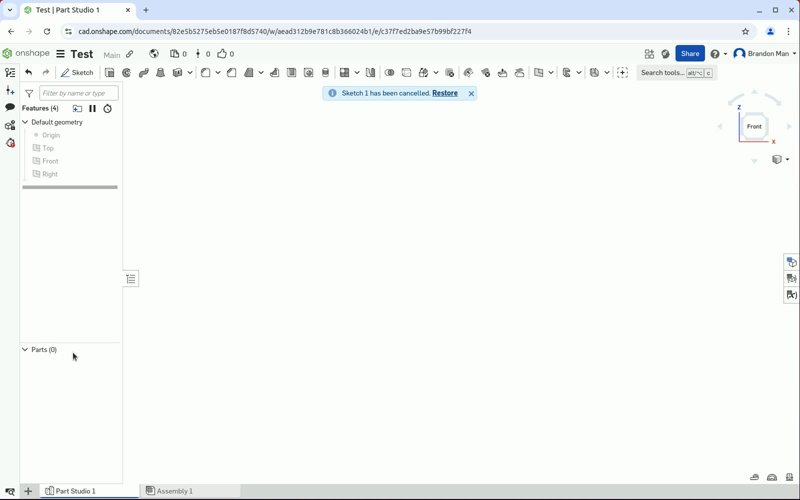
key(shift+s)
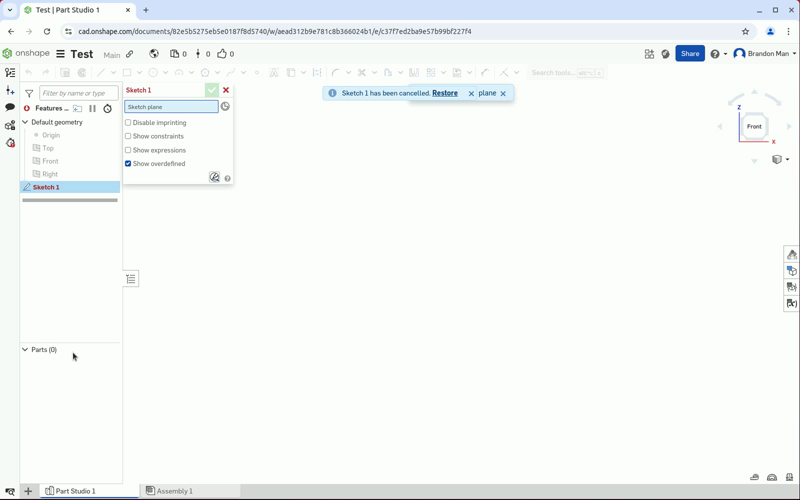
mouse_move(73, 163)
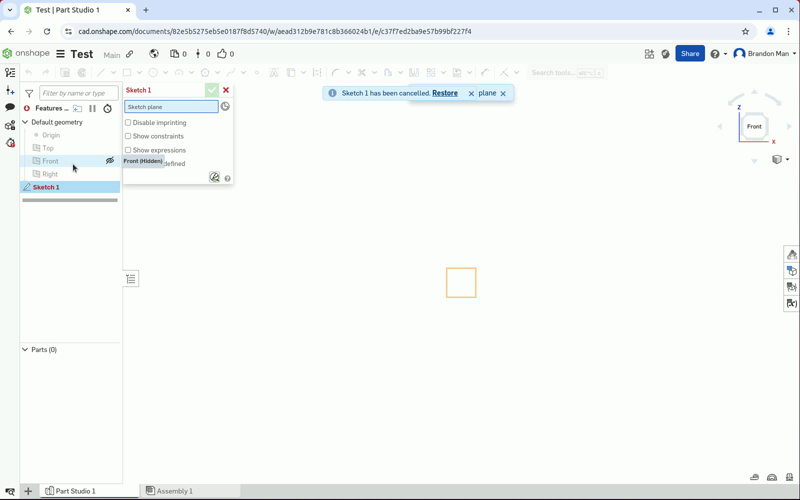
click(73, 163)
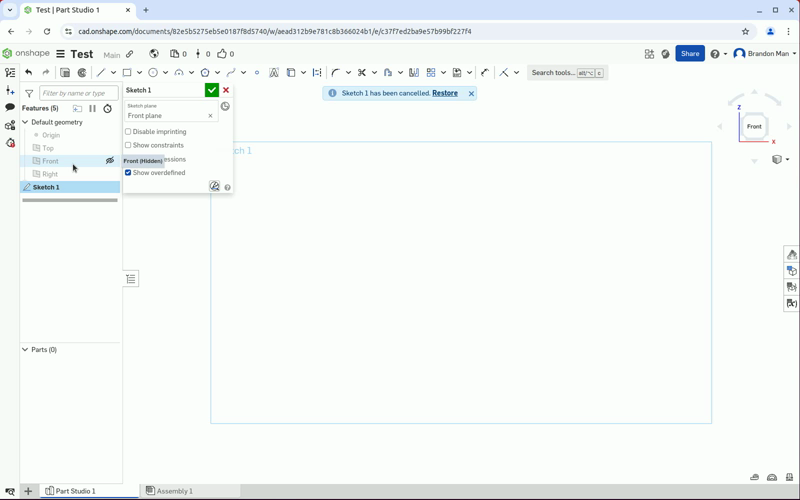
mouse_move(73, 352)
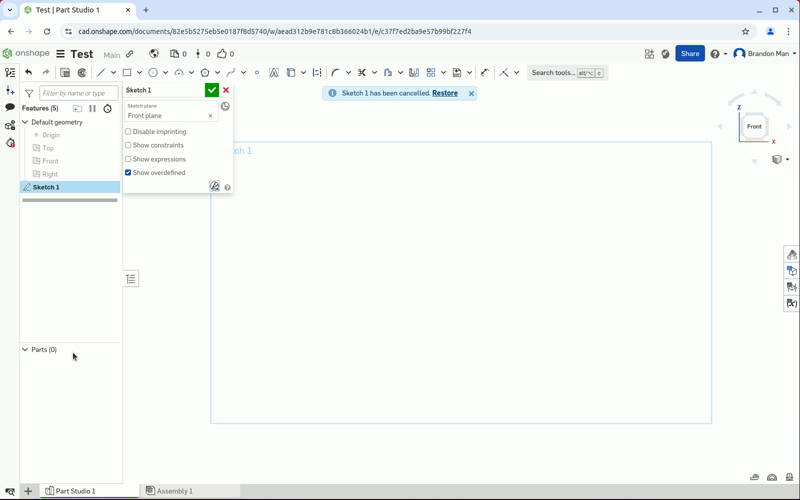
key(y)
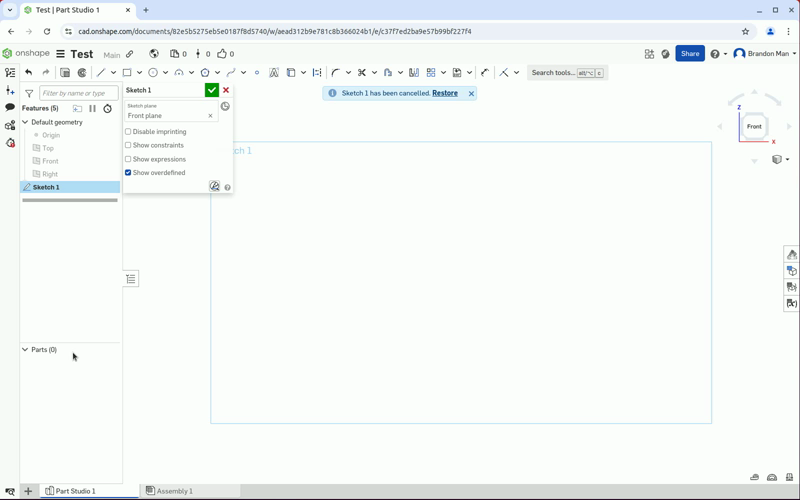
key(c)
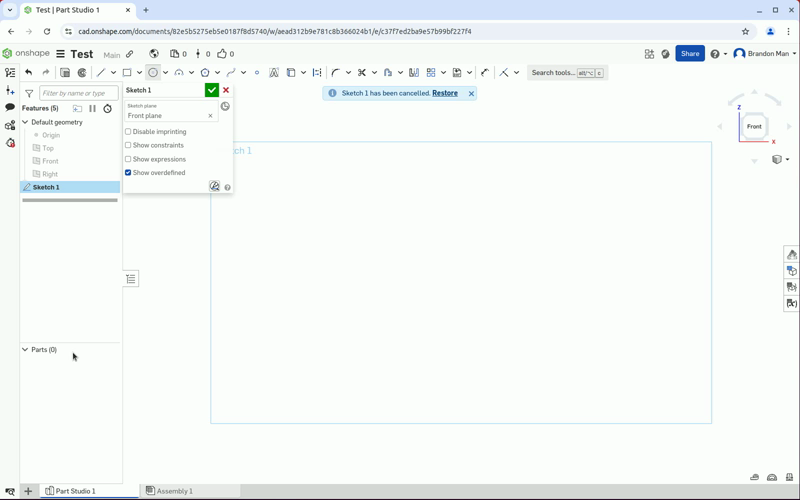
key_down(shift)
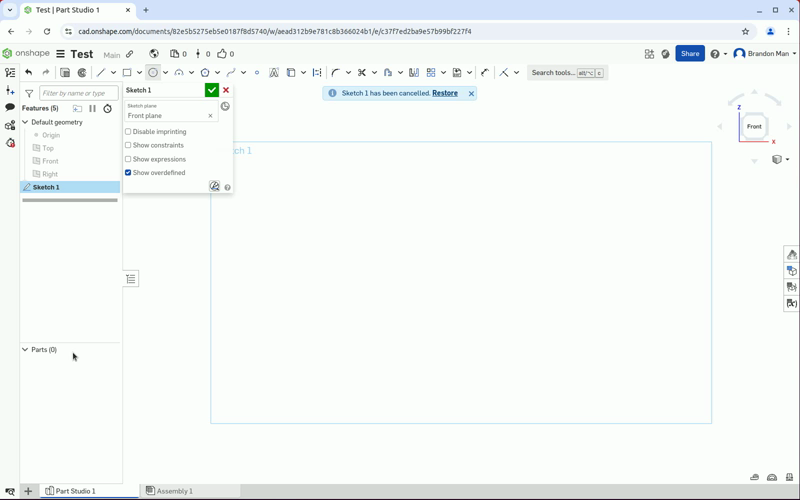
mouse_move(460, 282)
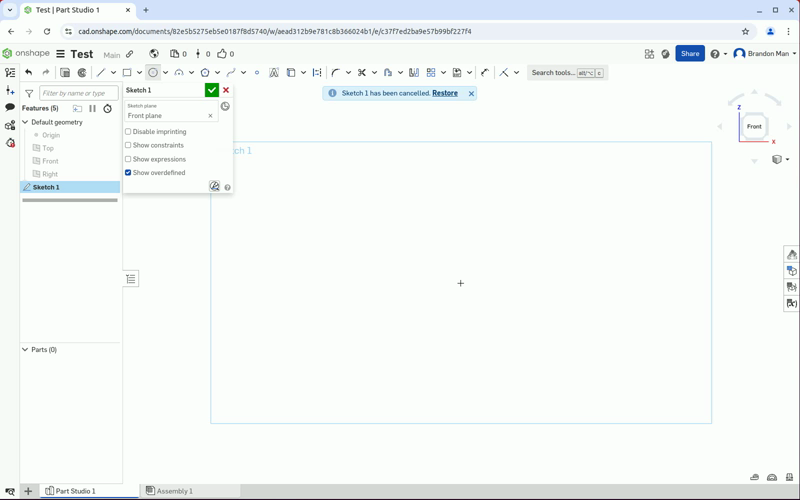
click(460, 282)
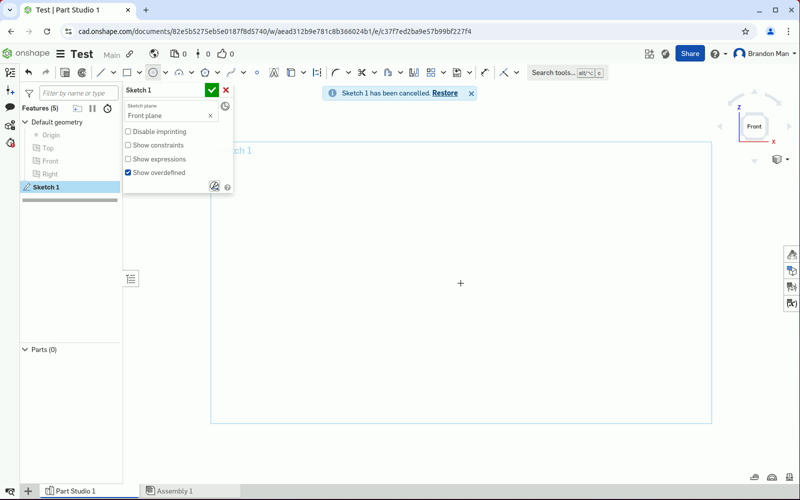
key_up(shift)
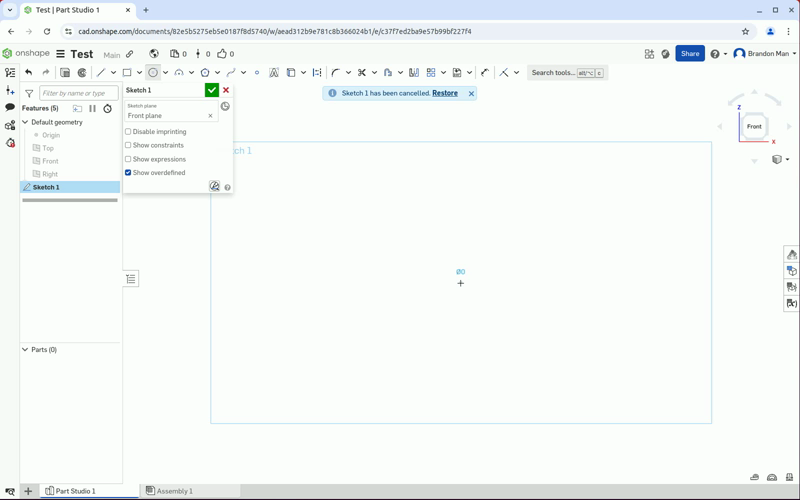
mouse_move(505, 282)
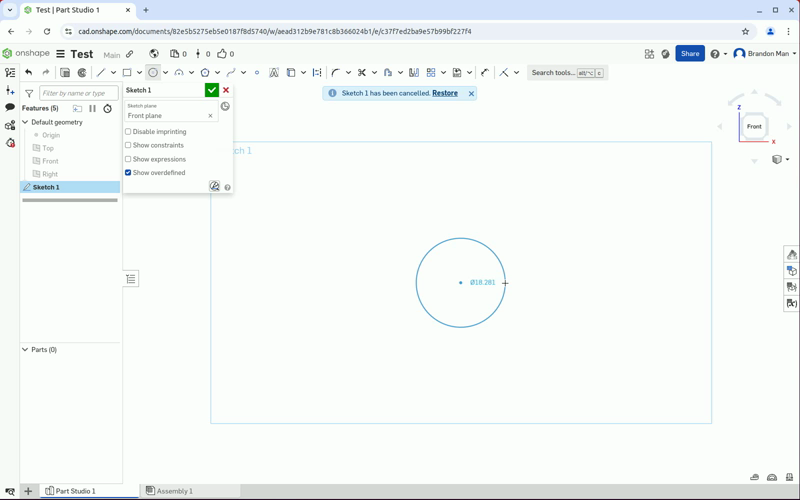
click(505, 282)
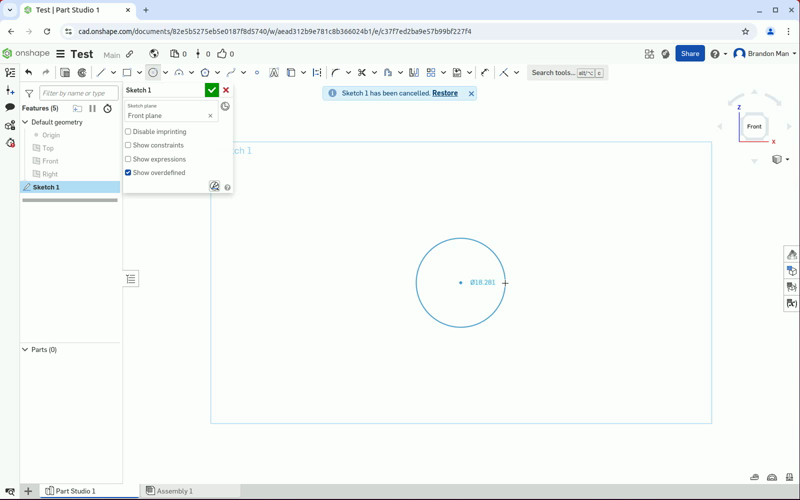
key(esc)
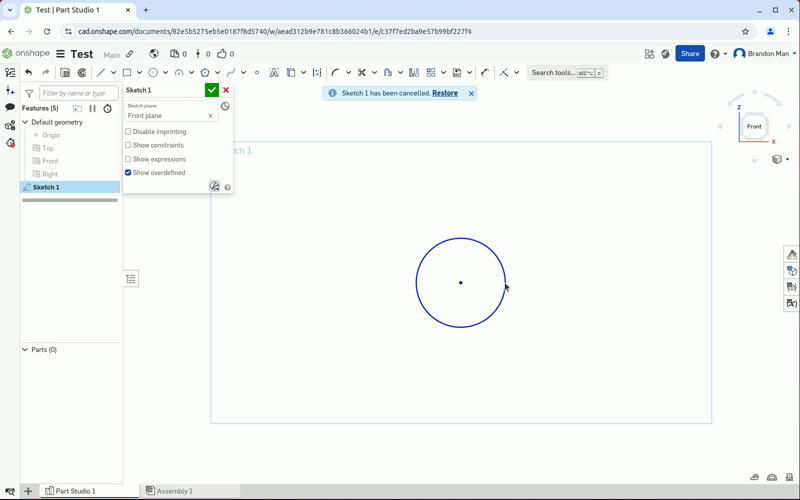
key(l)
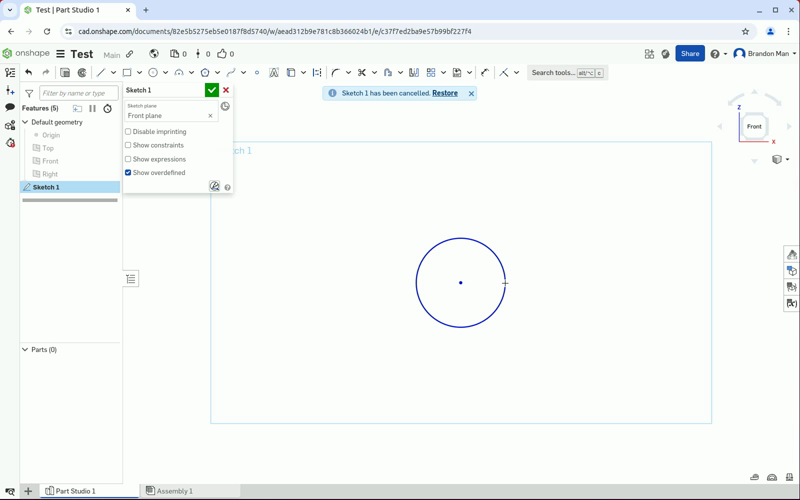
key_down(shift)
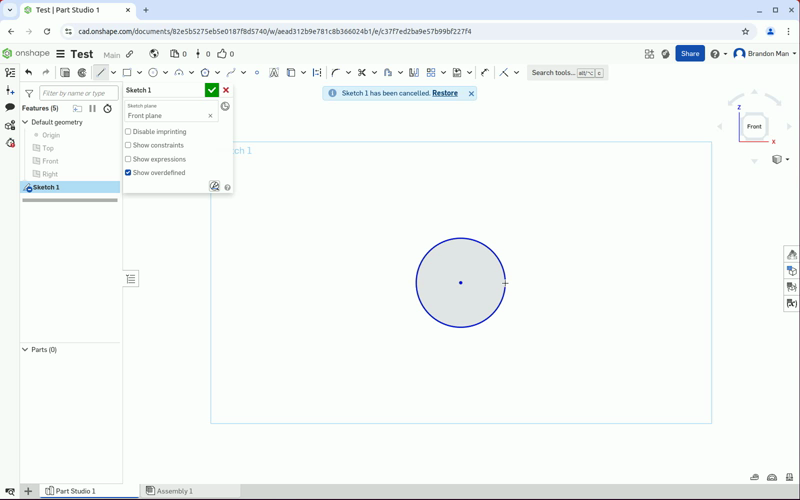
mouse_move(431, 290)
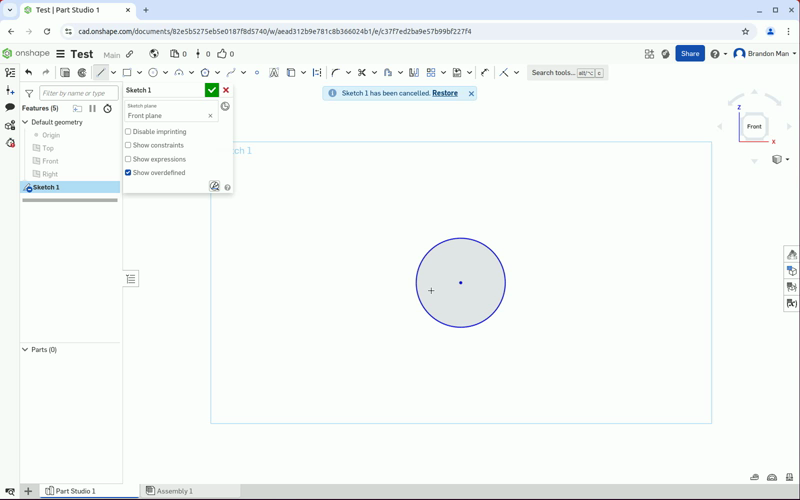
click(431, 290)
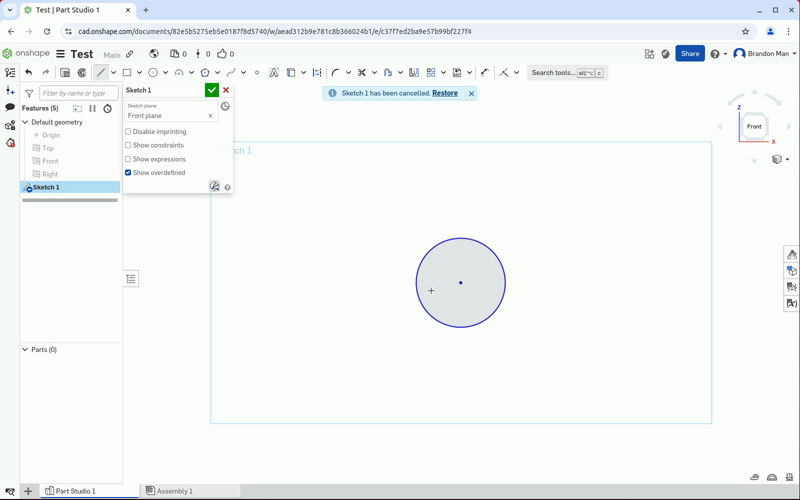
key_up(shift)
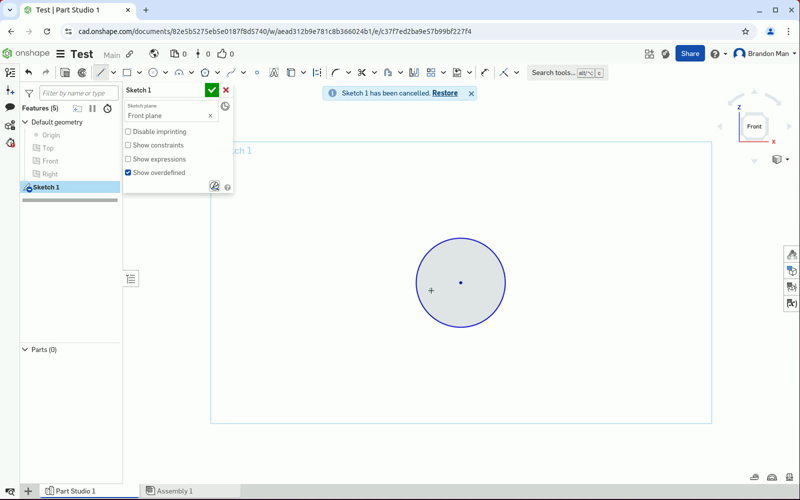
key_down(shift)
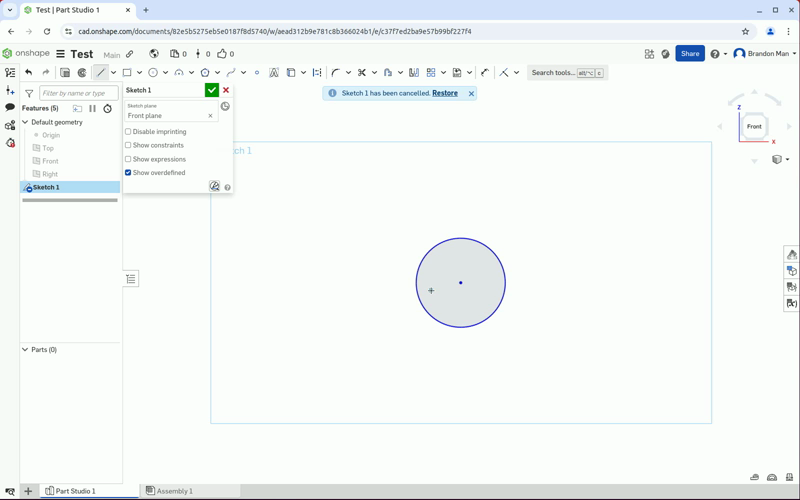
mouse_move(461, 290)
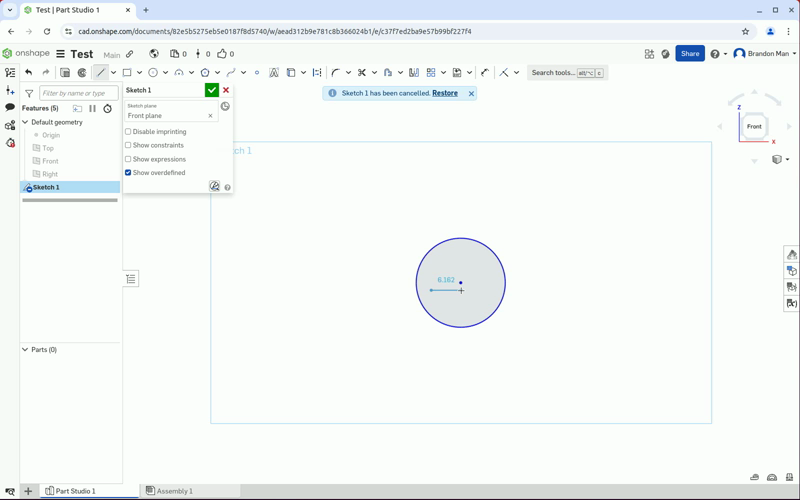
mouse_move(439, 290)
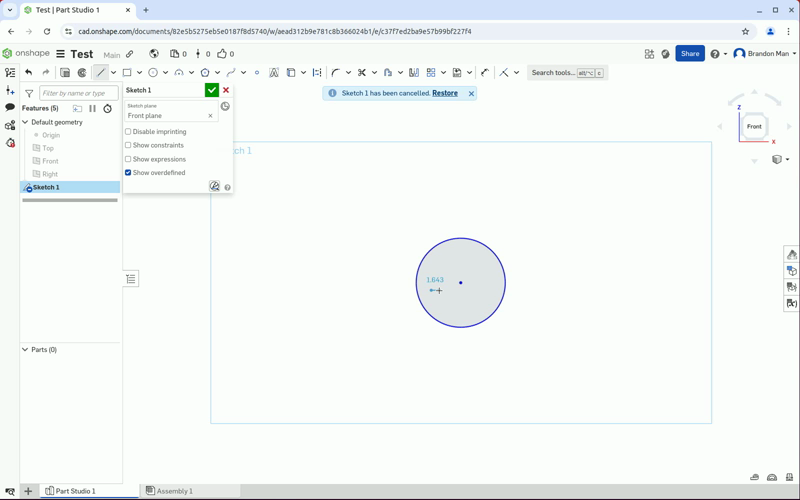
click(439, 290)
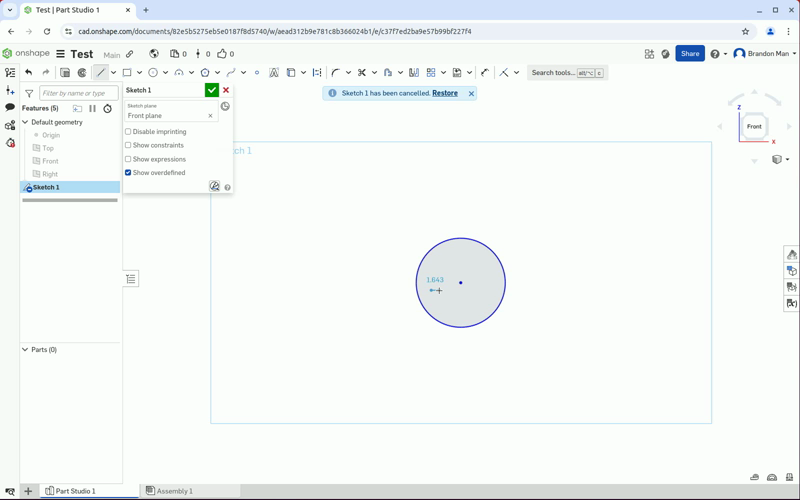
key_up(shift)
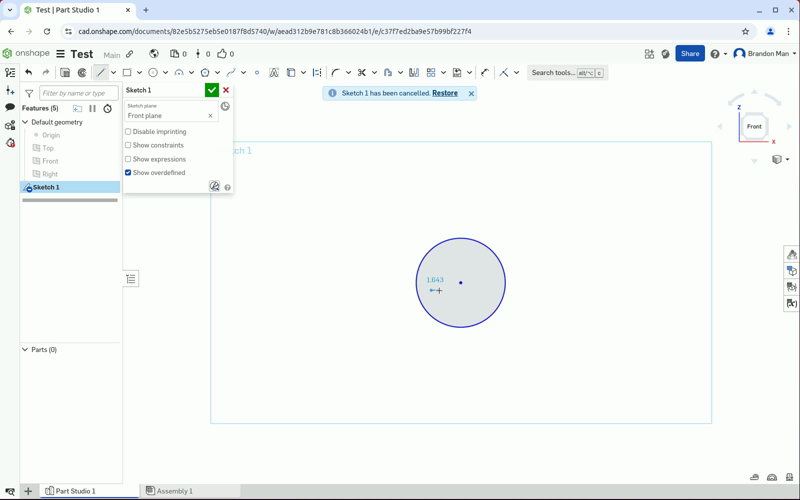
key(esc)
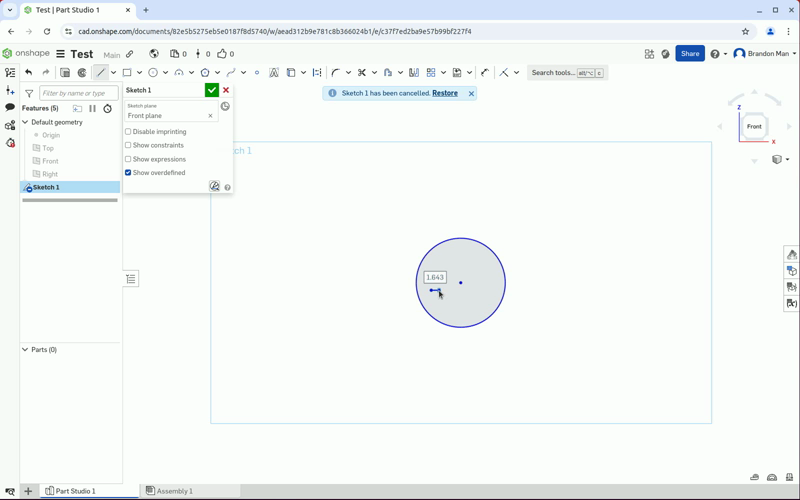
key(a)
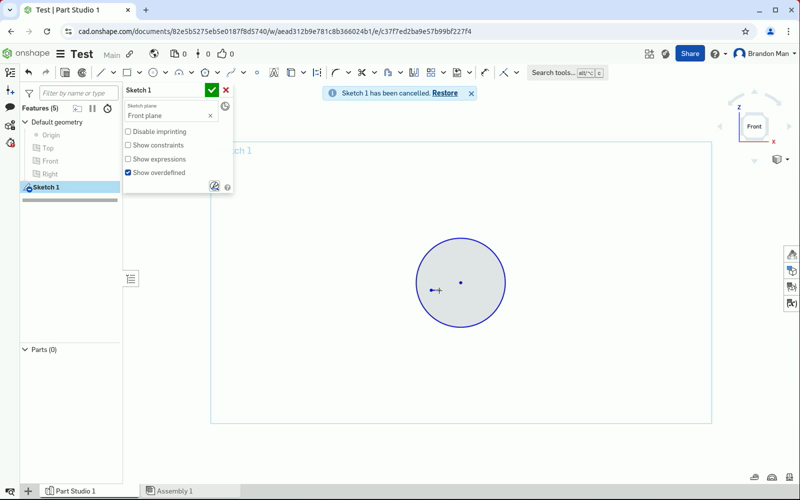
mouse_move(439, 290)
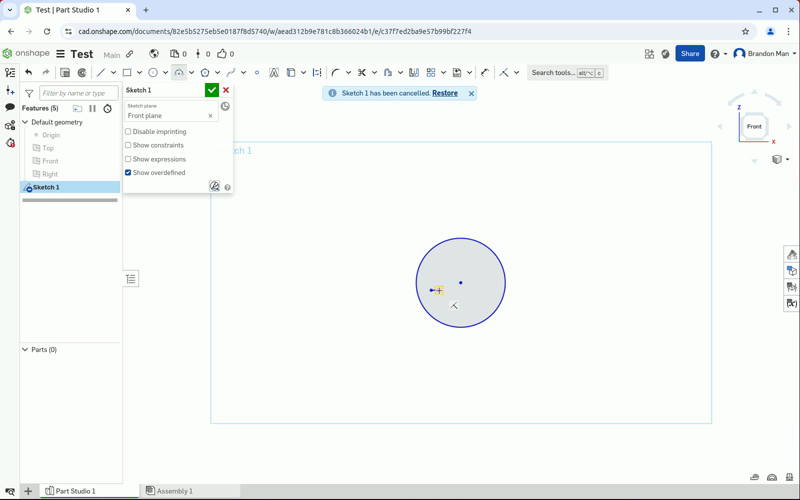
click(439, 290)
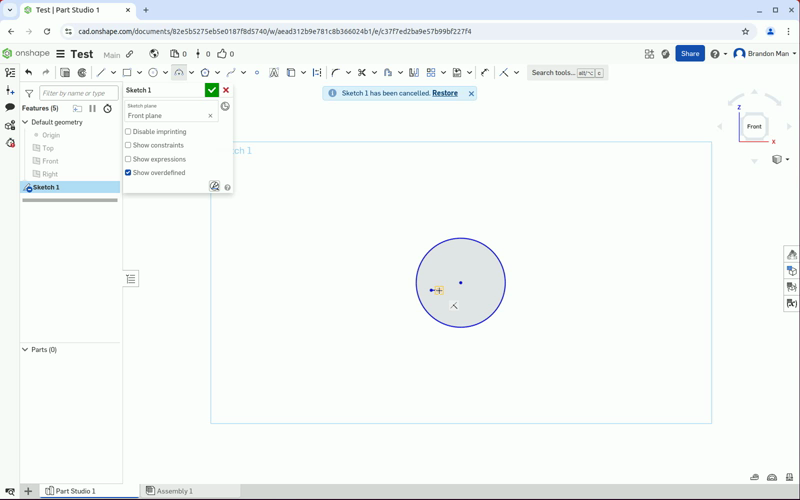
key_down(shift)
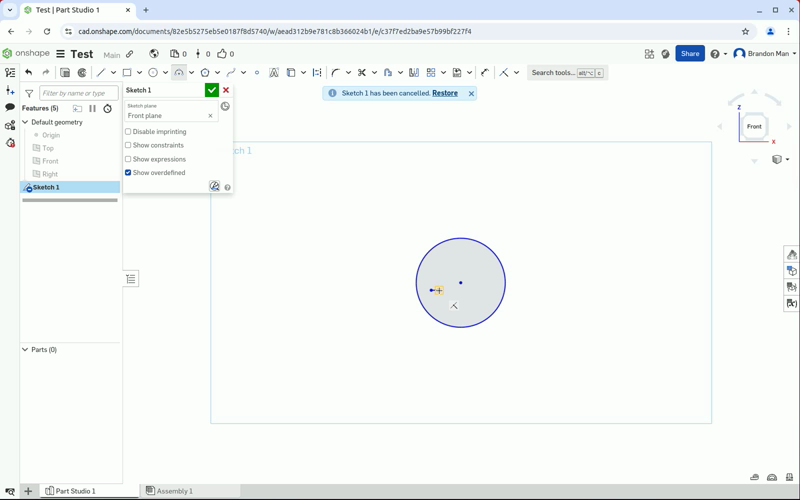
mouse_move(481, 290)
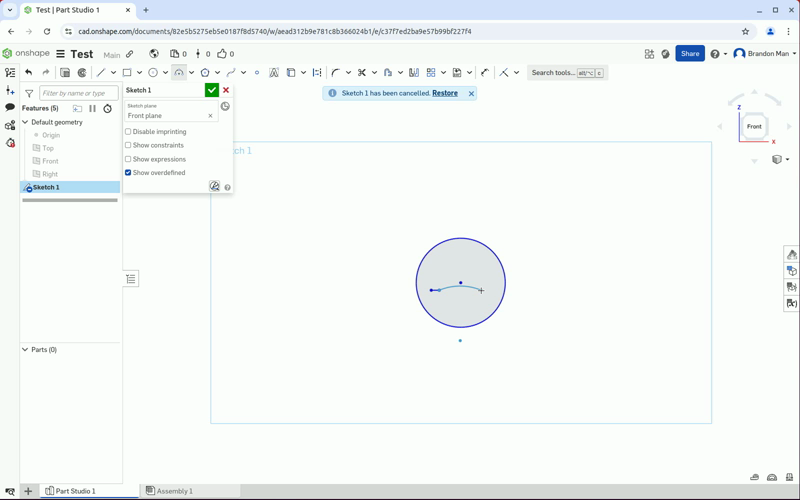
click(481, 290)
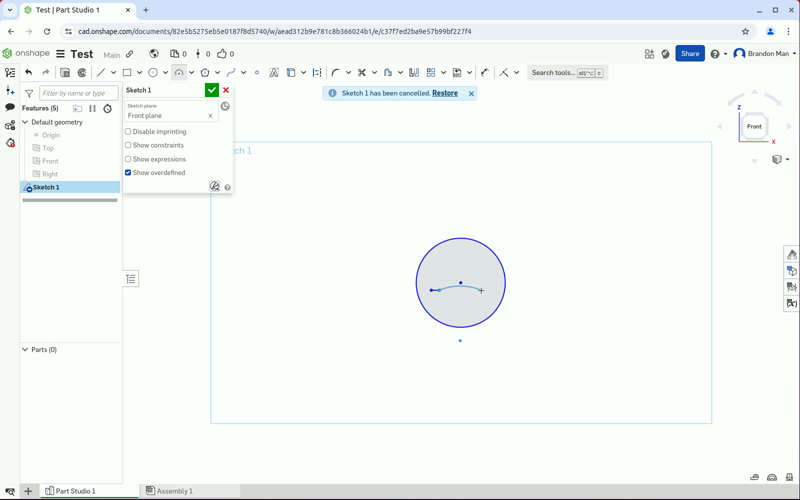
mouse_move(460, 305)
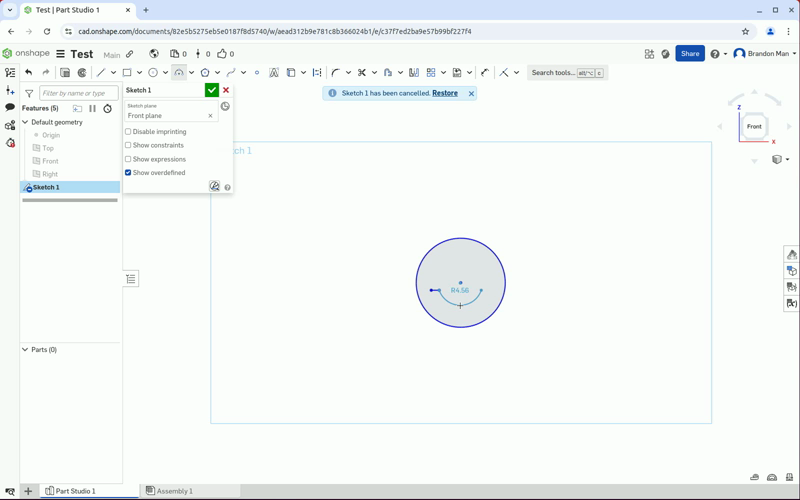
click(460, 305)
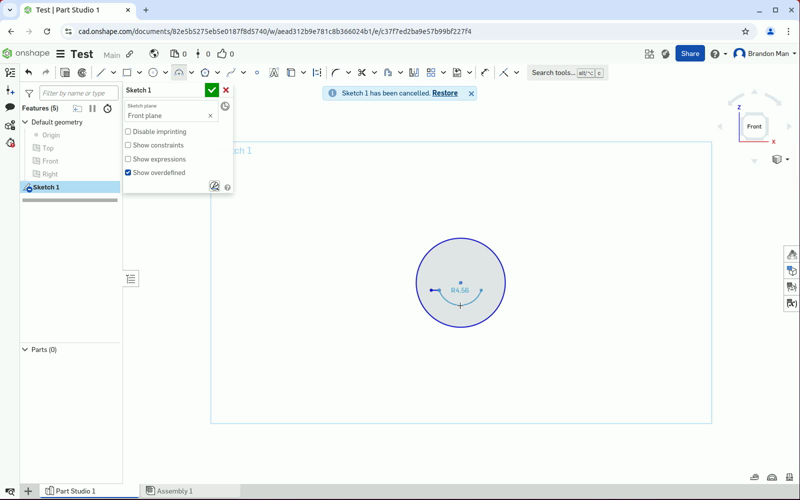
key_up(shift)
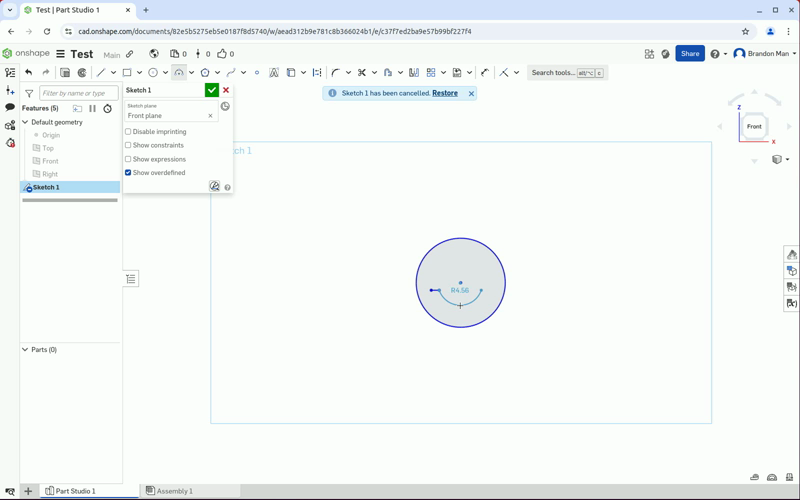
key(esc)
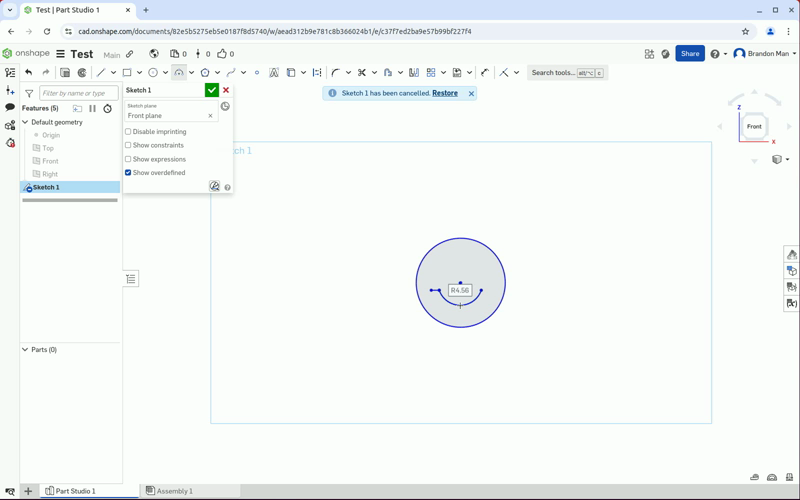
key(l)
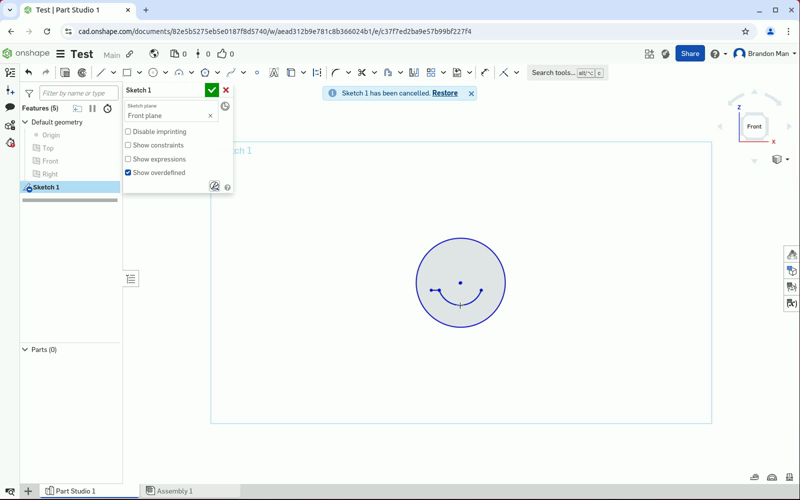
mouse_move(481, 290)
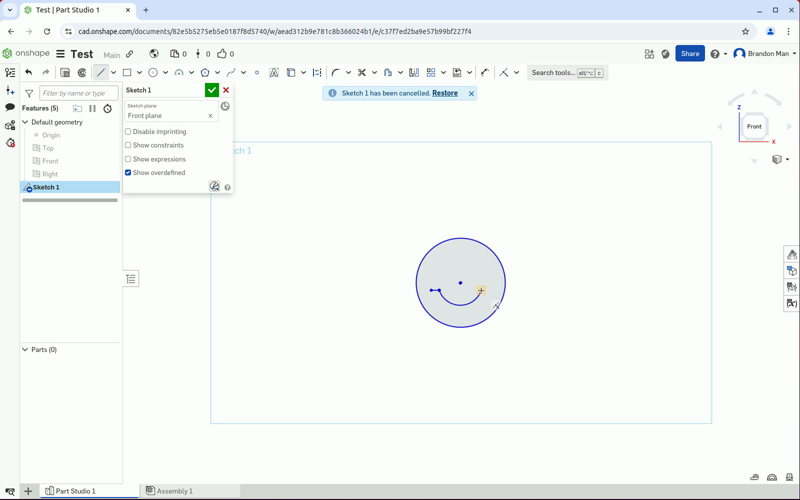
click(481, 290)
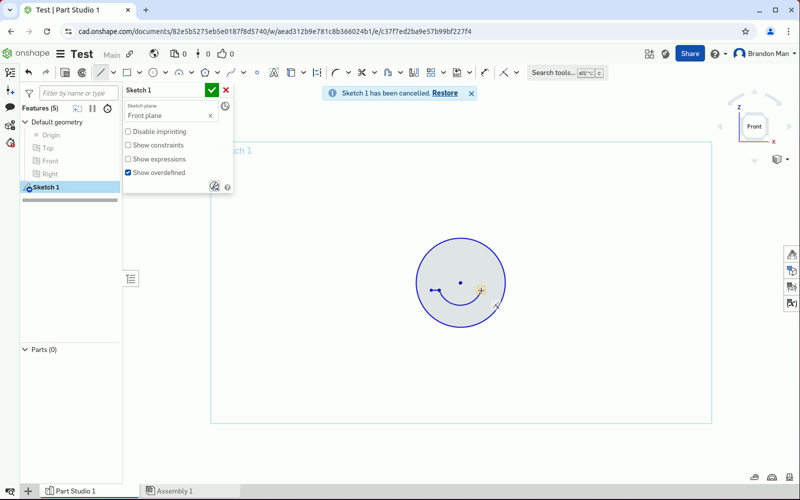
key_down(shift)
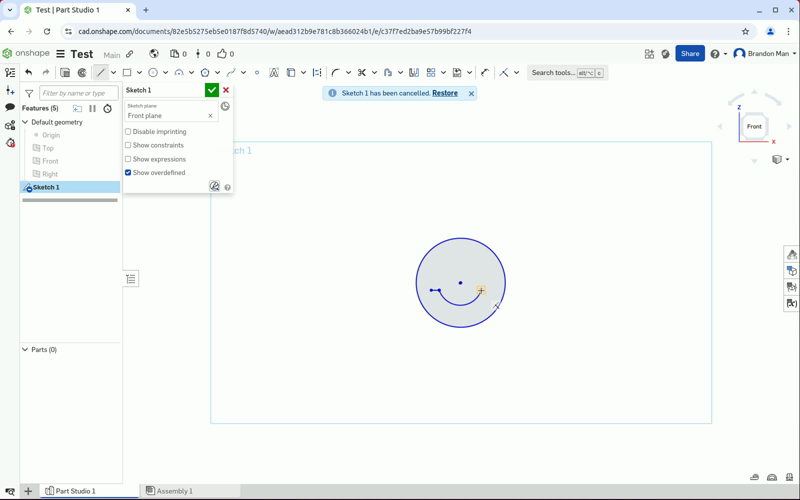
mouse_move(511, 290)
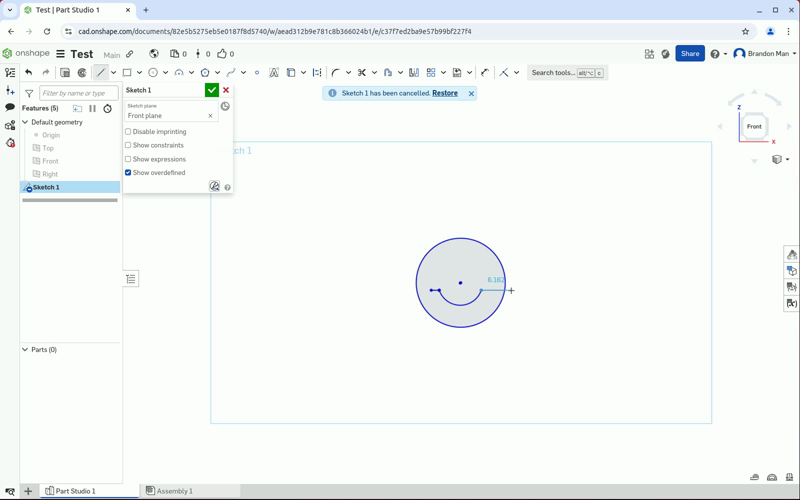
mouse_move(489, 290)
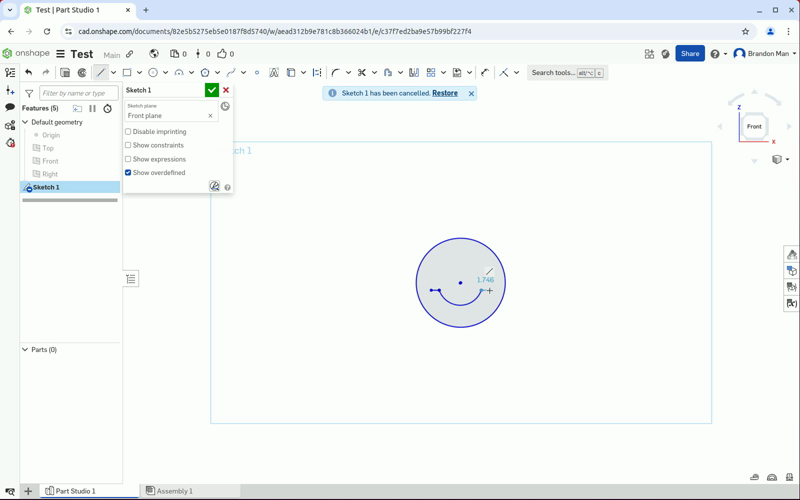
click(489, 290)
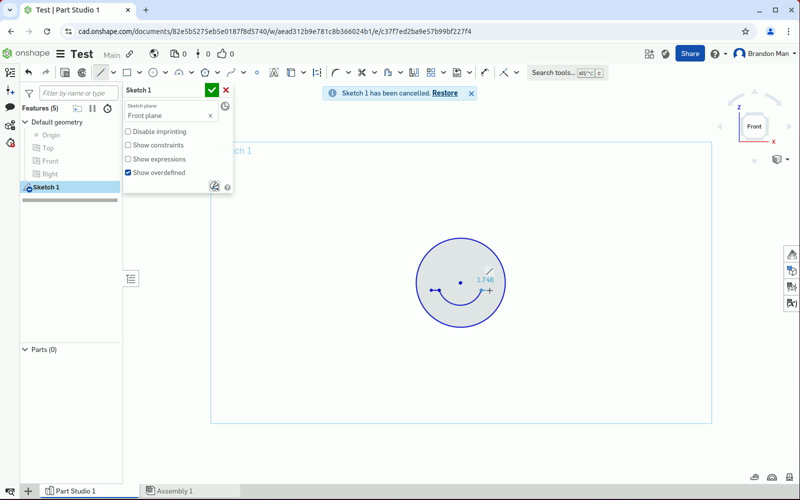
key_up(shift)
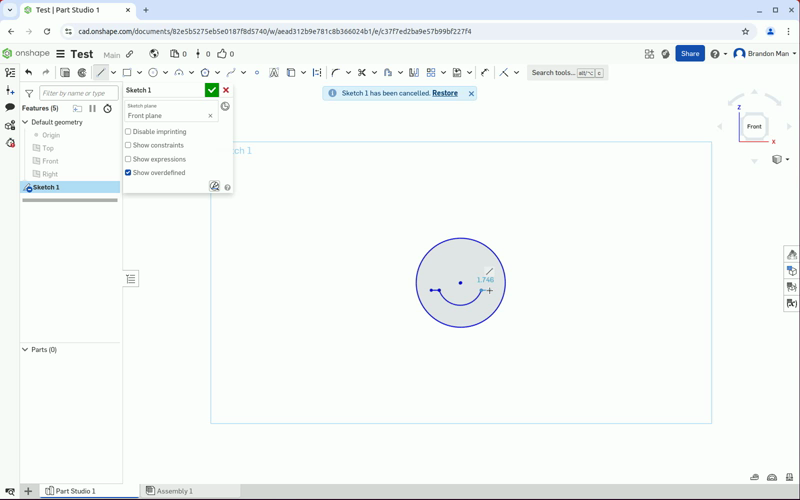
key_down(shift)
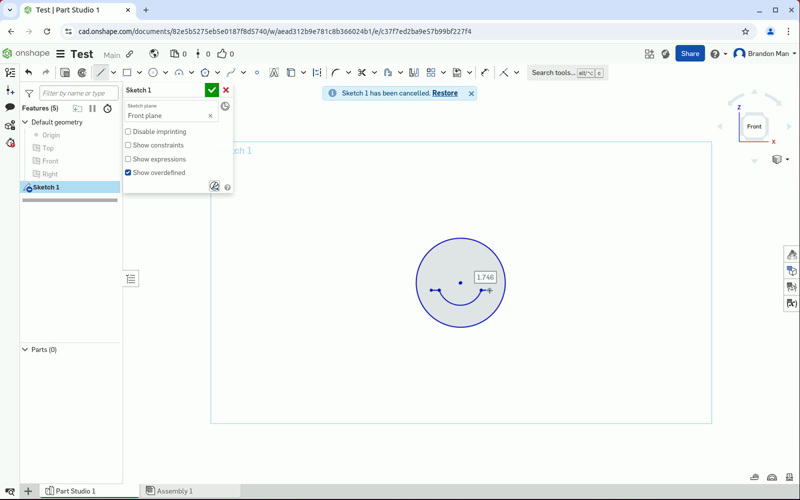
mouse_move(519, 290)
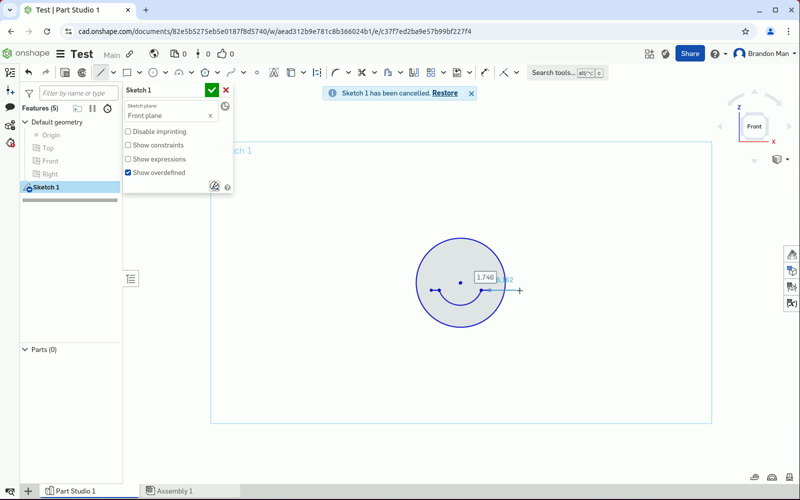
mouse_move(489, 275)
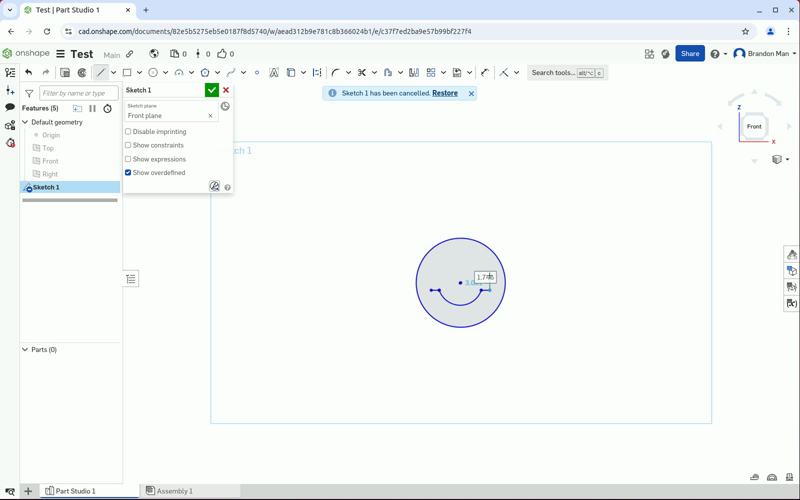
click(489, 275)
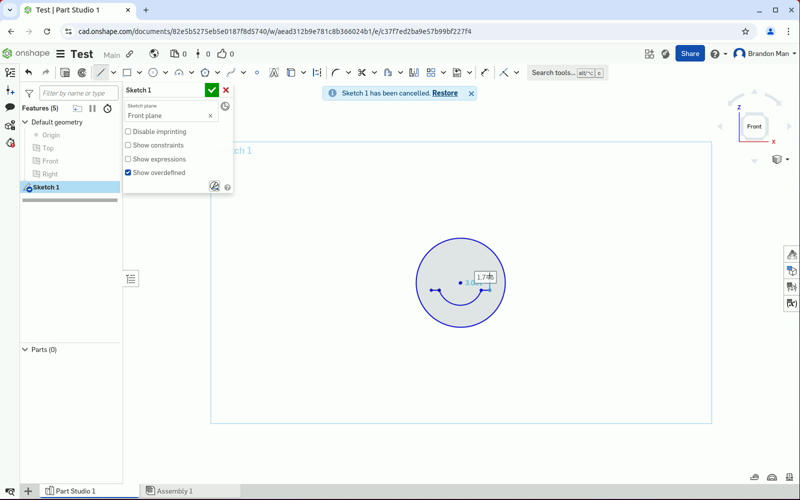
key_up(shift)
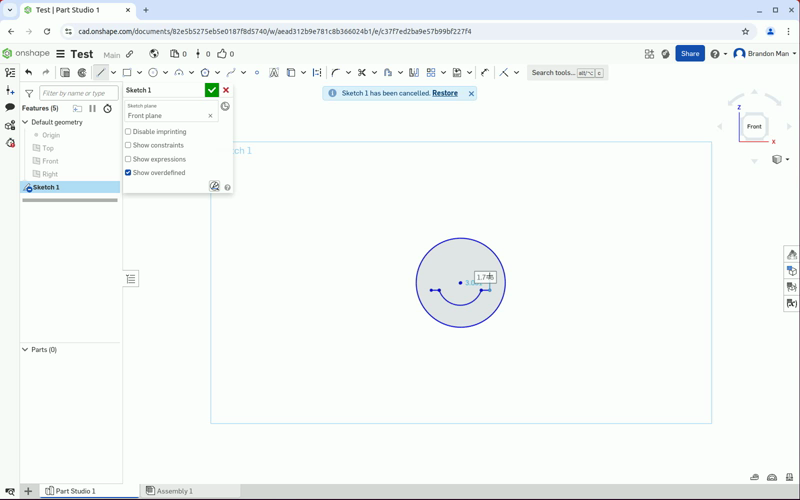
key_down(shift)
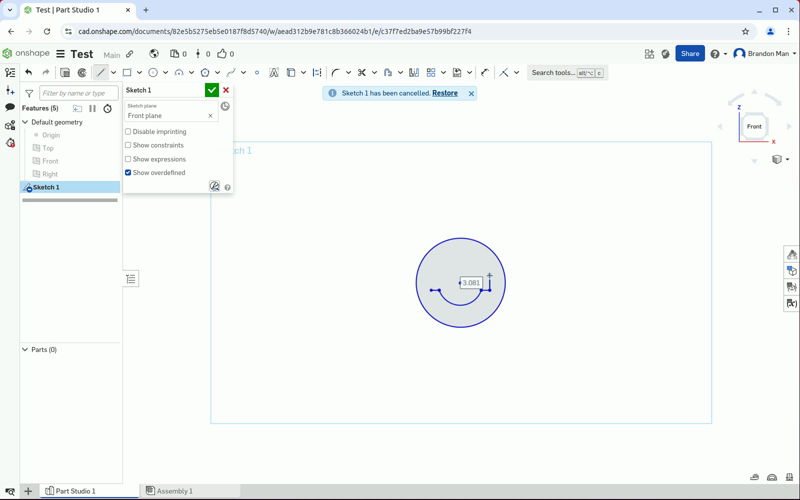
mouse_move(519, 275)
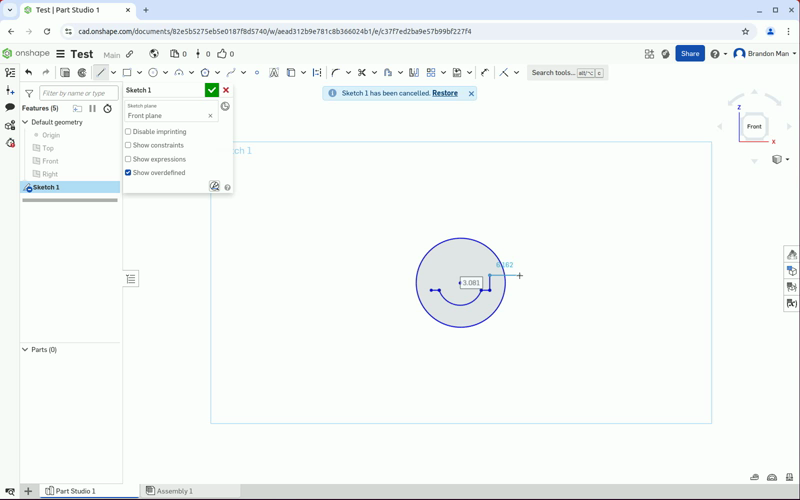
mouse_move(481, 275)
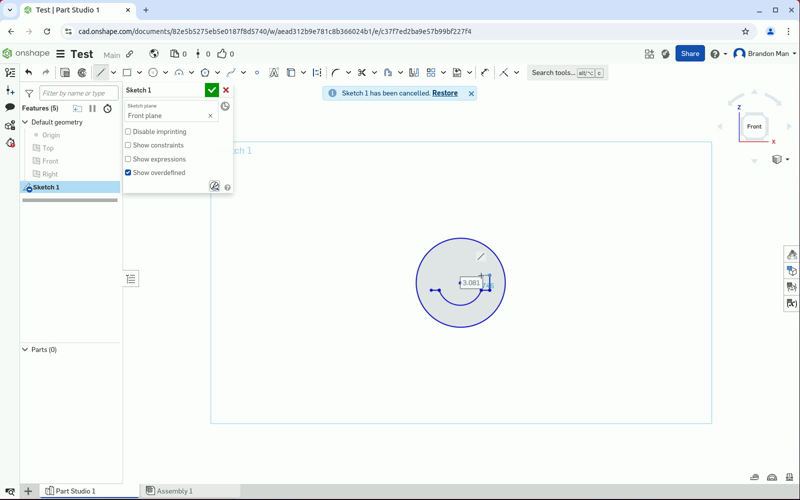
click(481, 275)
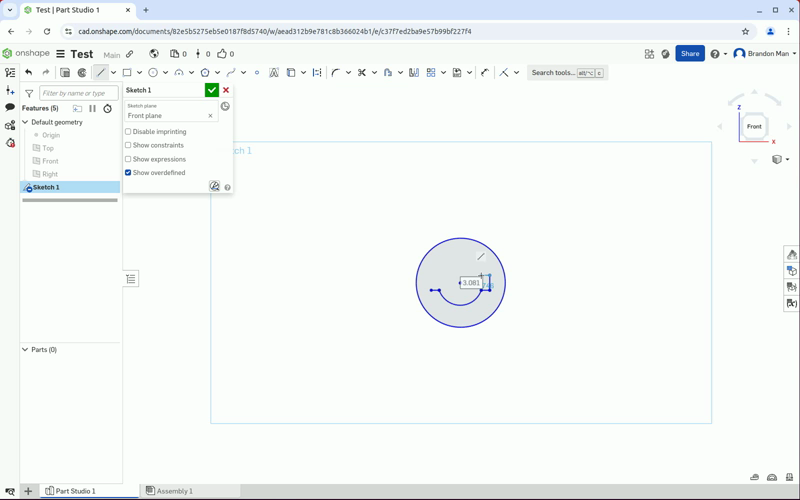
key_up(shift)
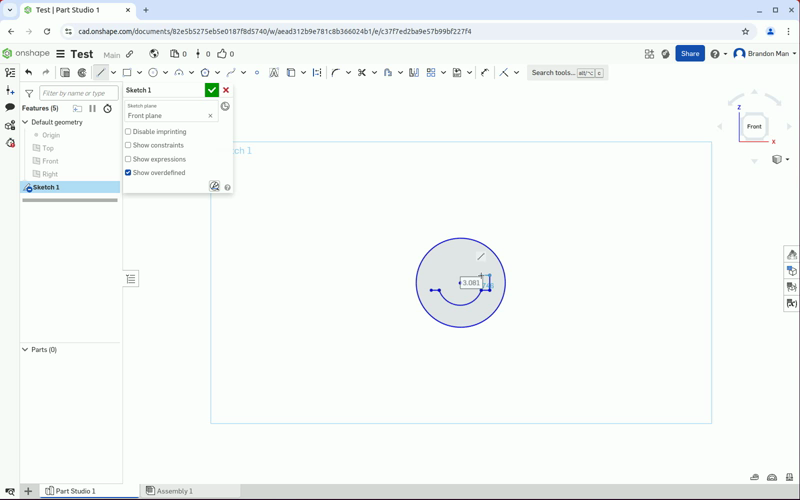
key(esc)
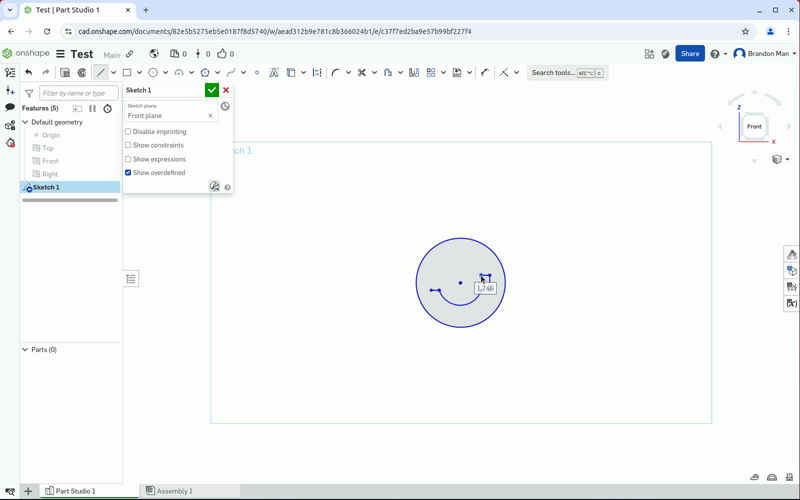
key(a)
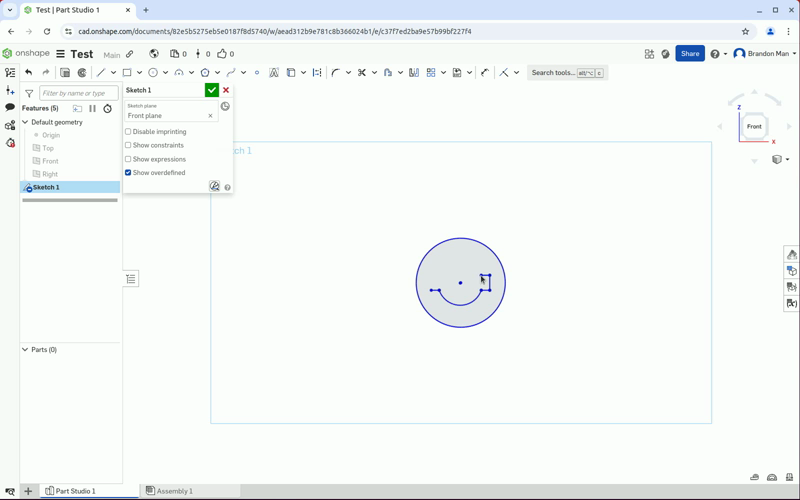
mouse_move(481, 275)
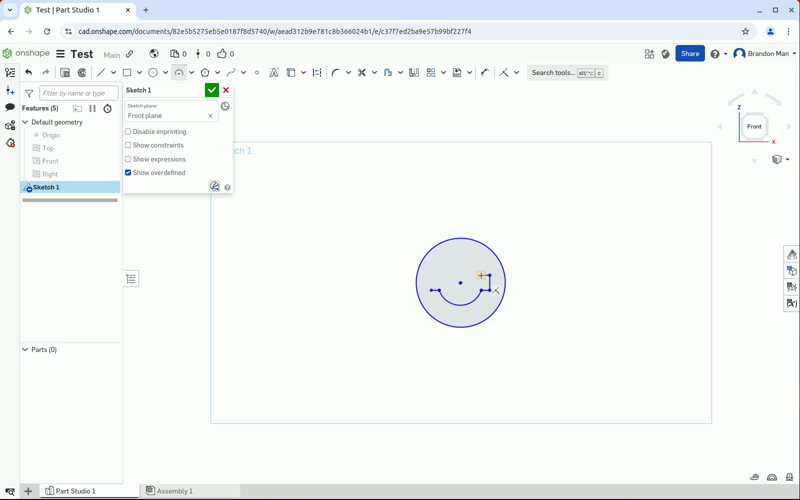
click(481, 275)
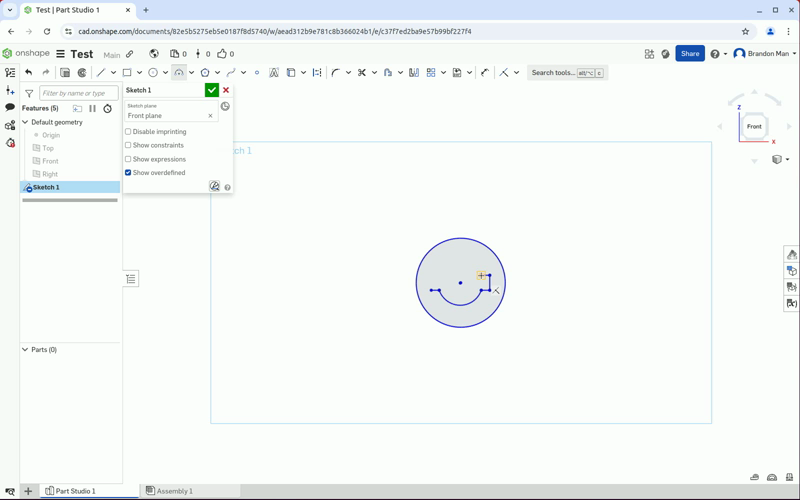
key_down(shift)
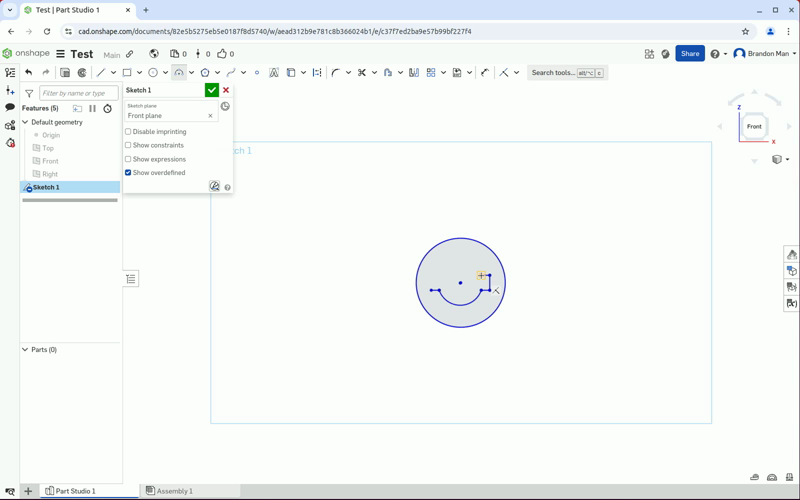
mouse_move(439, 275)
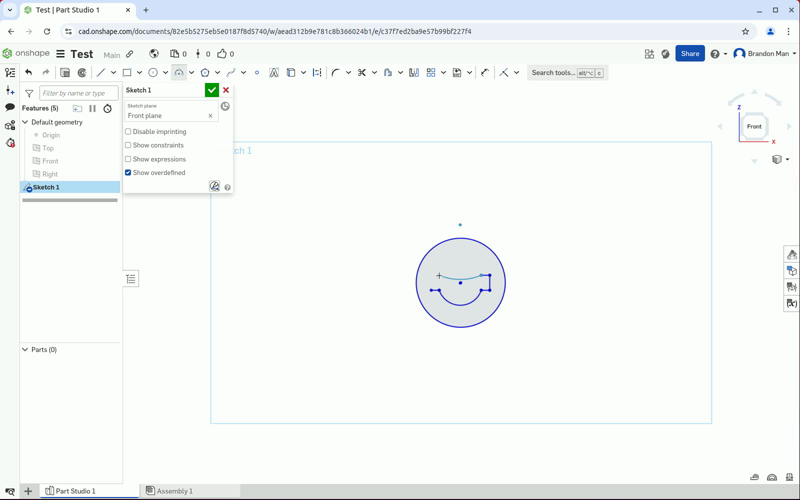
click(439, 275)
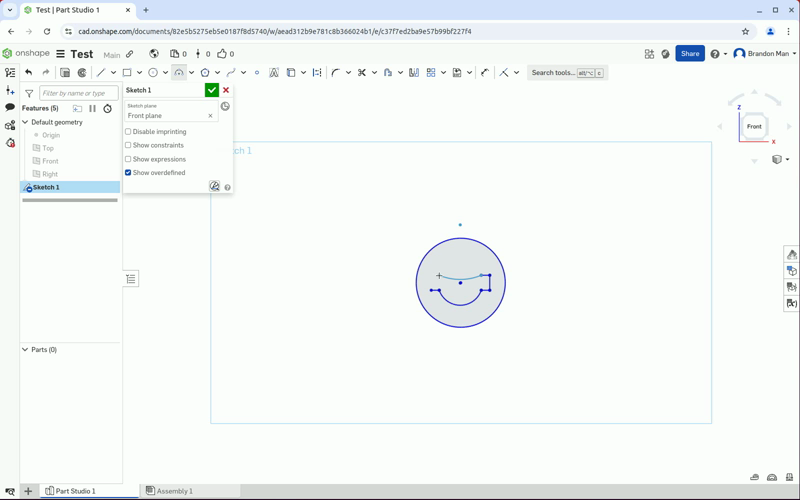
mouse_move(460, 260)
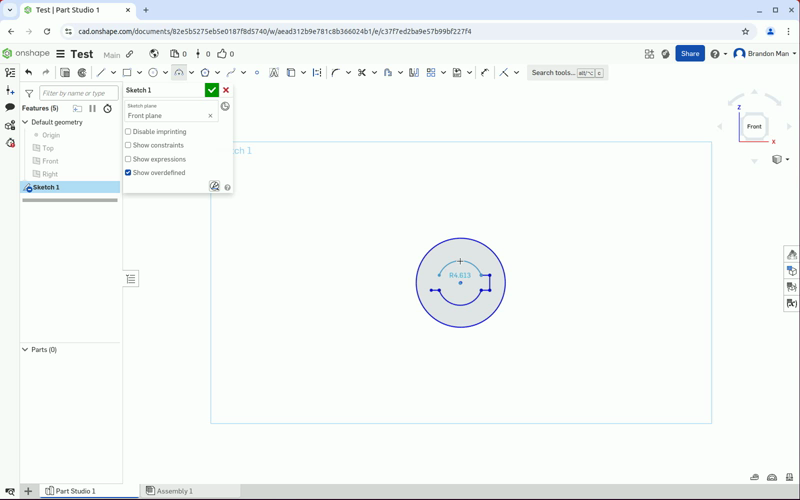
click(460, 260)
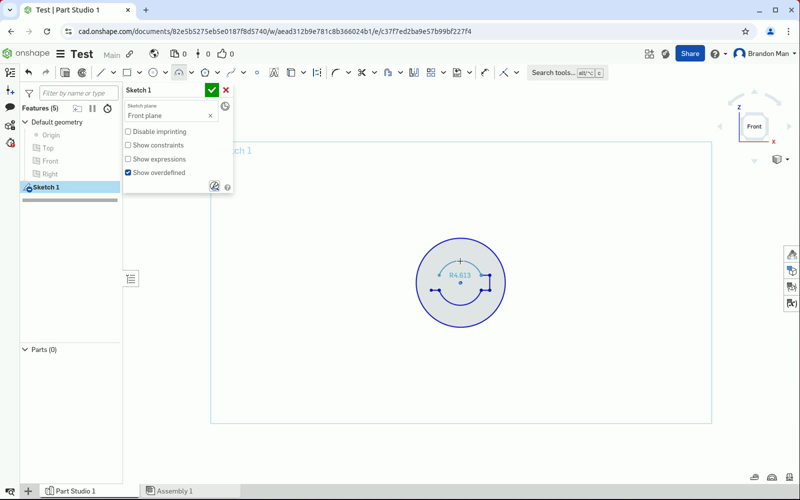
key_up(shift)
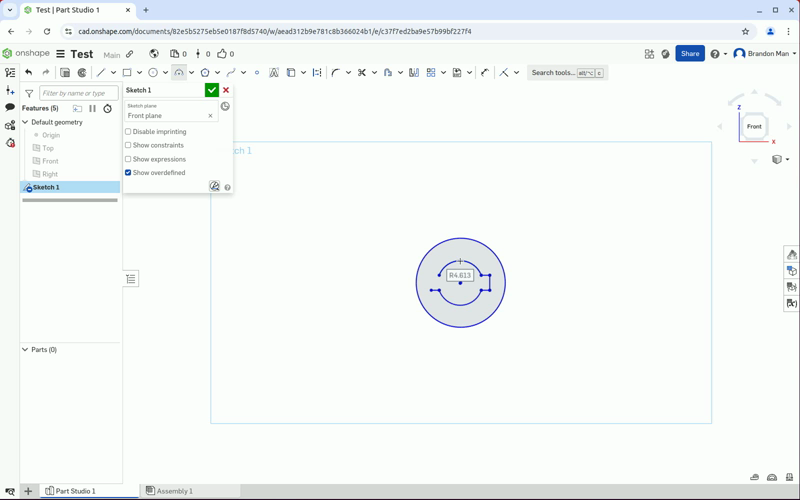
key(esc)
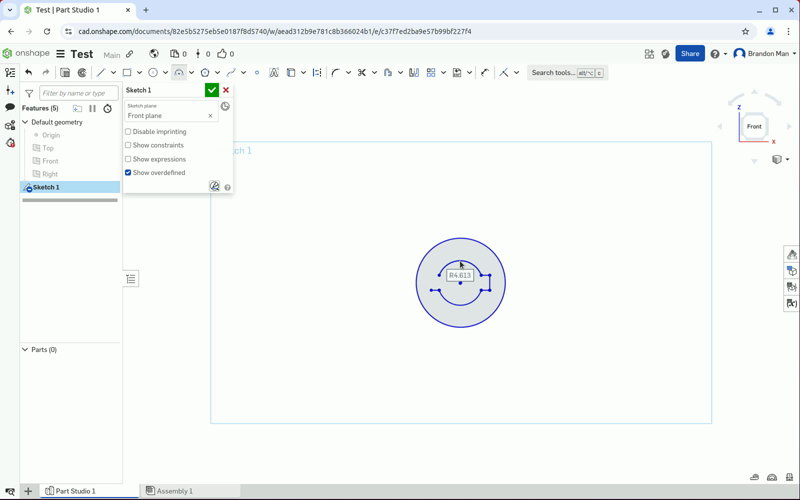
key(l)
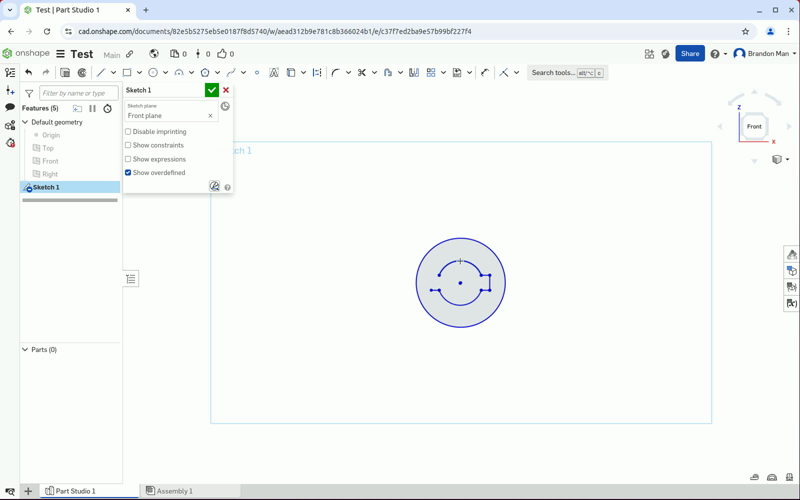
mouse_move(439, 275)
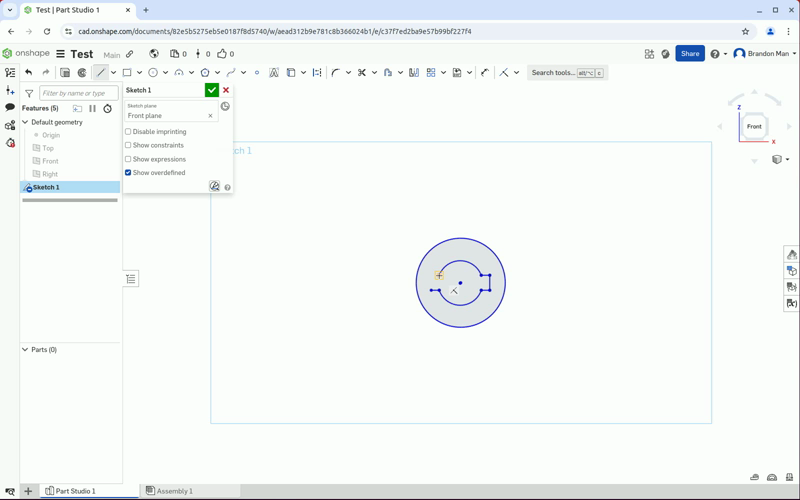
click(439, 275)
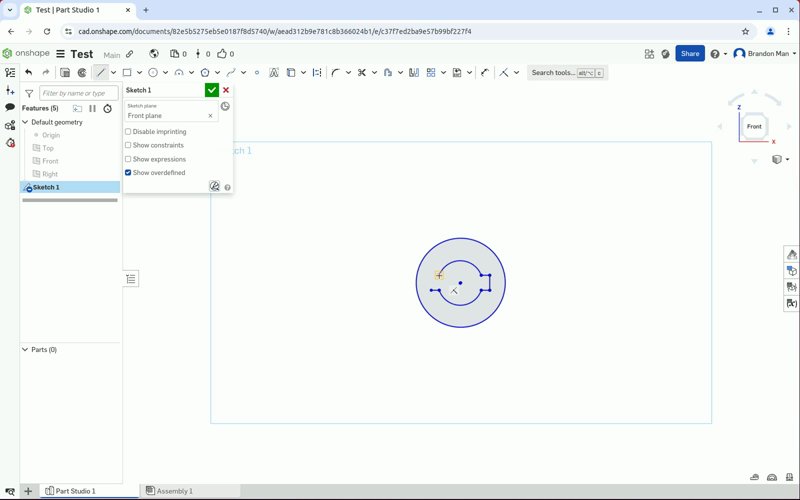
key_down(shift)
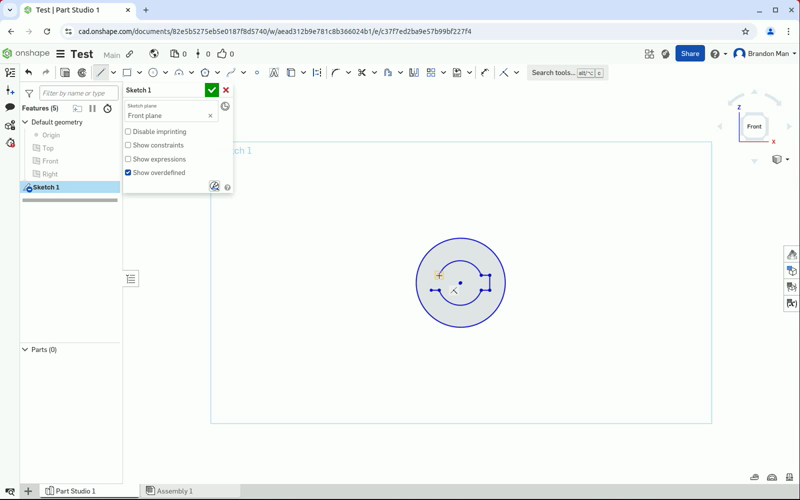
mouse_move(469, 275)
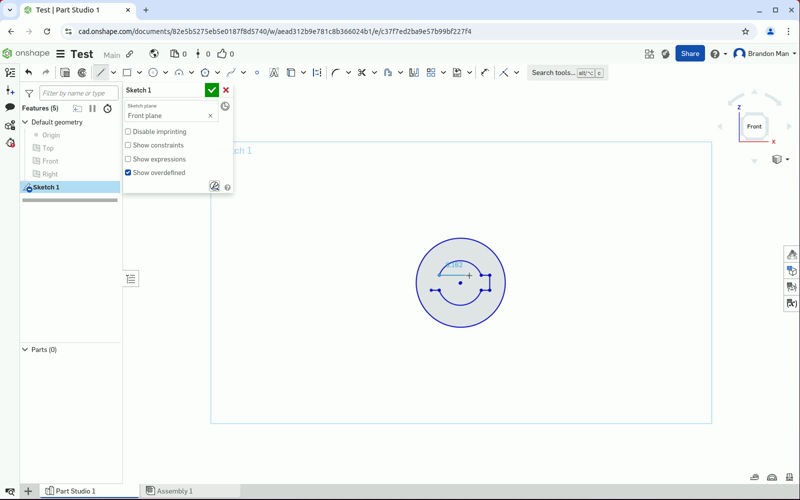
mouse_move(431, 275)
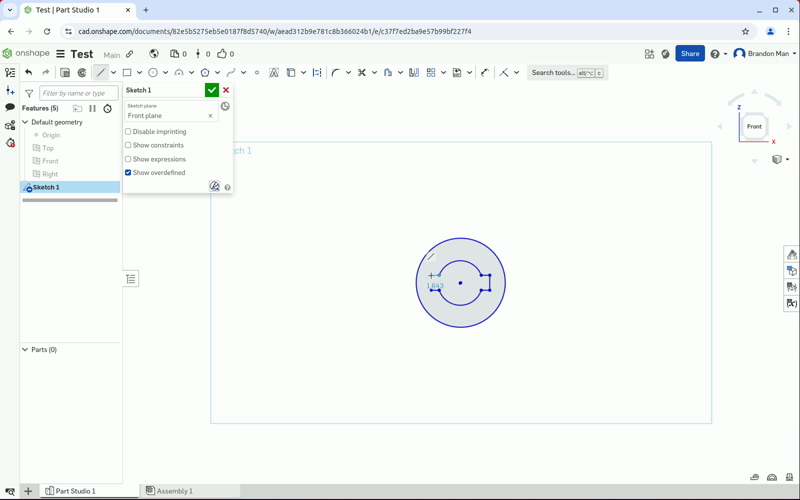
click(431, 275)
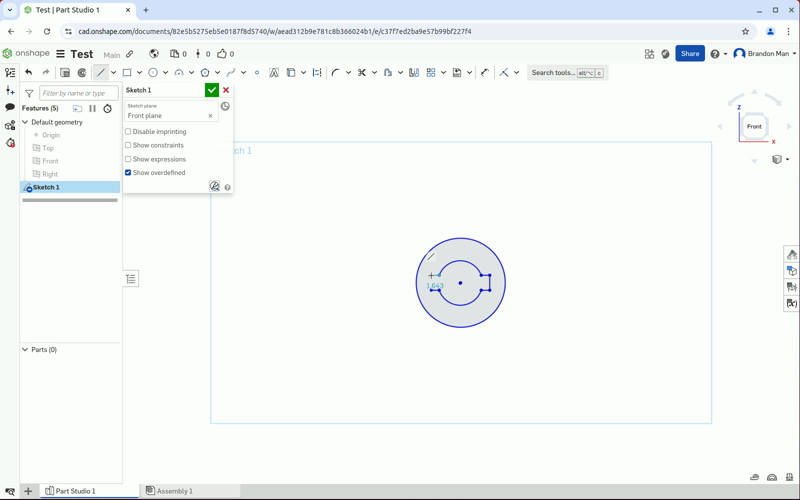
key_up(shift)
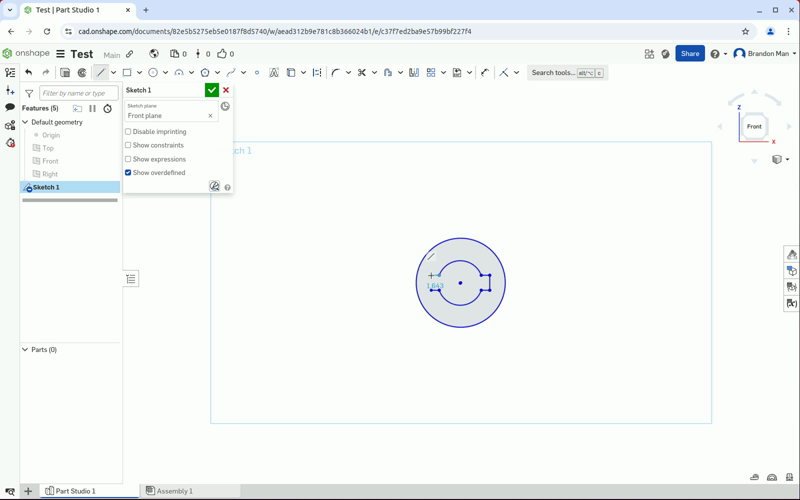
mouse_move(461, 275)
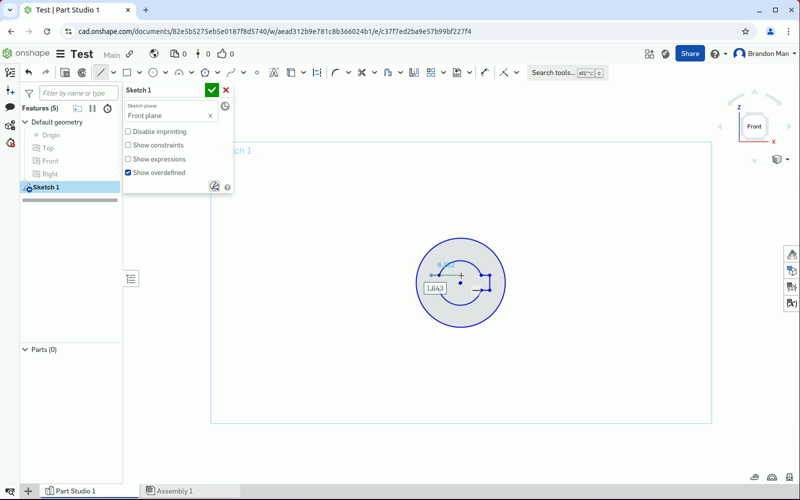
key_down(shift)
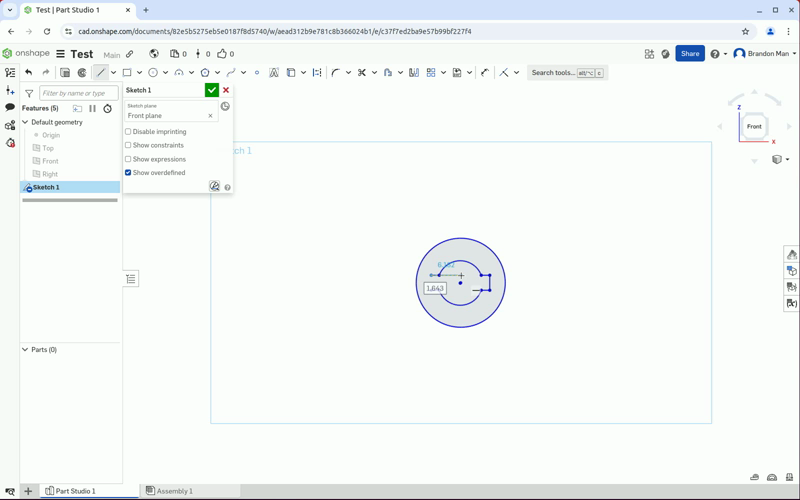
mouse_move(431, 290)
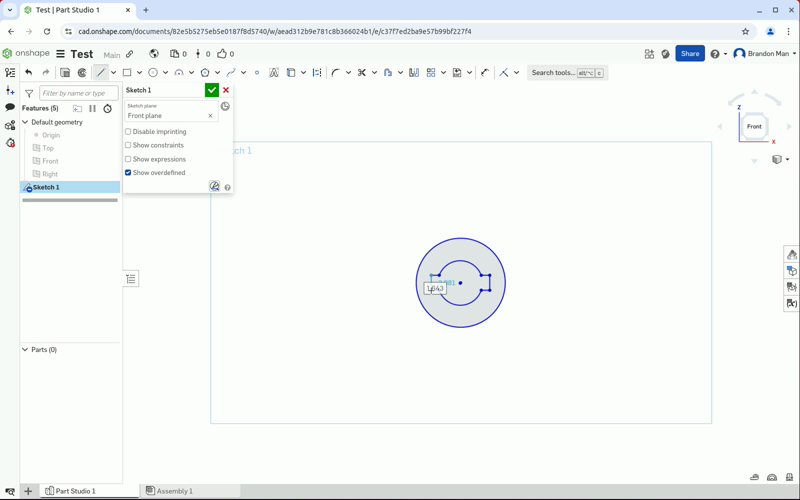
key_up(shift)
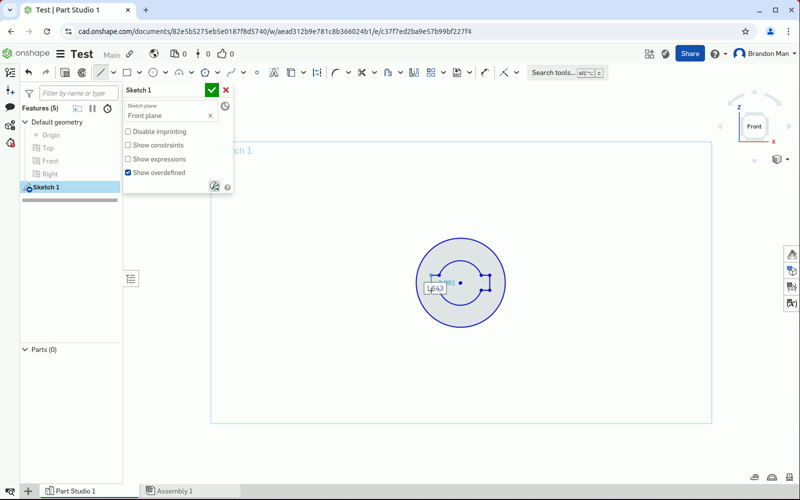
click(431, 290)
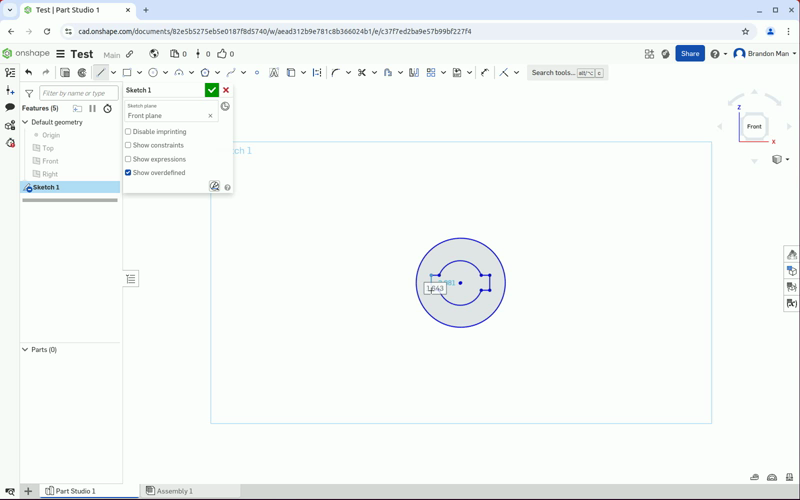
key(esc)
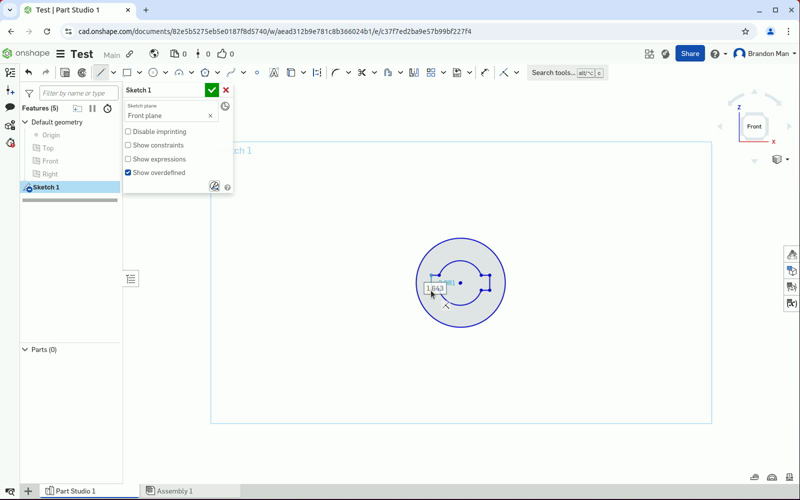
mouse_move(478, 253)
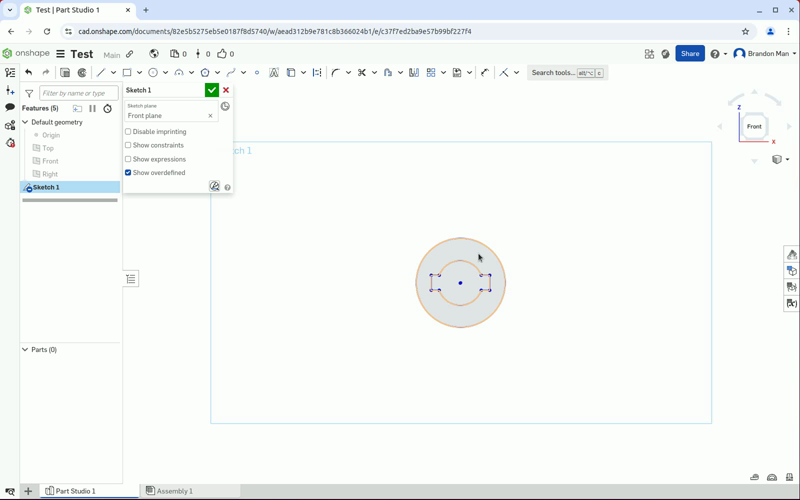
click(478, 253)
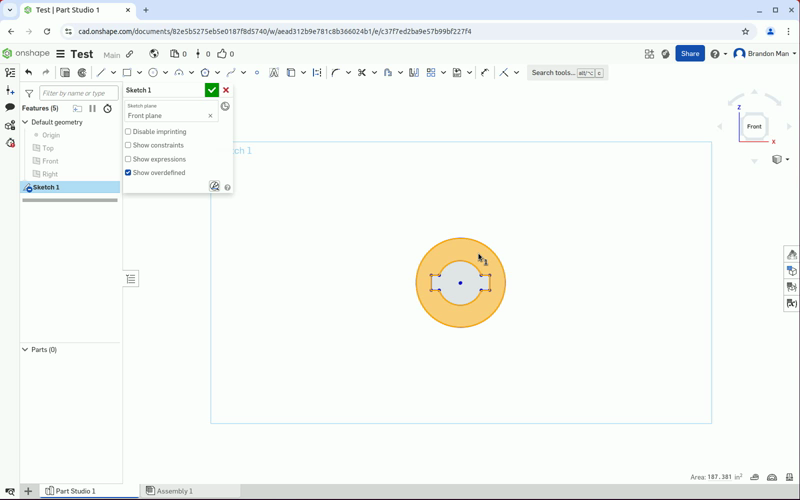
mouse_move(73, 352)
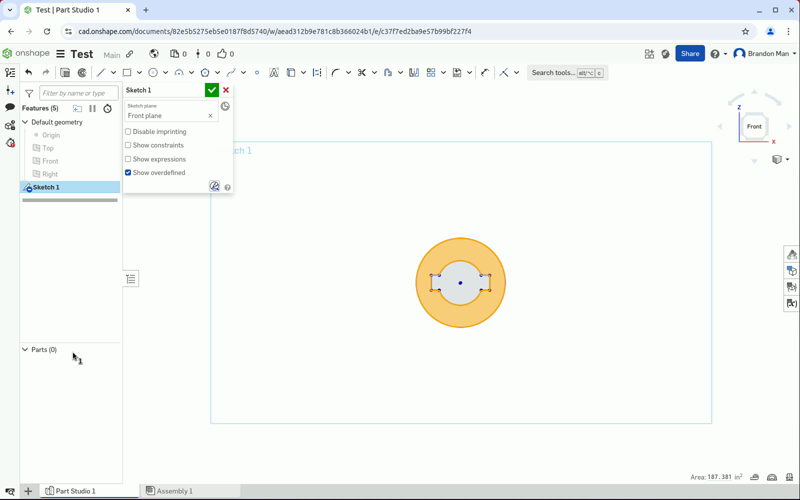
key(shift+y)
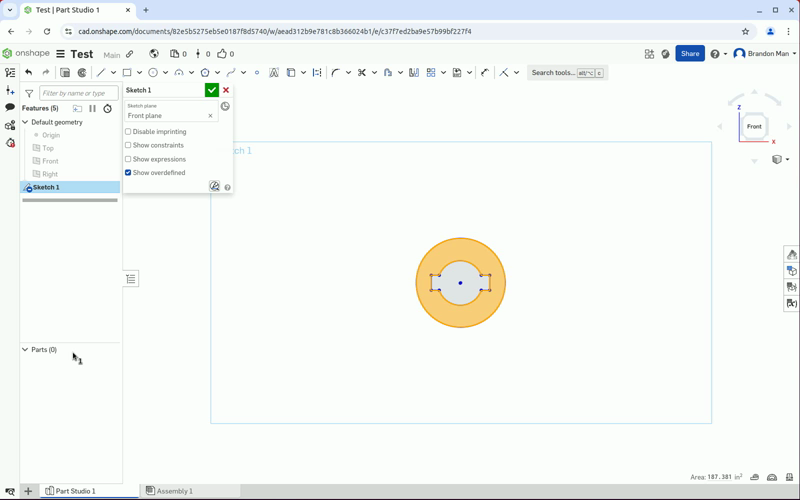
key(shift+e)
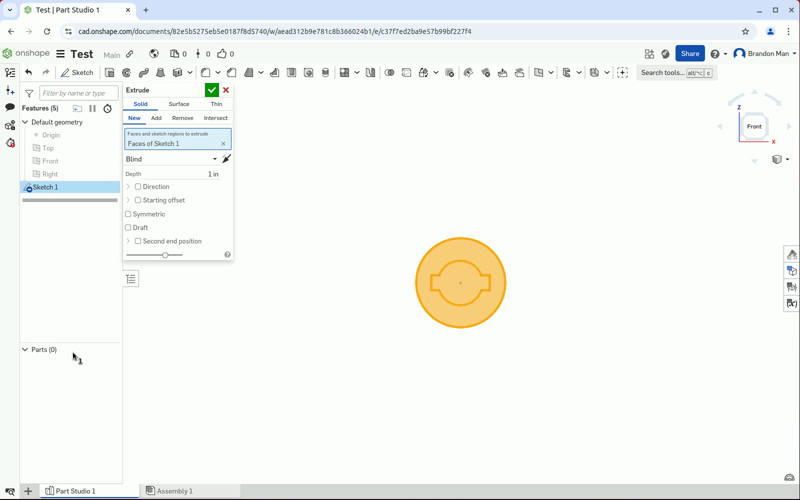
mouse_move(143, 106)
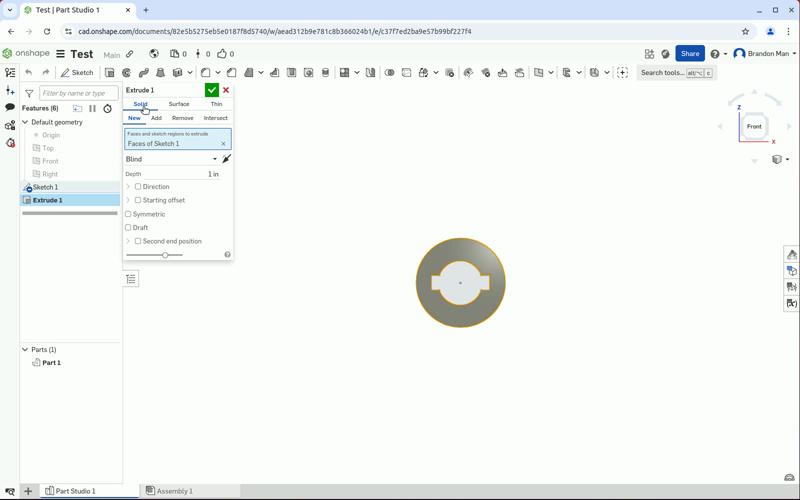
click(143, 106)
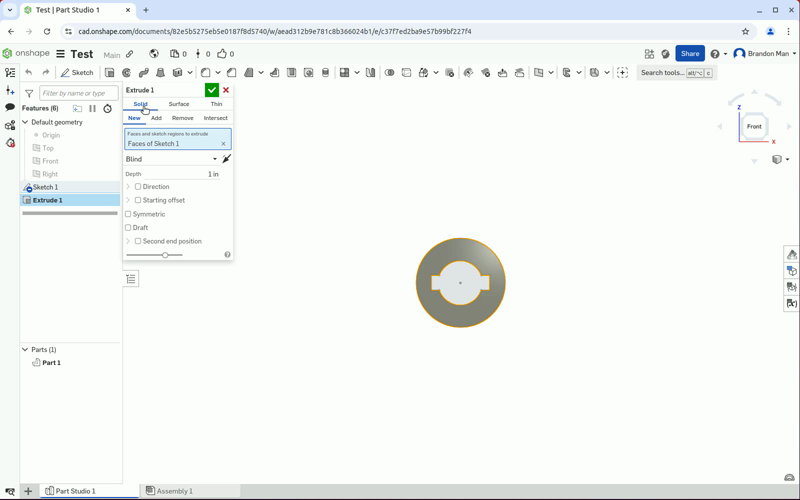
mouse_move(137, 120)
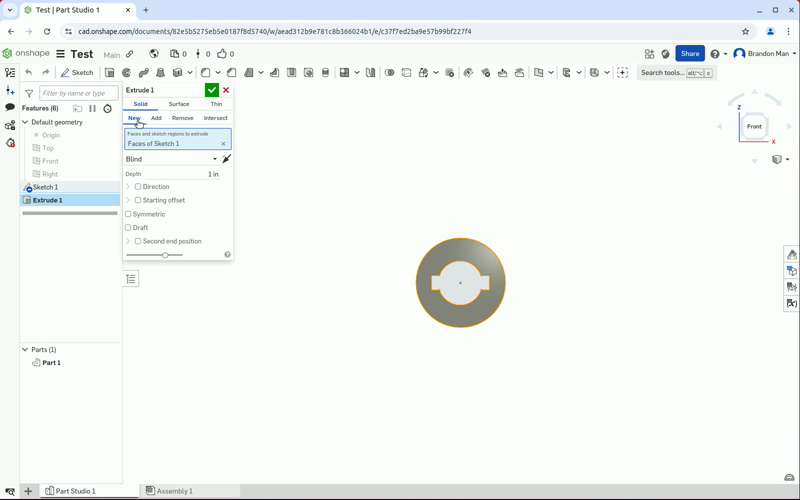
click(137, 120)
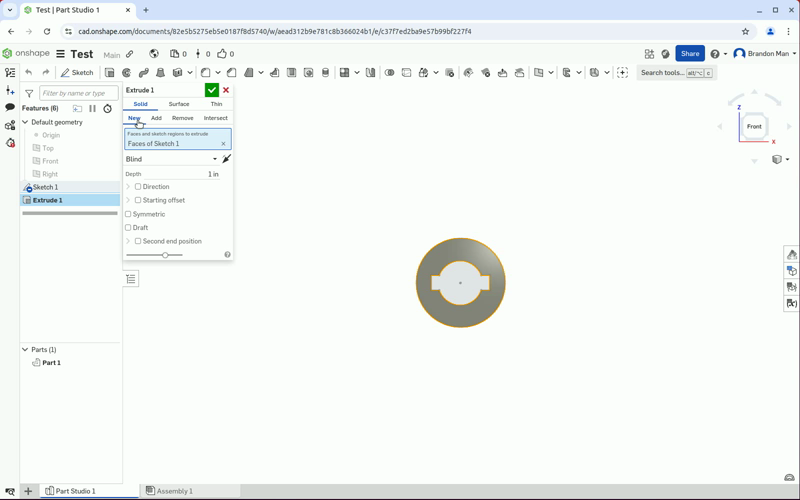
key(tab, 4)
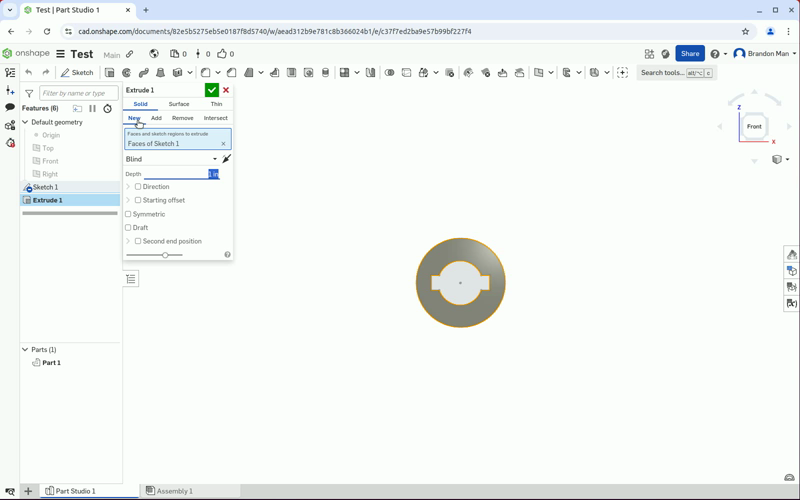
text(7.943)
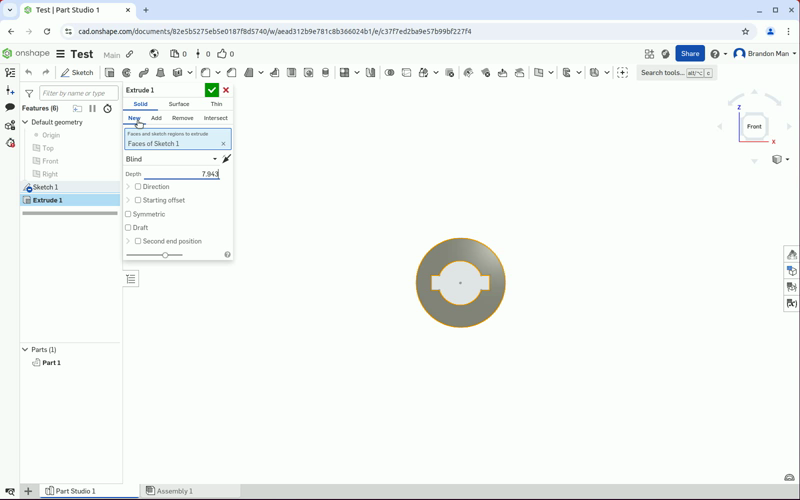
key(enter)
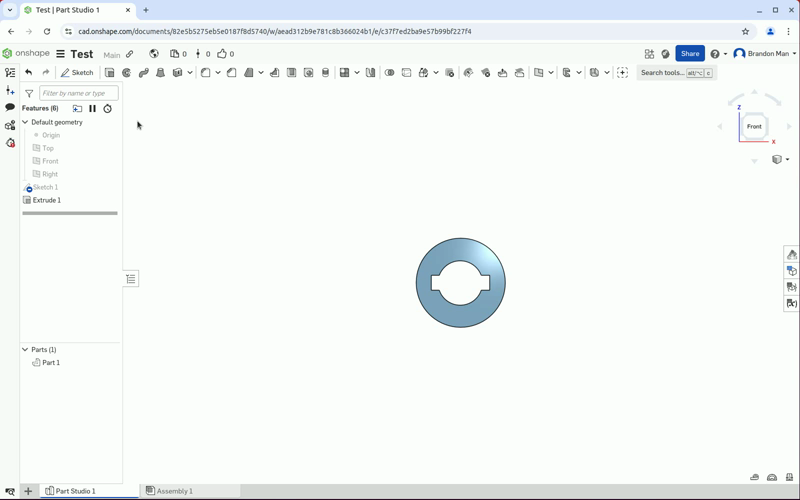
key(shift+h)
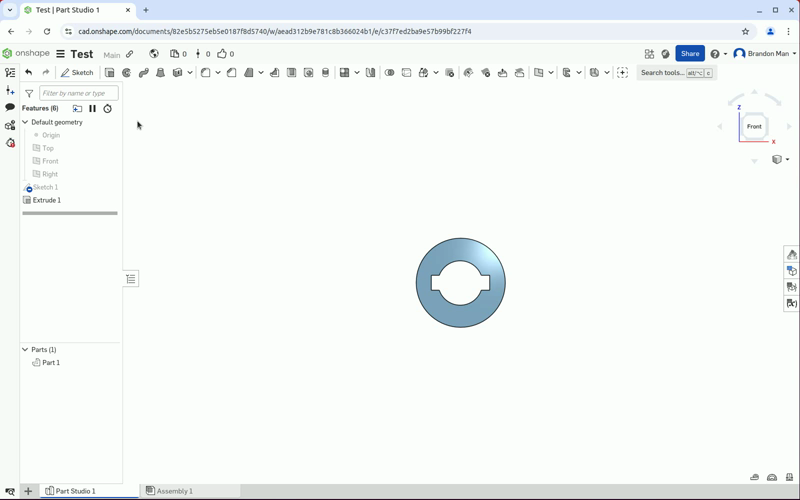
key(shift+h)
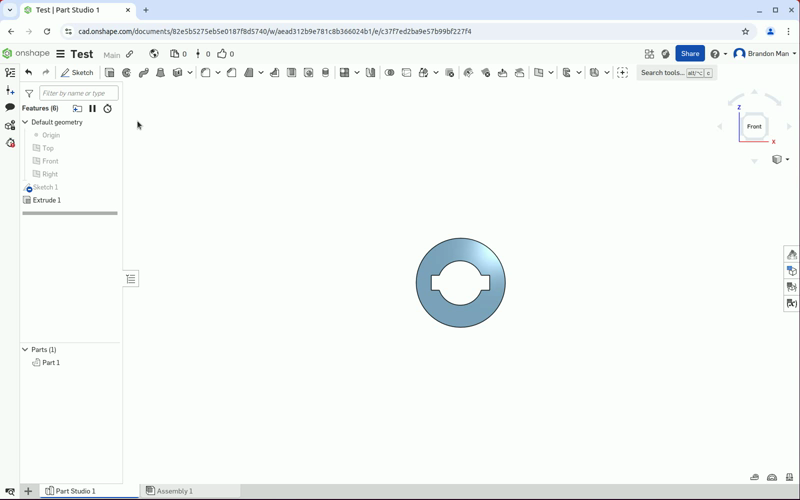
mouse_move(73, 189)
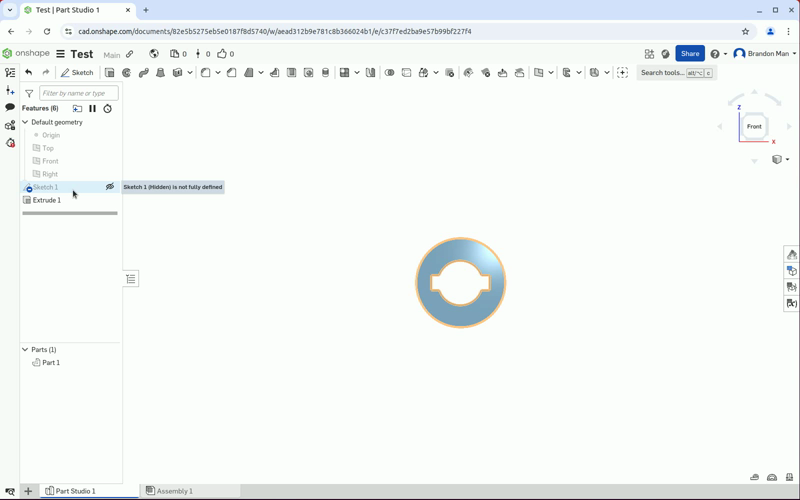
click(73, 189)
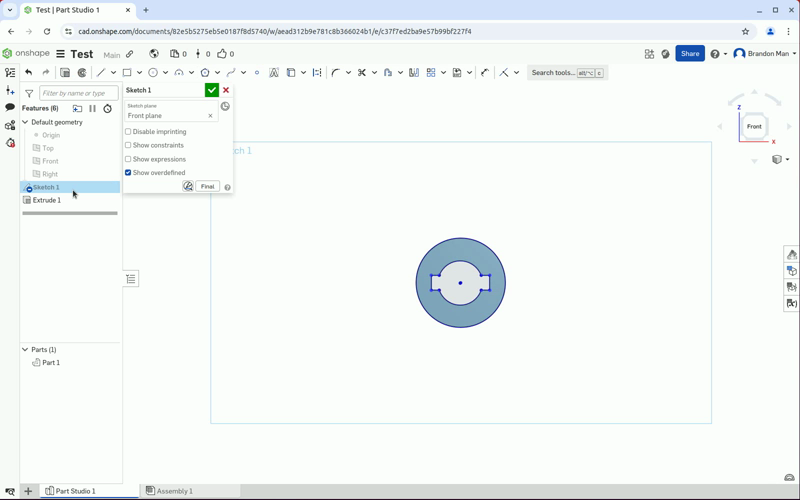
mouse_move(229, 92)
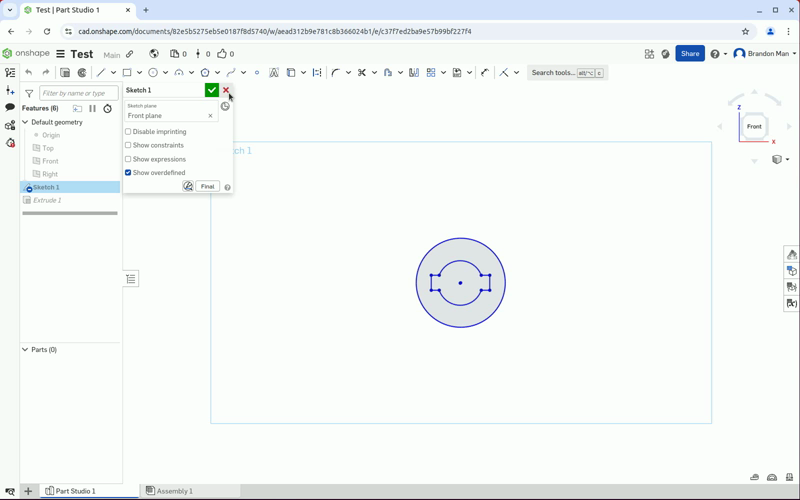
click(229, 92)
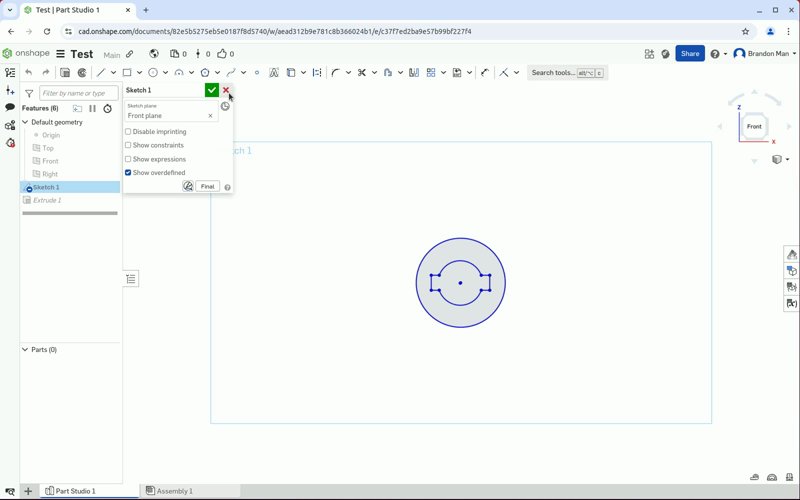
key(shift+s)
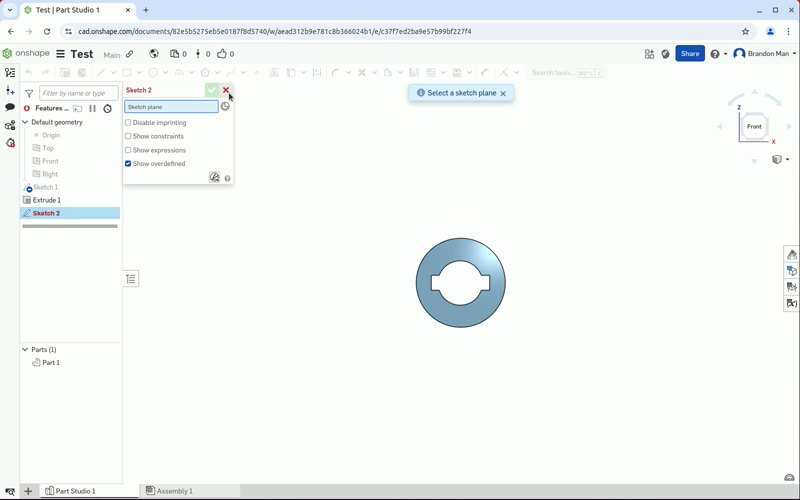
mouse_move(73, 163)
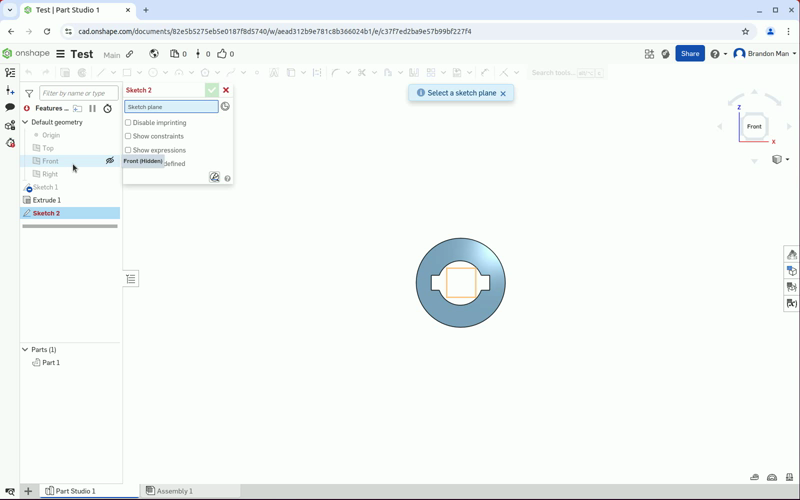
click(73, 163)
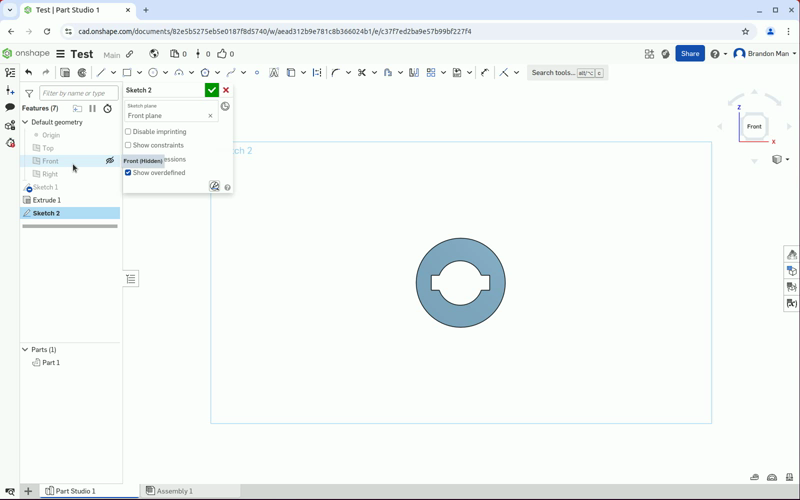
mouse_move(73, 352)
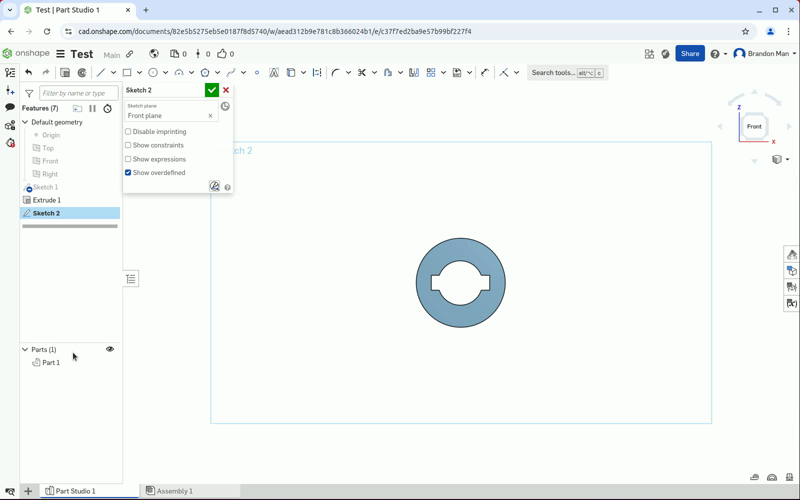
key(y)
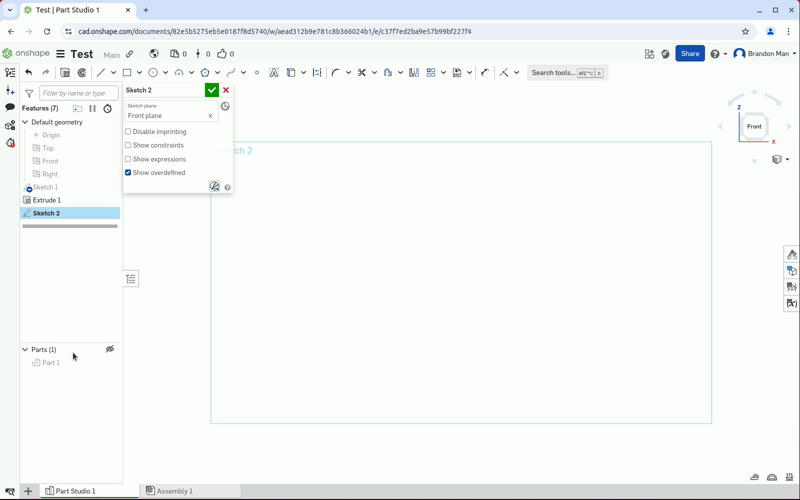
key(l)
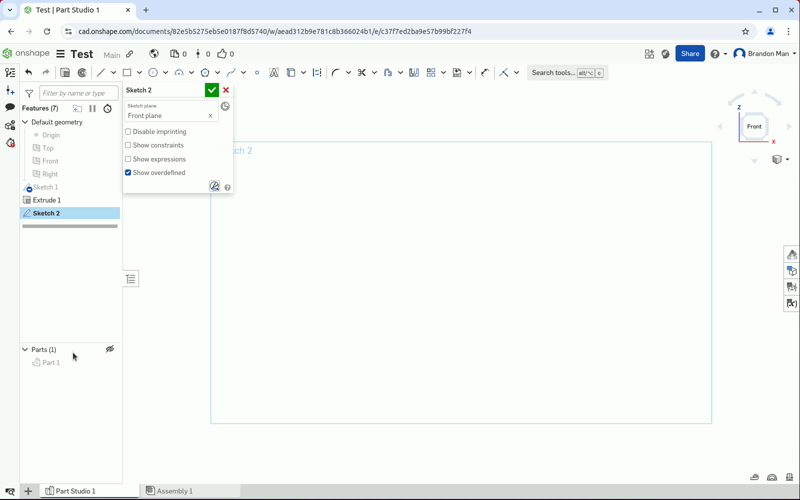
key_down(shift)
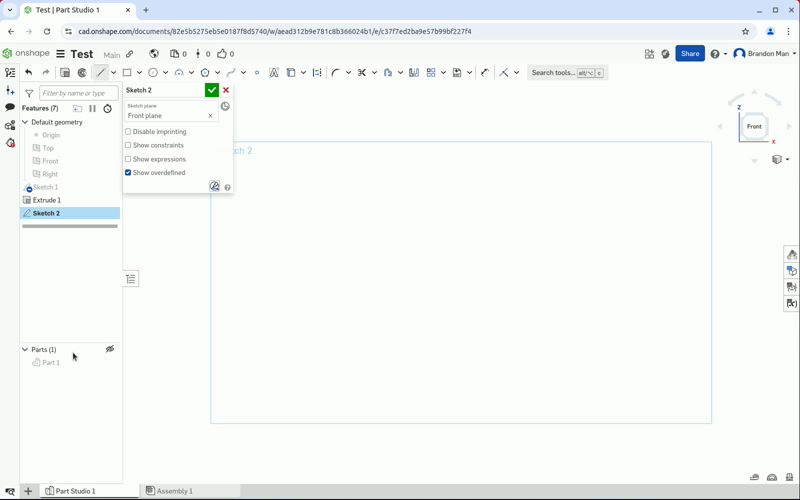
mouse_move(468, 326)
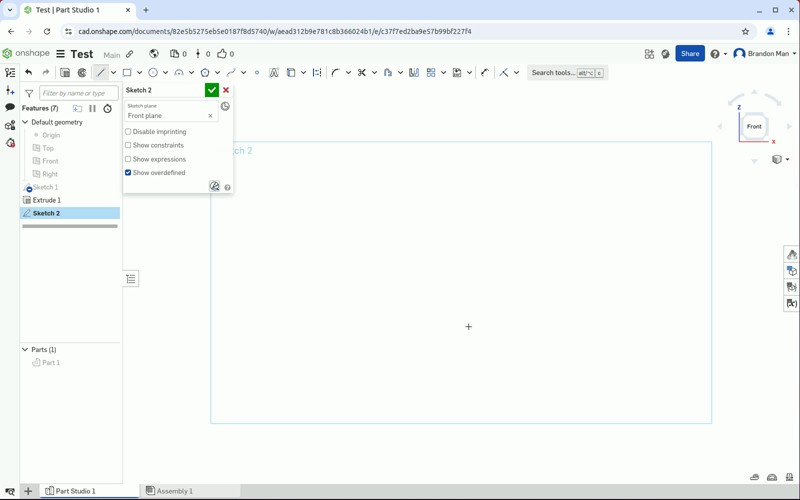
click(468, 326)
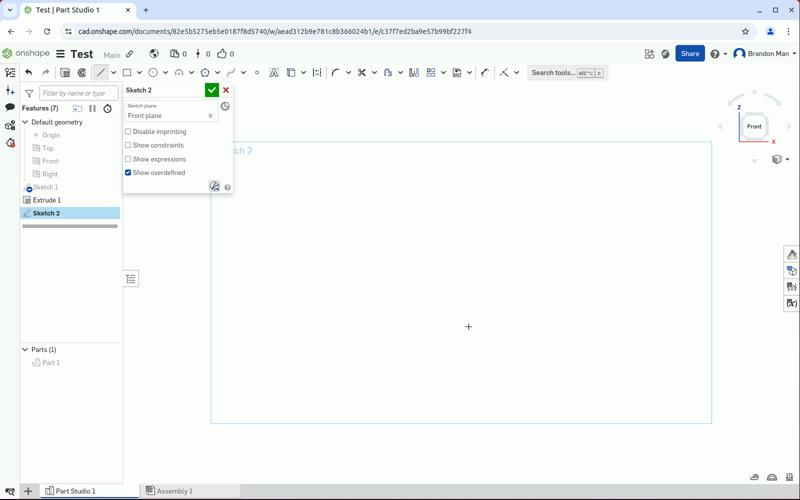
key_up(shift)
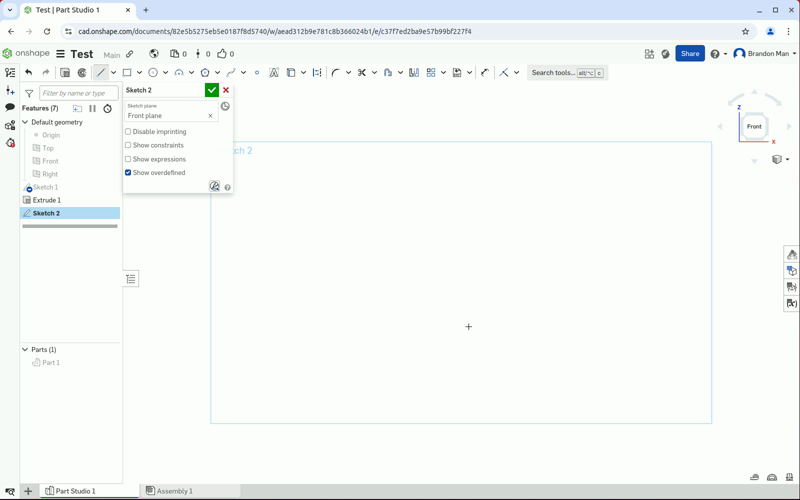
key_down(shift)
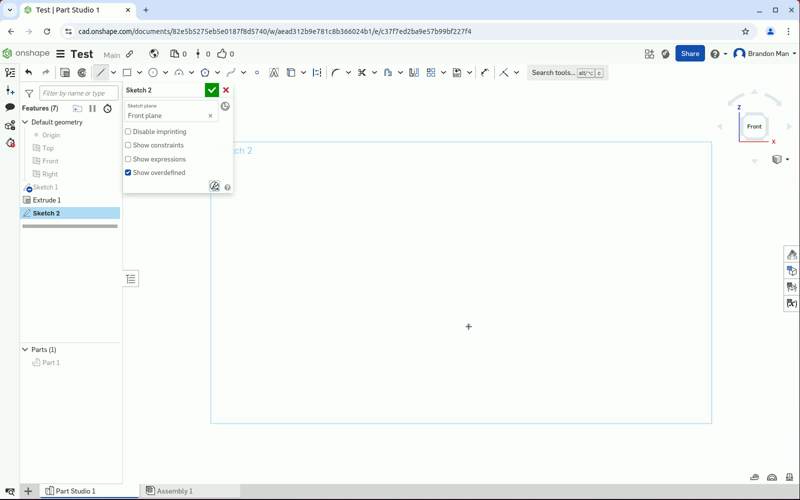
mouse_move(549, 311)
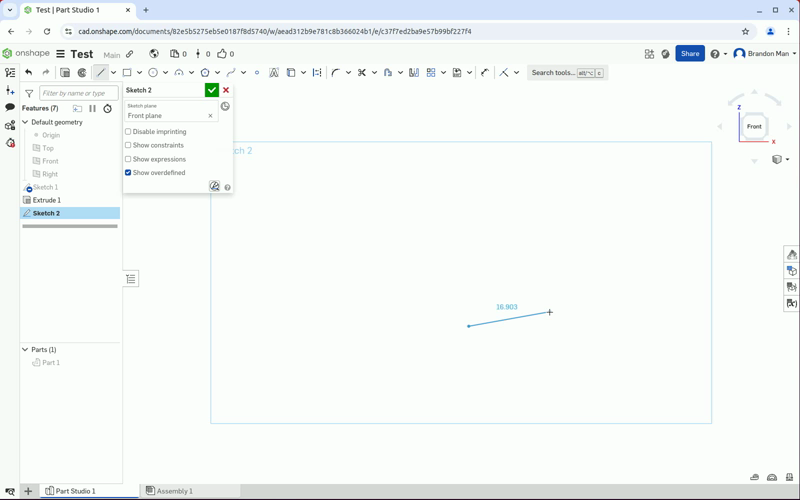
click(549, 311)
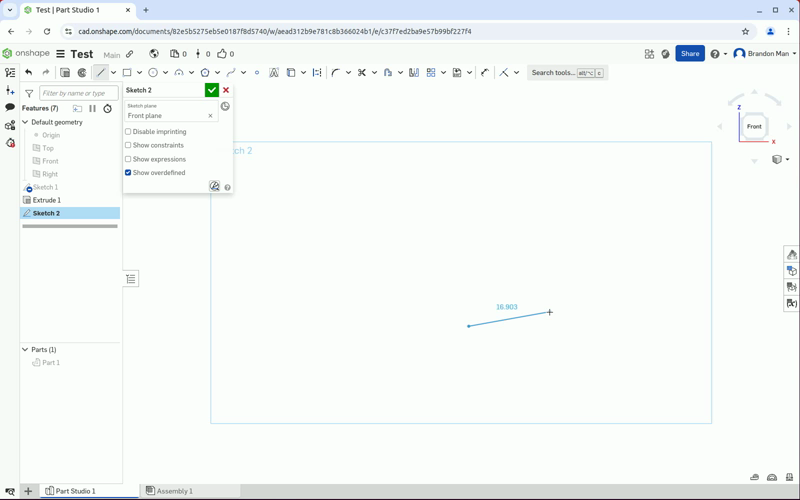
key_up(shift)
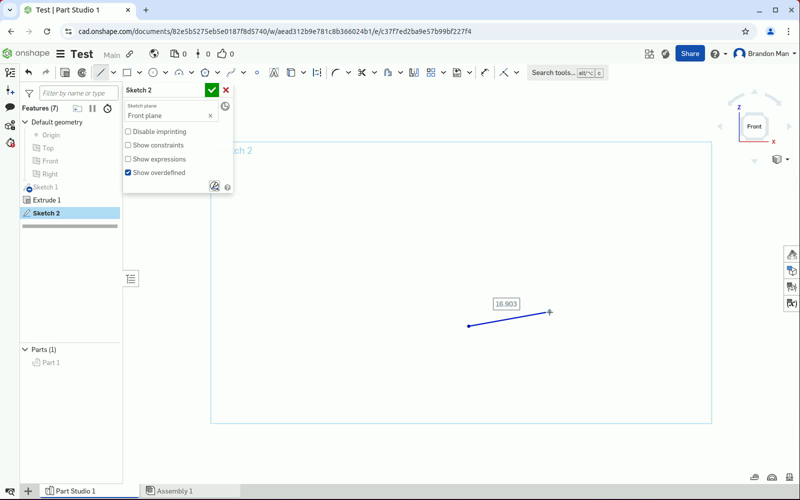
key(esc)
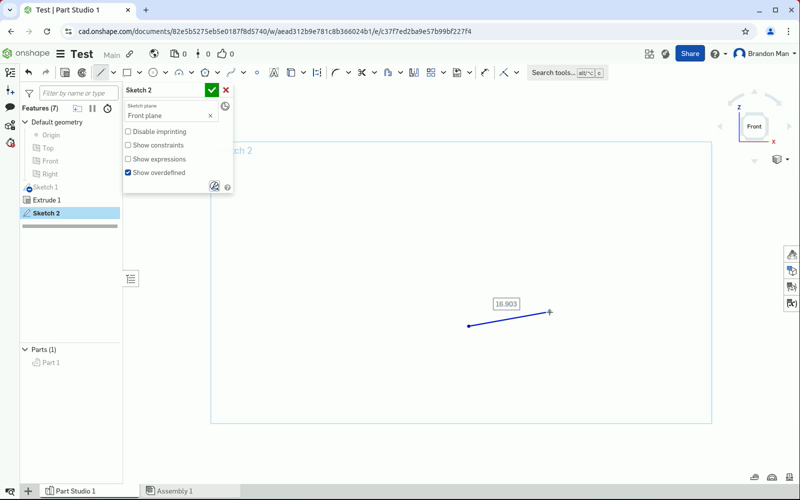
key(a)
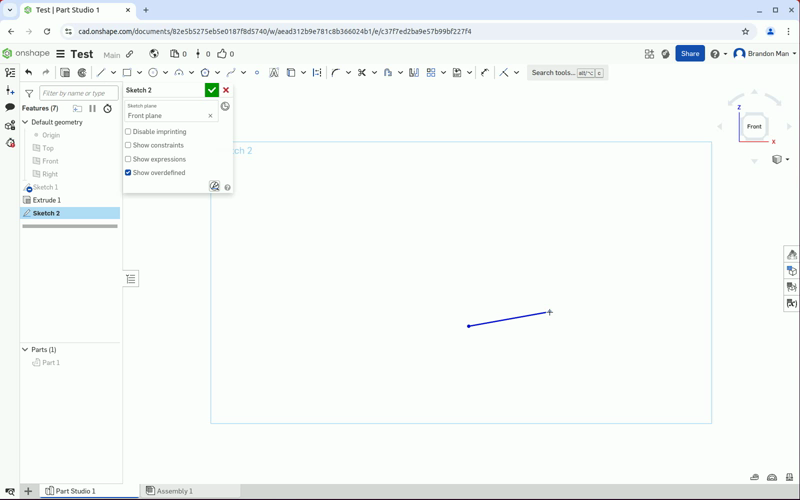
mouse_move(549, 311)
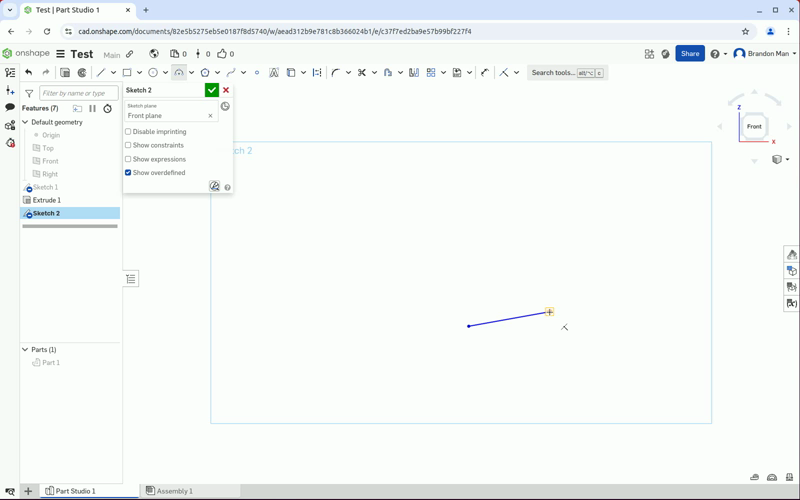
click(549, 311)
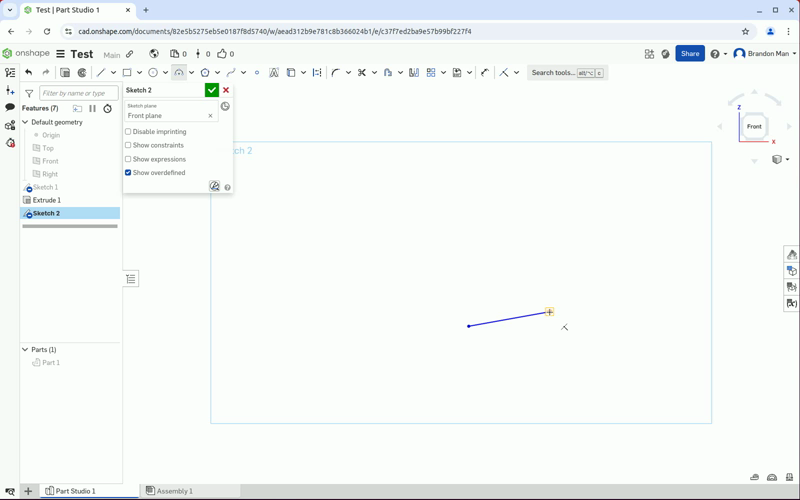
key_down(shift)
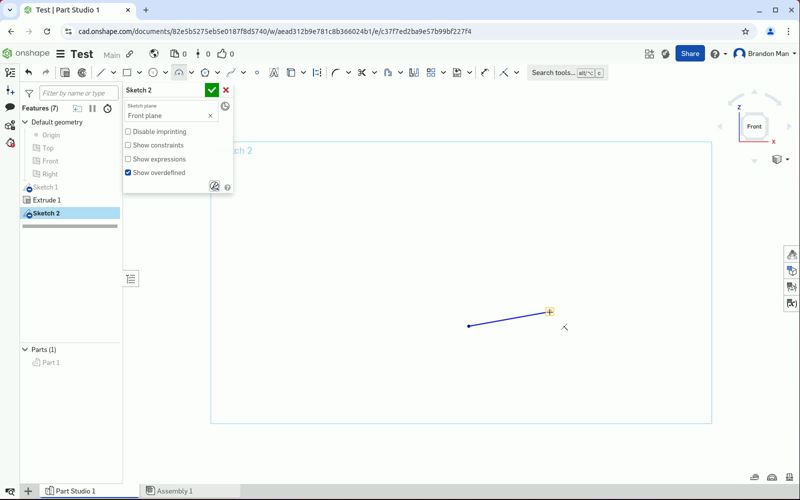
mouse_move(549, 253)
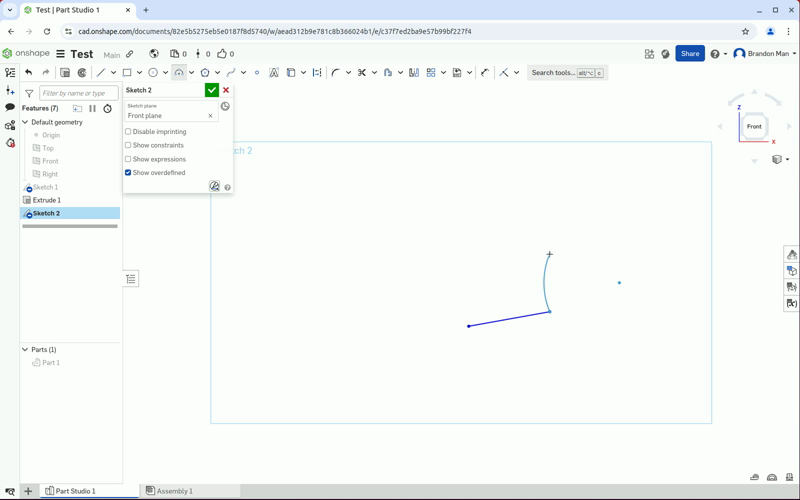
click(549, 253)
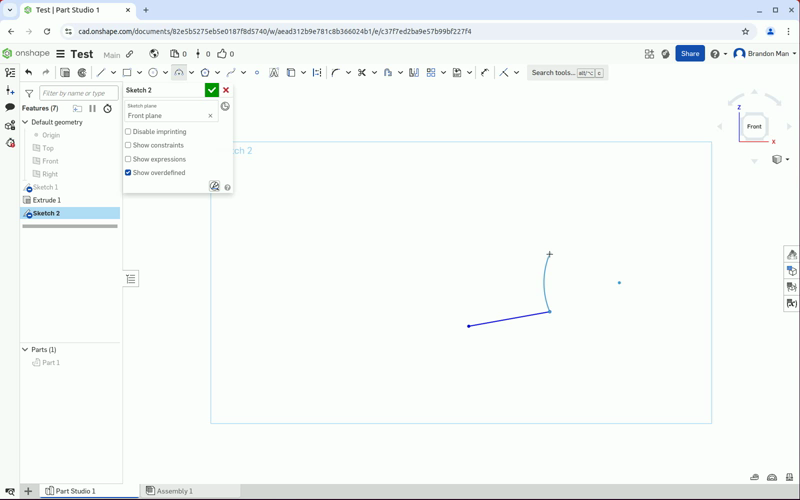
mouse_move(515, 282)
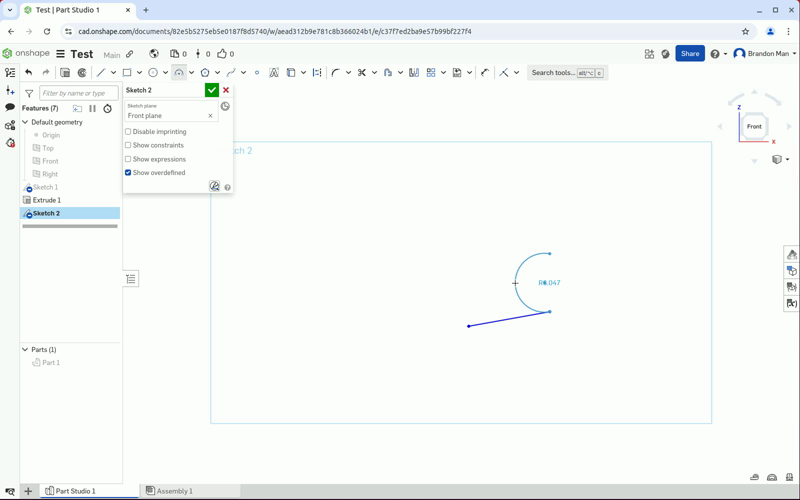
click(515, 282)
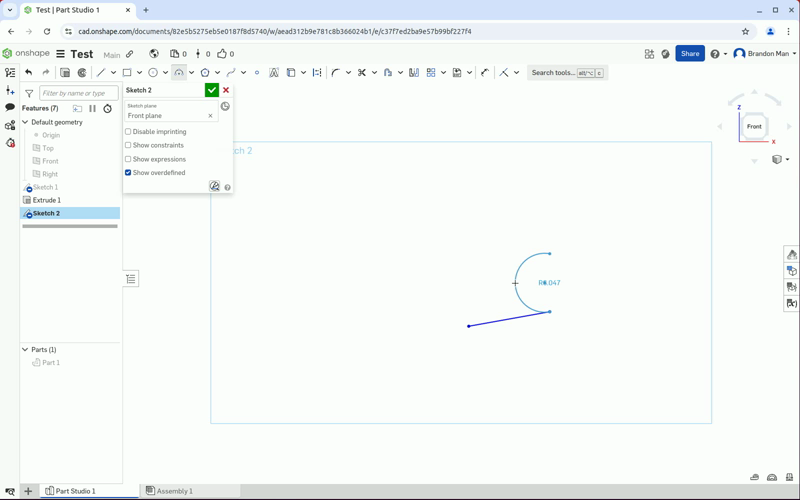
key_up(shift)
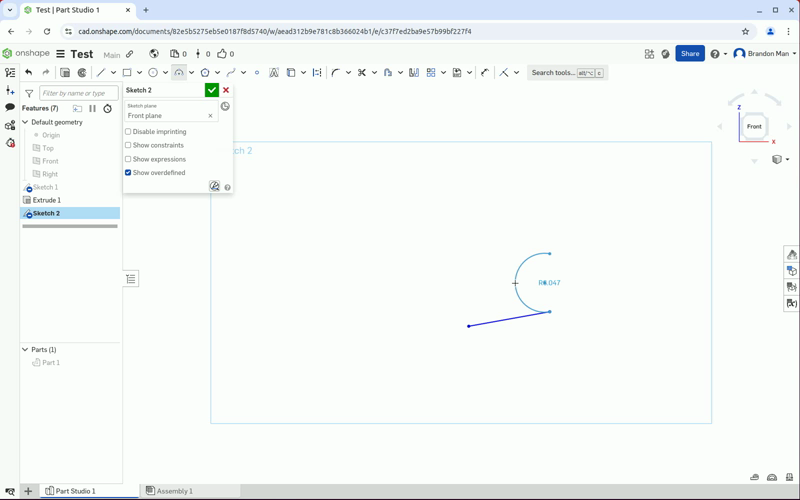
key(esc)
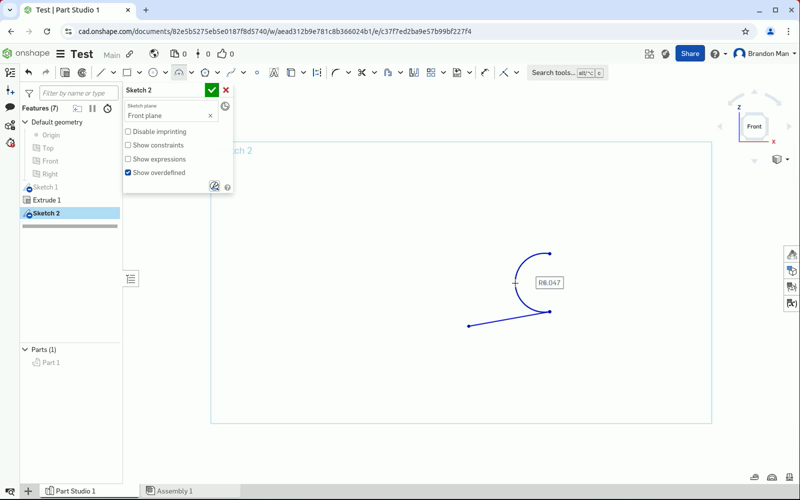
key(l)
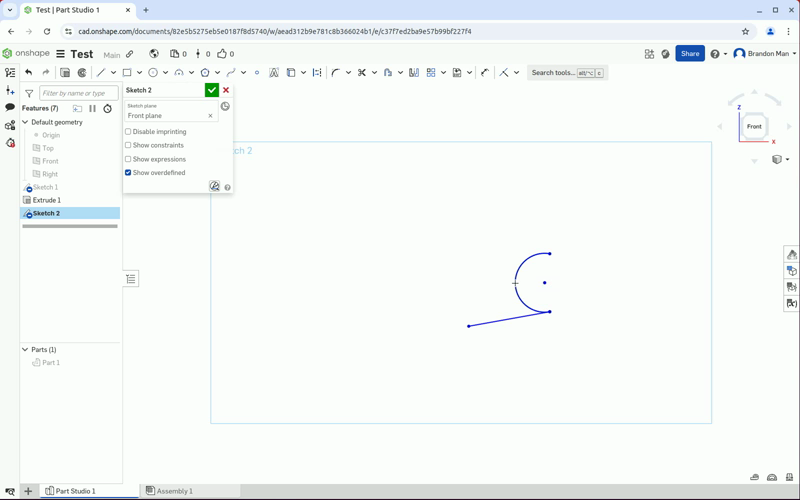
mouse_move(549, 253)
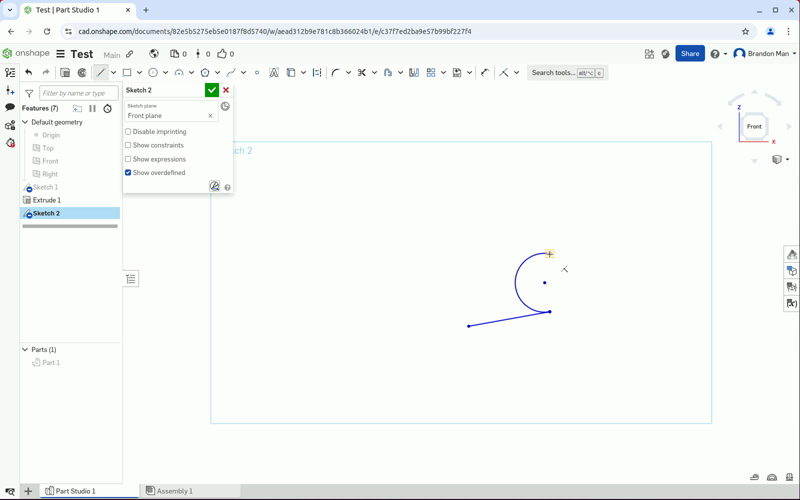
click(549, 253)
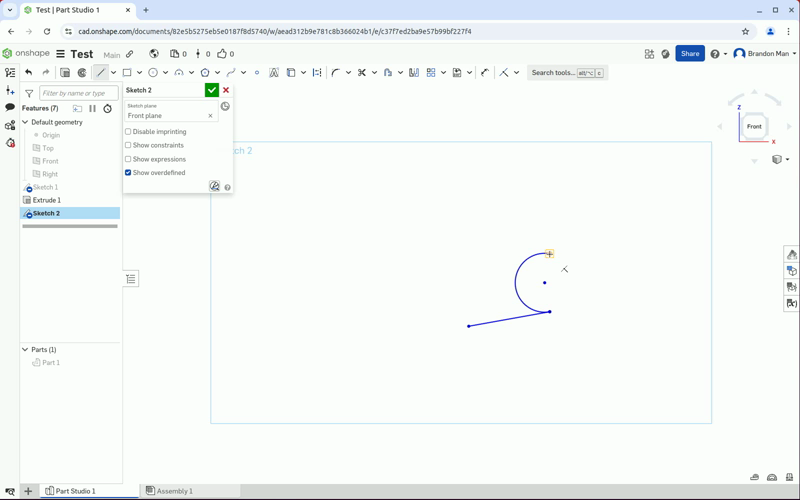
key_down(shift)
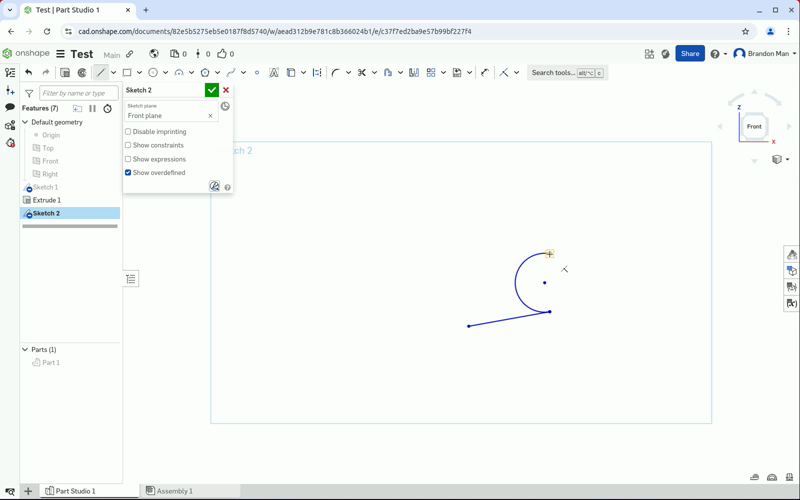
mouse_move(468, 239)
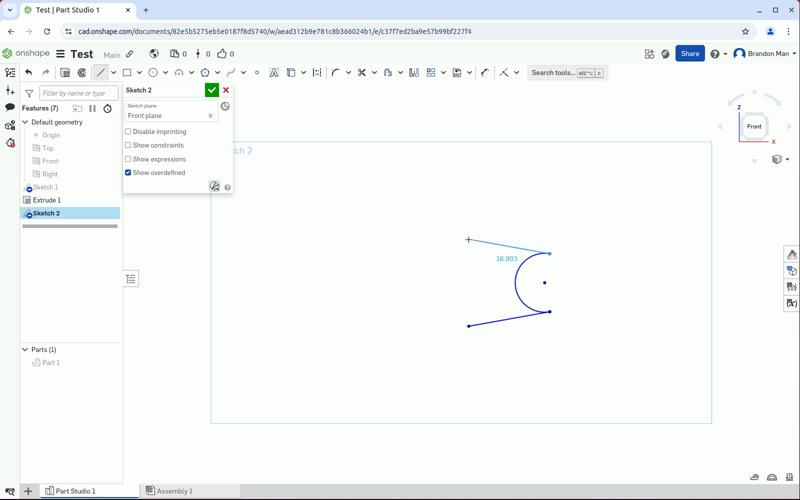
click(468, 239)
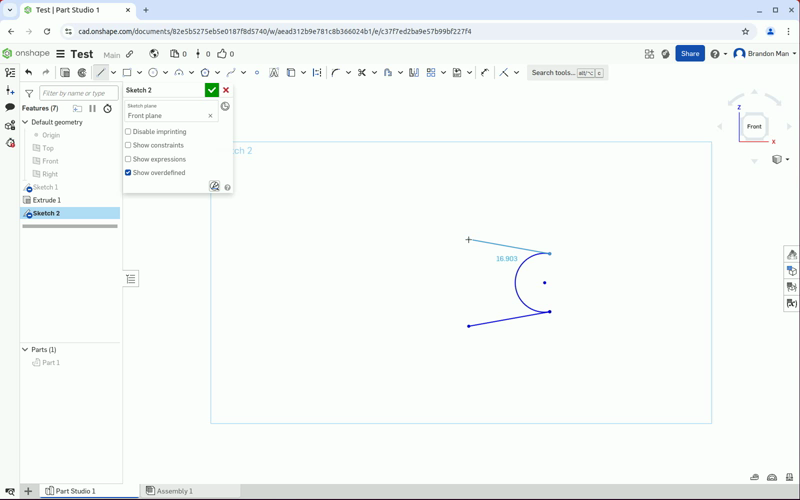
key_up(shift)
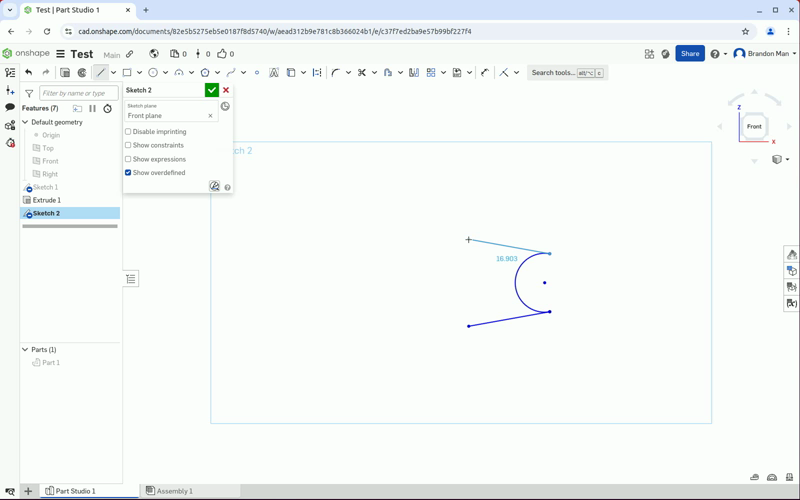
key(esc)
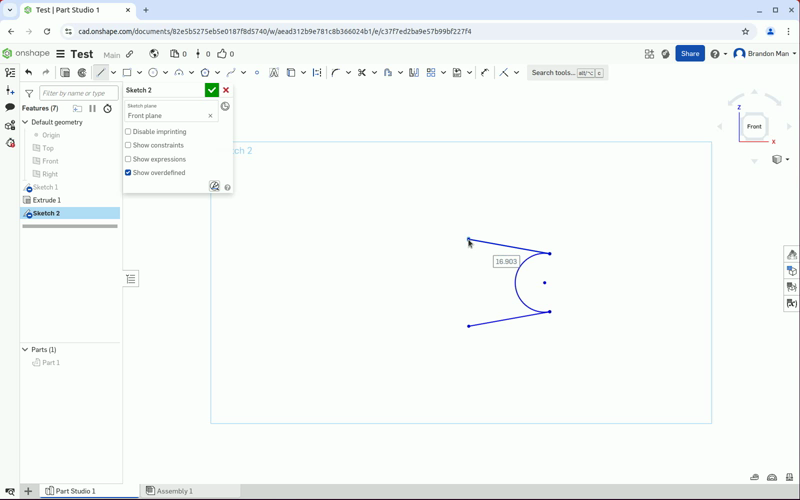
key(a)
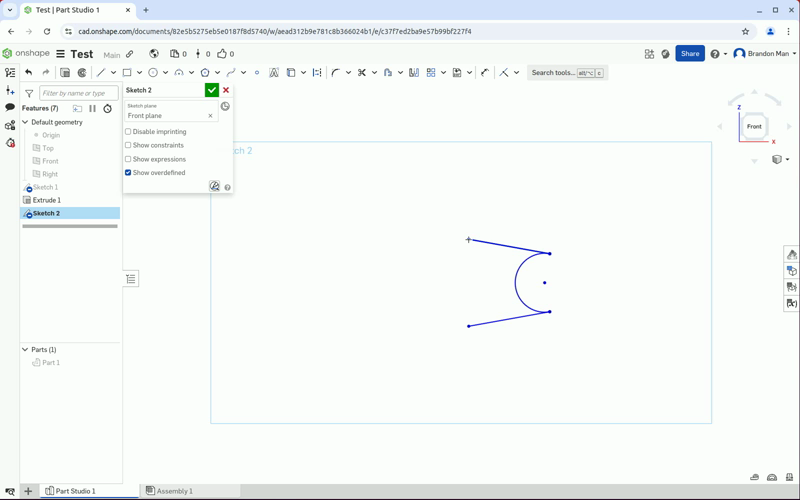
mouse_move(468, 239)
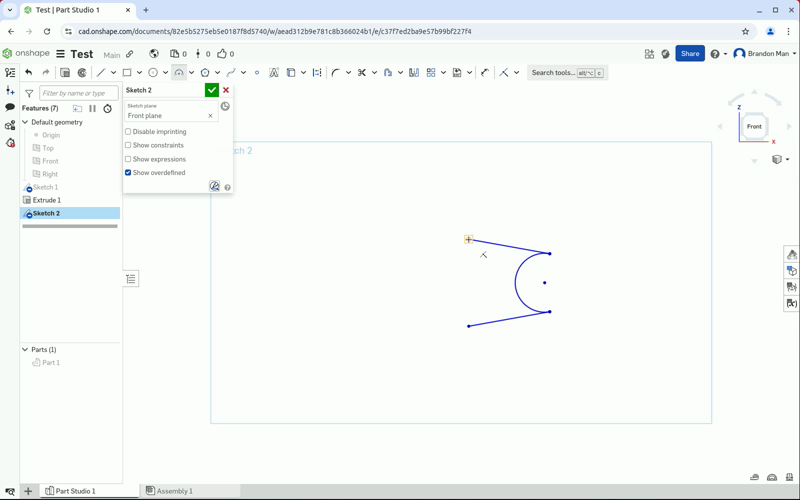
click(468, 239)
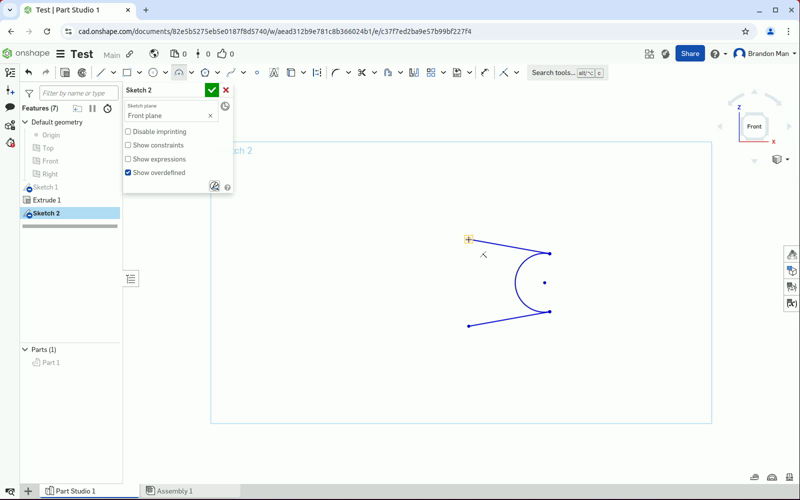
mouse_move(468, 326)
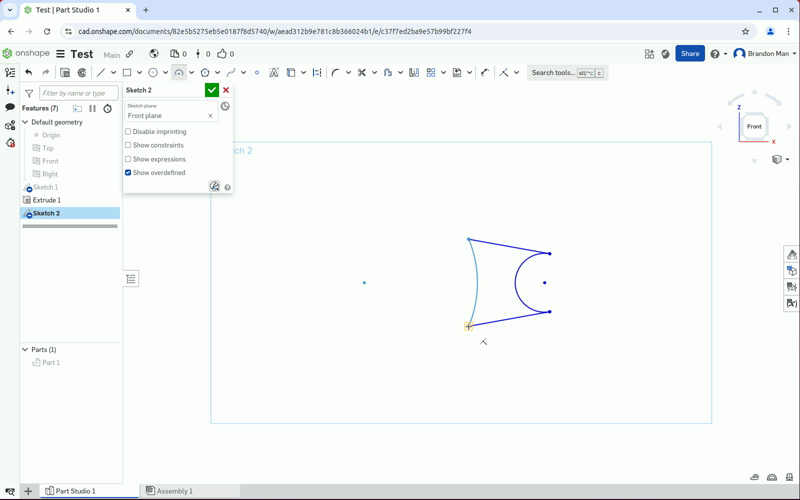
click(468, 326)
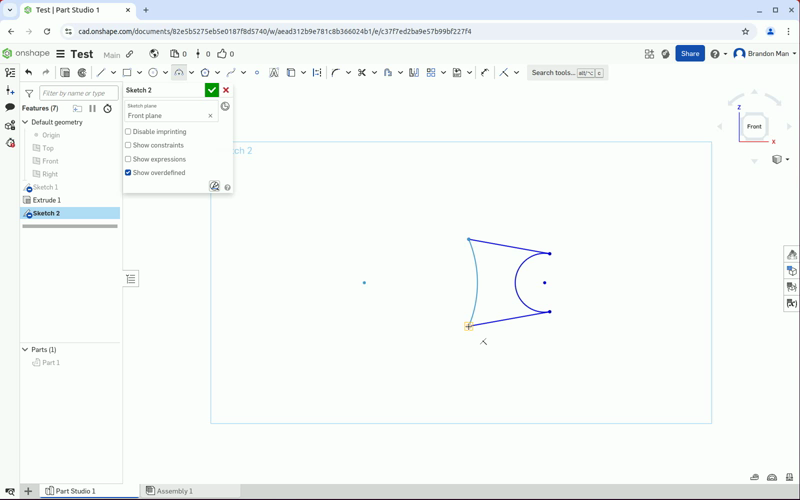
key_down(shift)
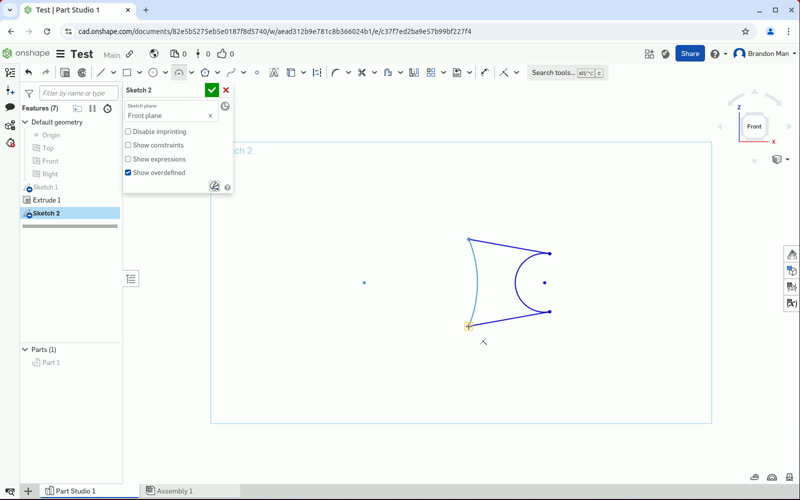
mouse_move(505, 282)
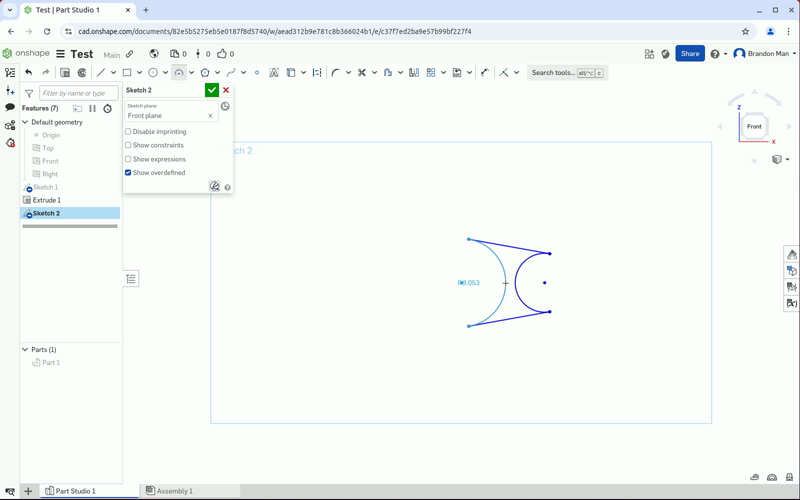
click(505, 282)
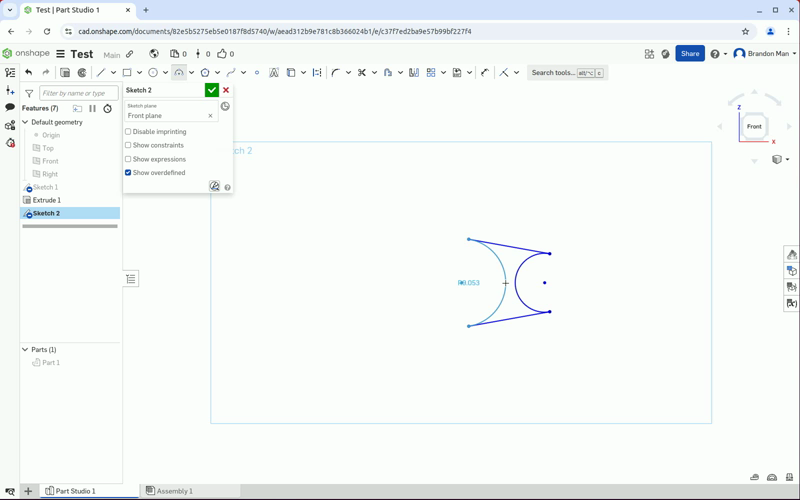
key_up(shift)
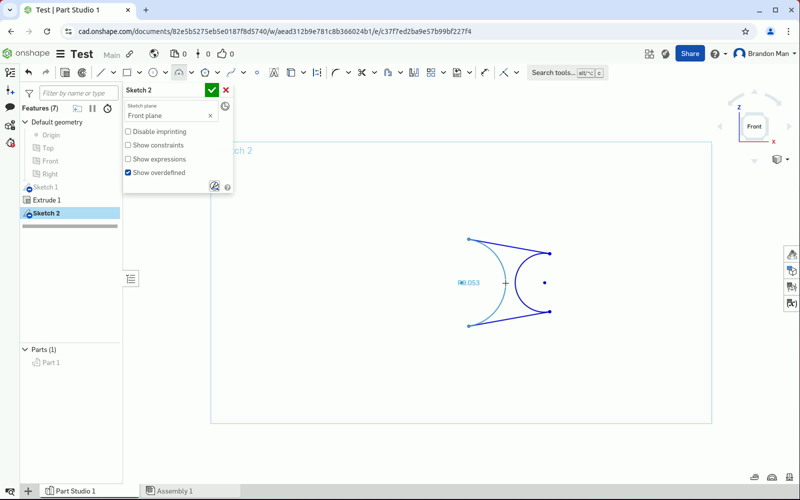
key(esc)
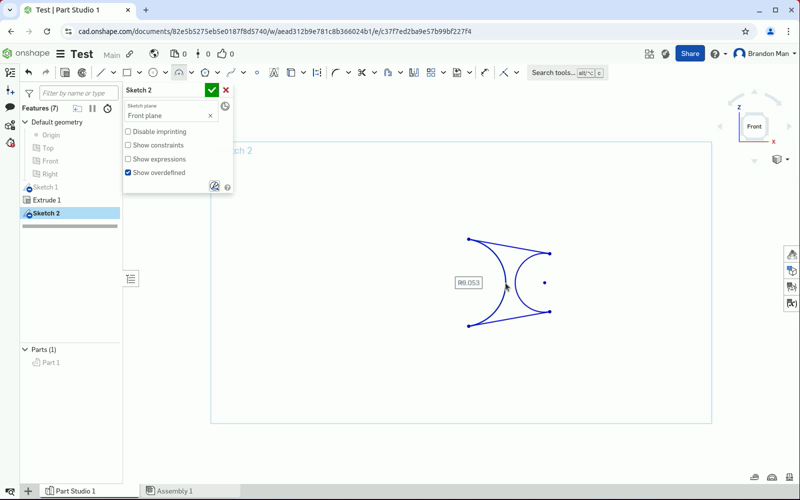
mouse_move(520, 255)
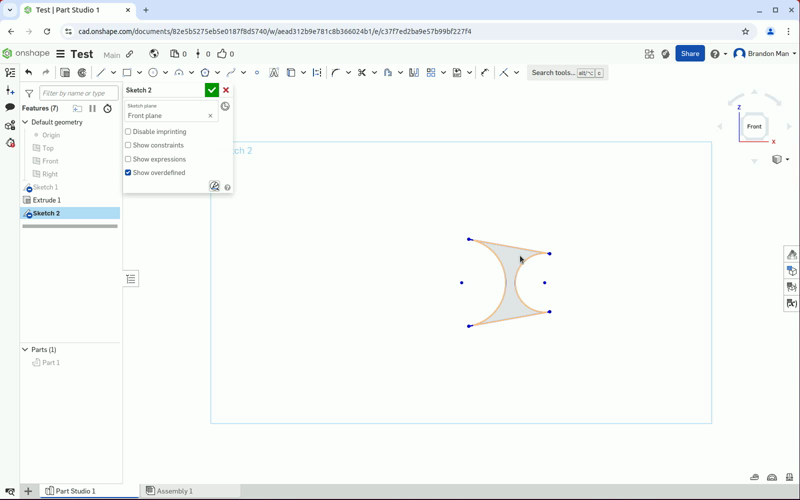
click(520, 255)
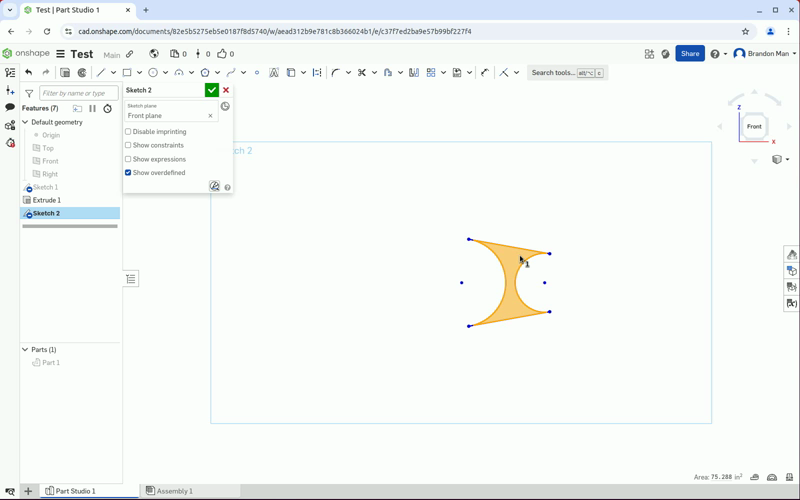
mouse_move(73, 352)
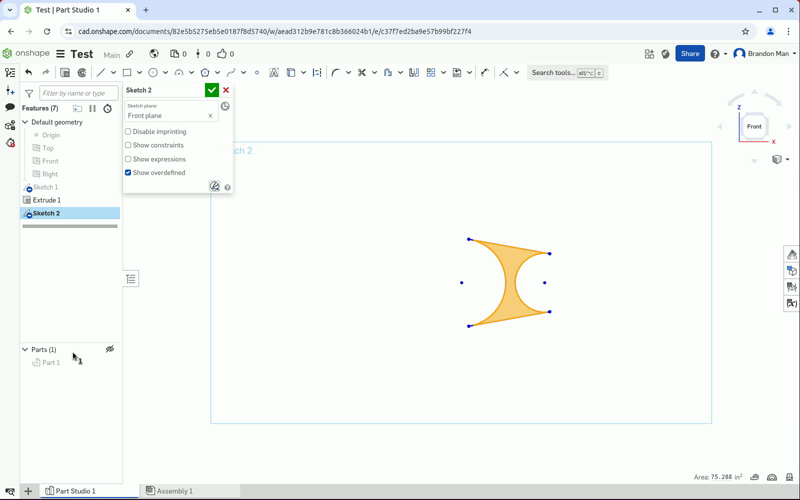
key(shift+y)
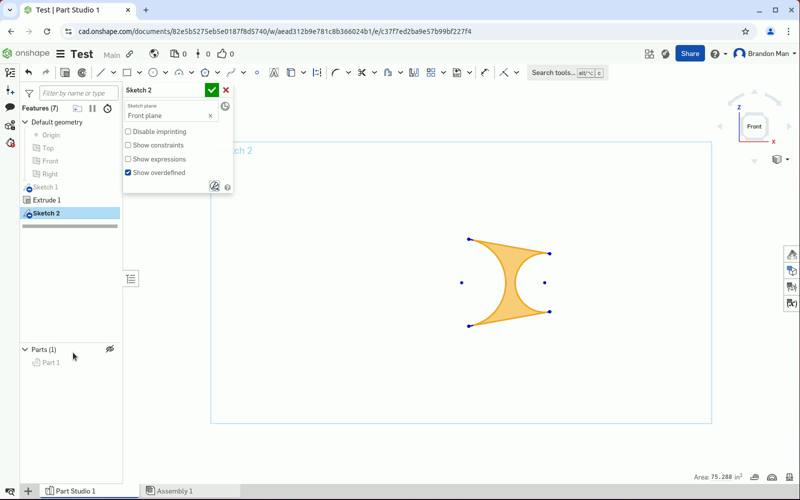
key(shift+e)
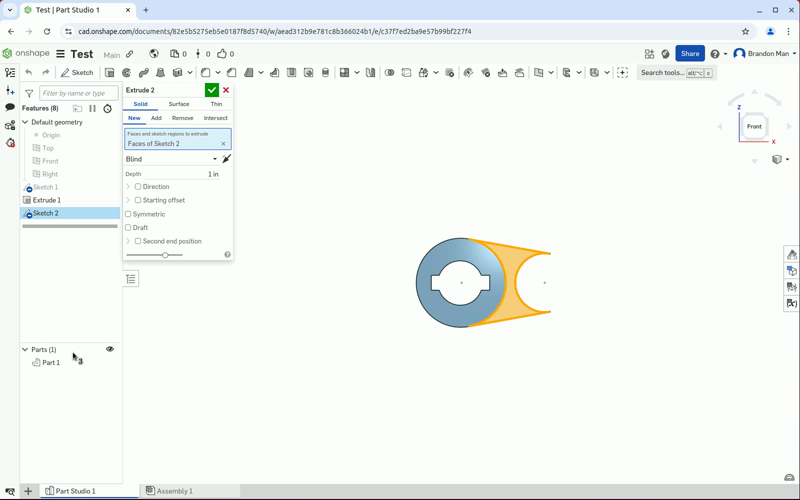
mouse_move(143, 106)
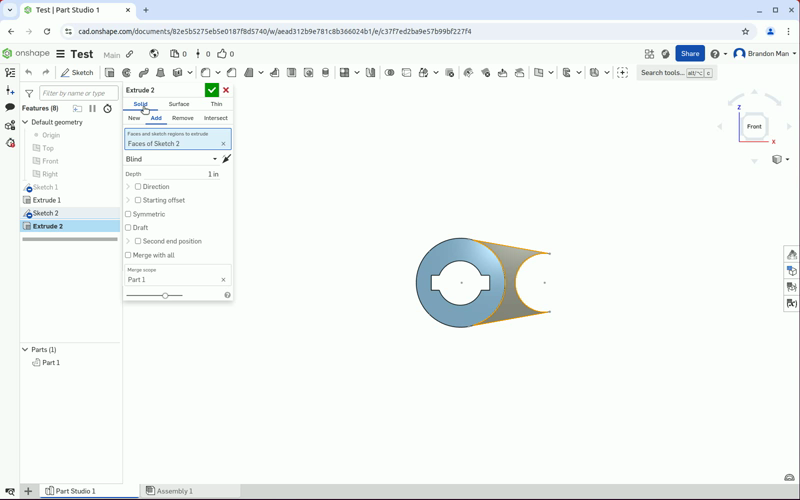
click(143, 106)
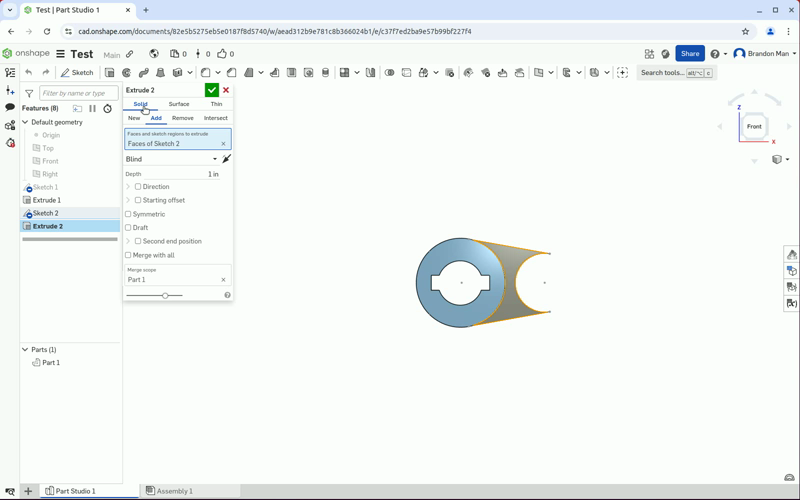
mouse_move(137, 120)
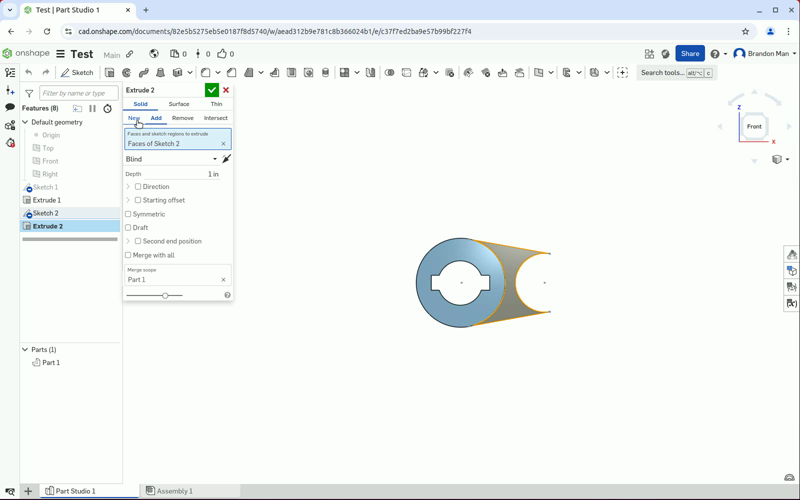
click(137, 120)
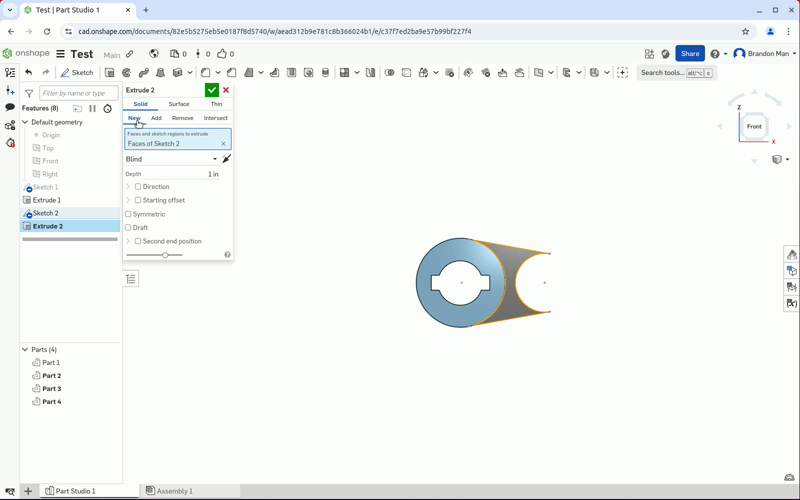
key(tab, 4)
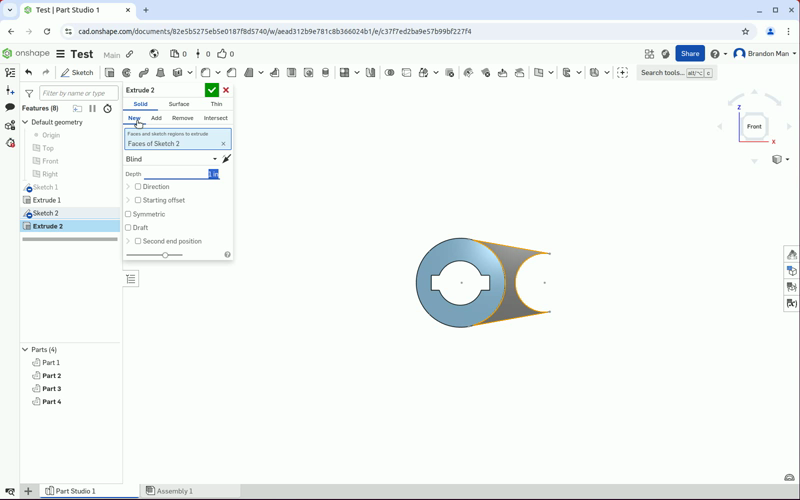
text(7.943)
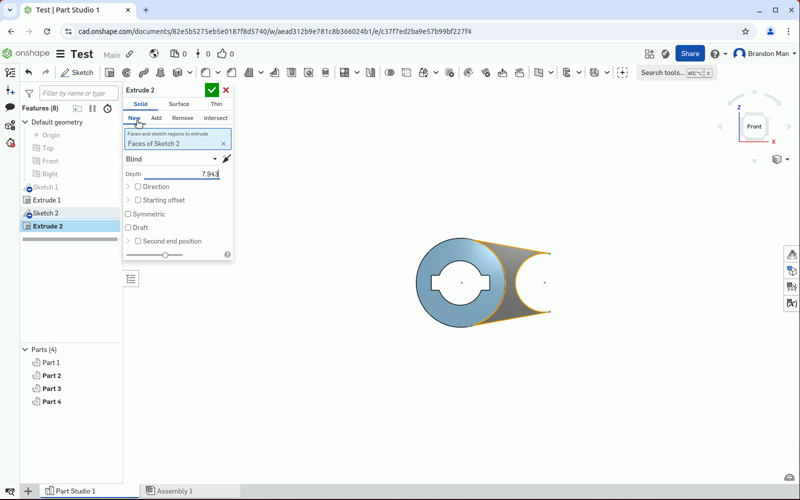
key(enter)
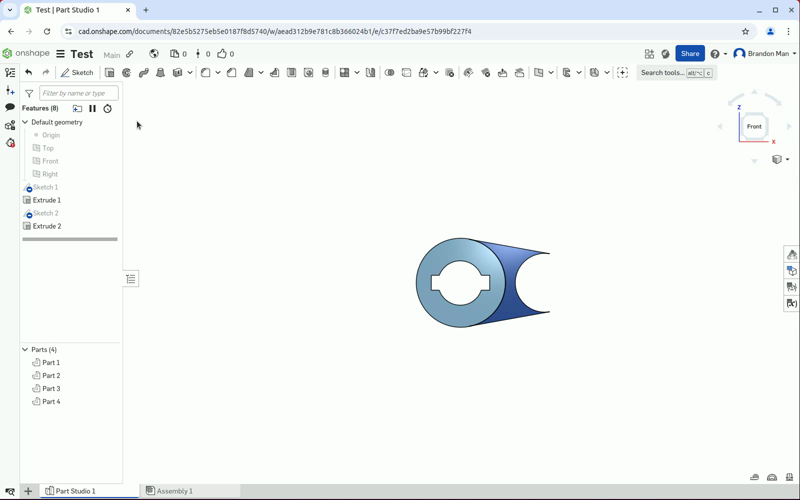
key(shift+h)
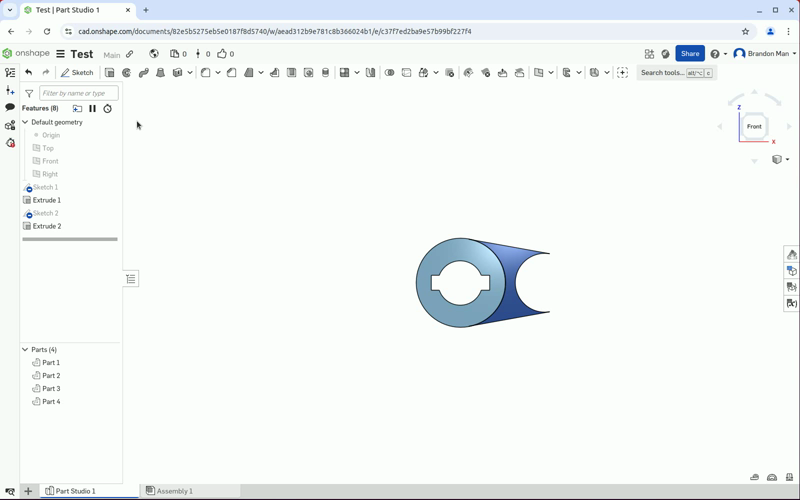
key(shift+h)
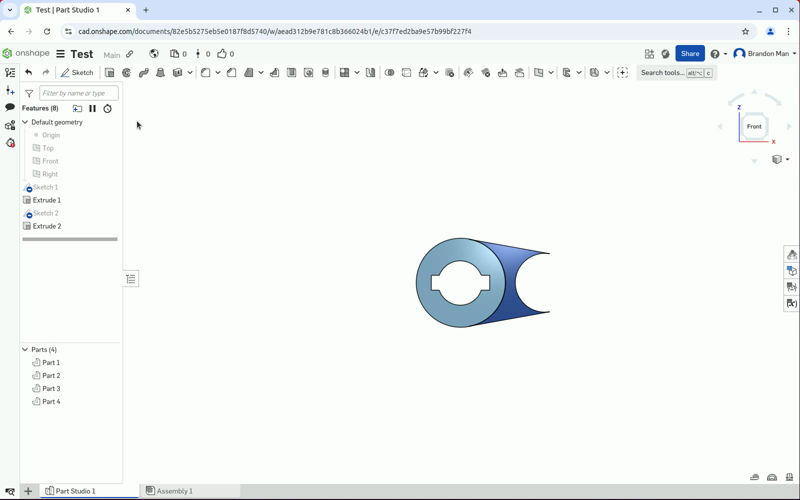
mouse_move(73, 189)
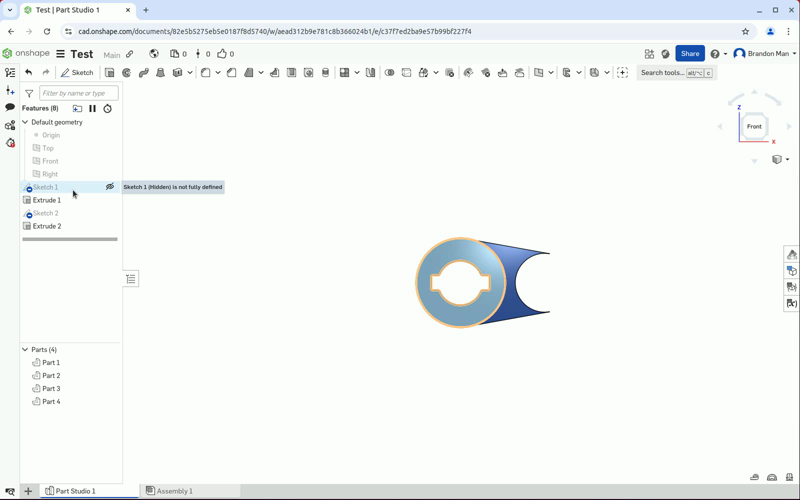
click(73, 189)
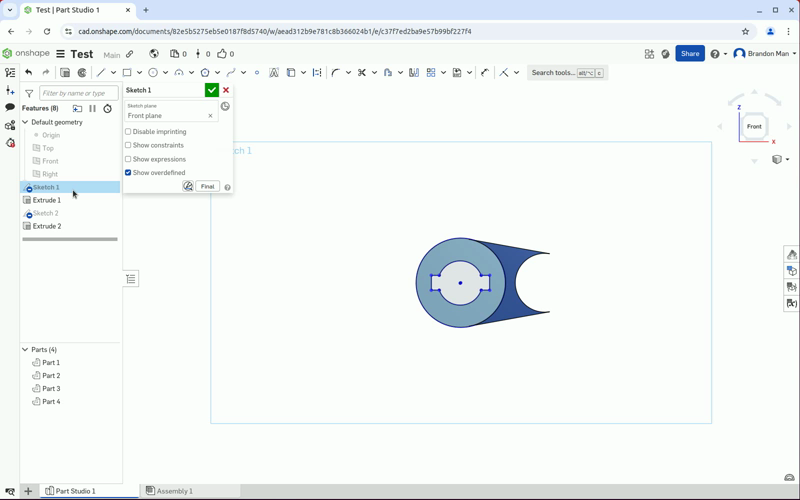
mouse_move(229, 92)
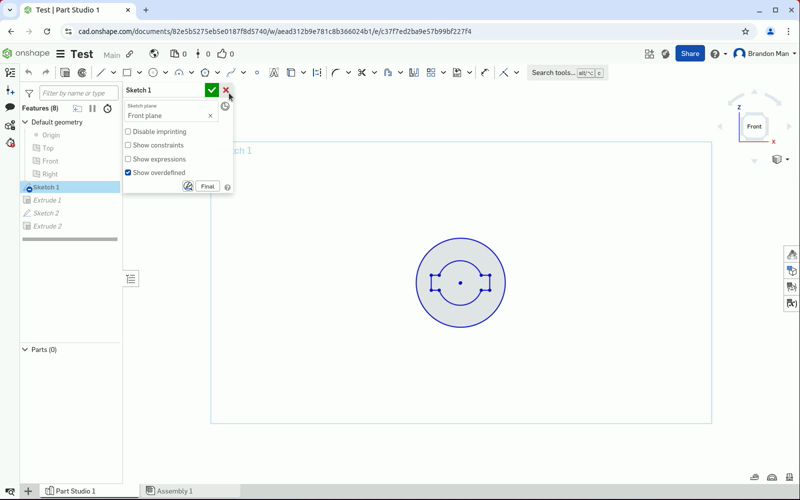
click(229, 92)
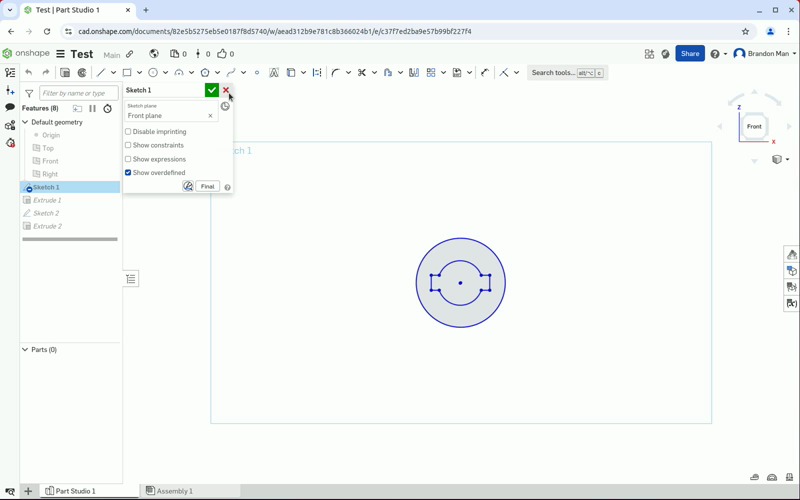
key(shift+s)
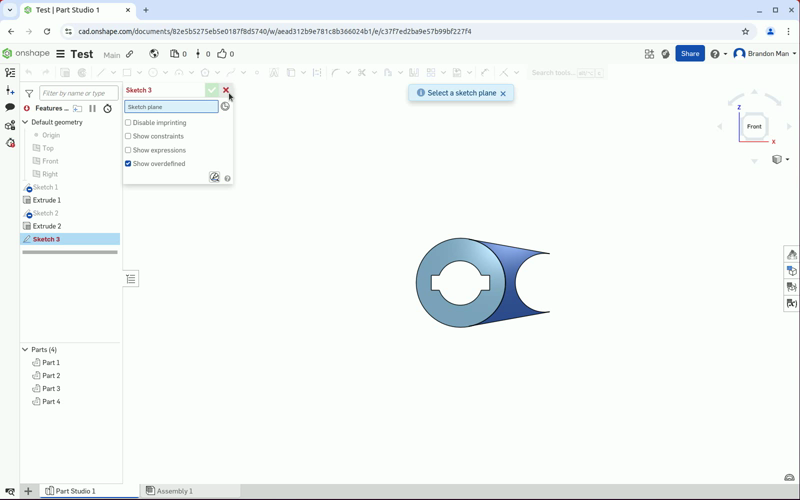
mouse_move(73, 163)
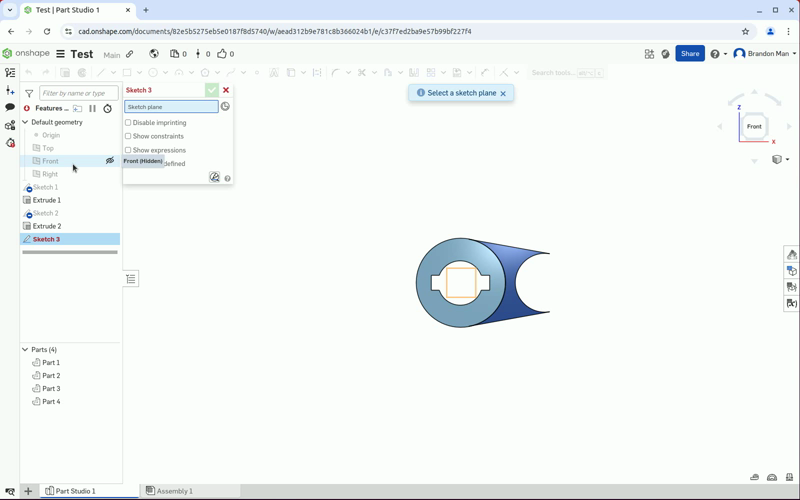
click(73, 163)
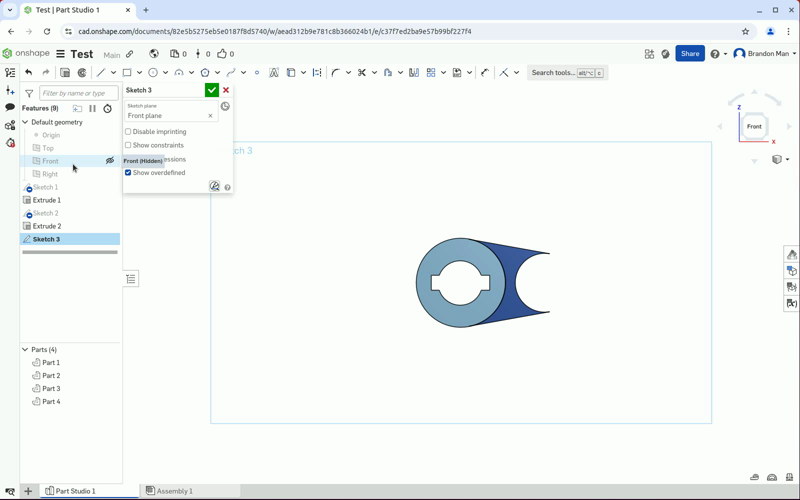
mouse_move(73, 352)
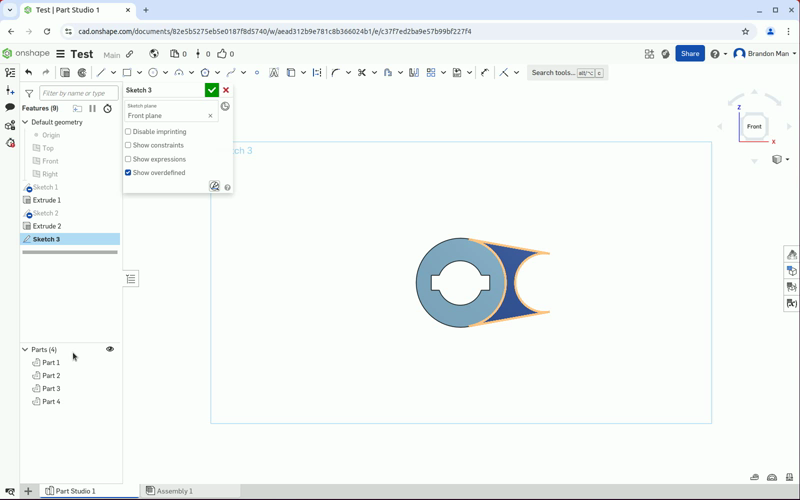
key(y)
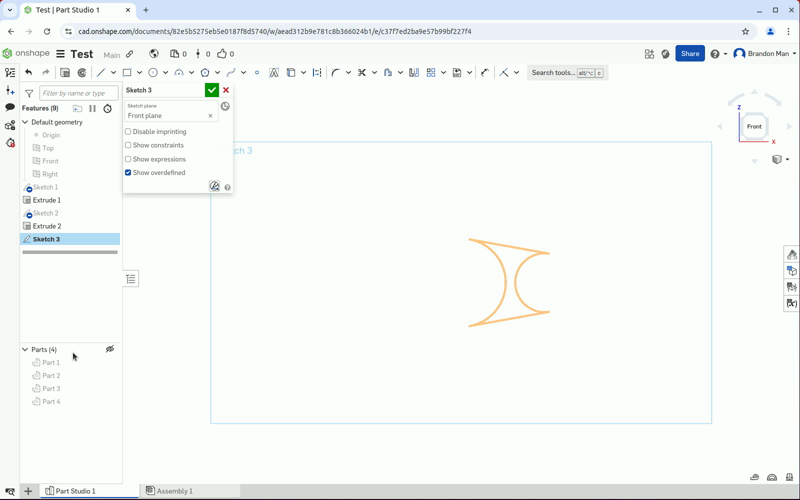
key(c)
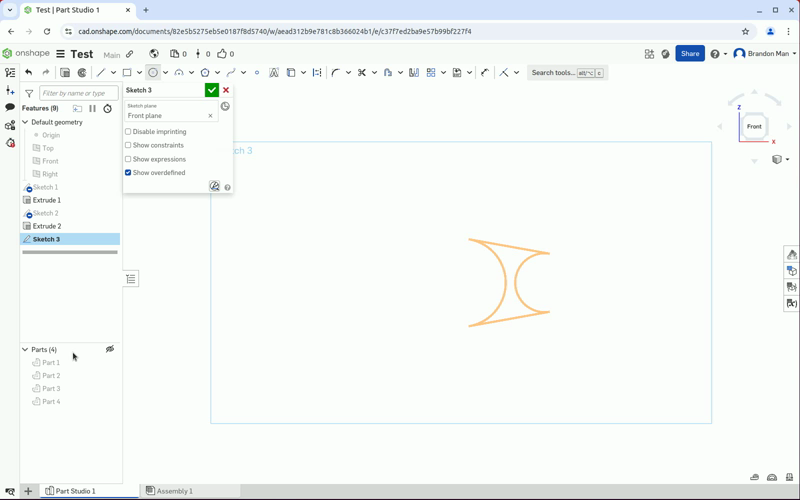
key_down(shift)
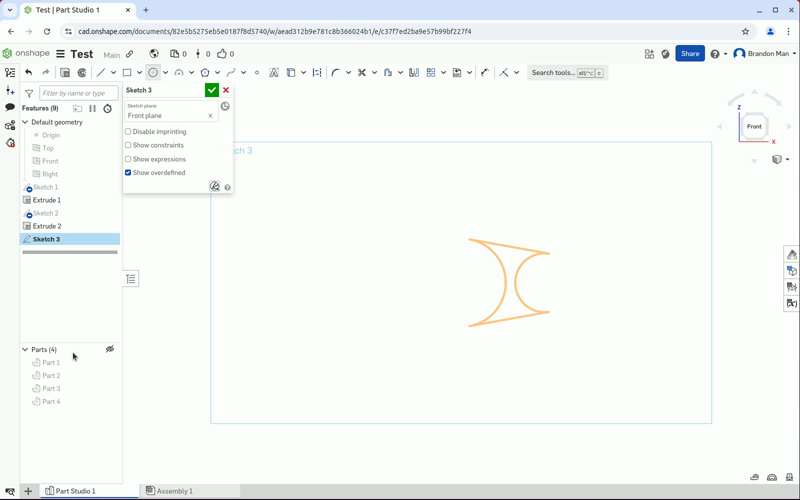
mouse_move(544, 282)
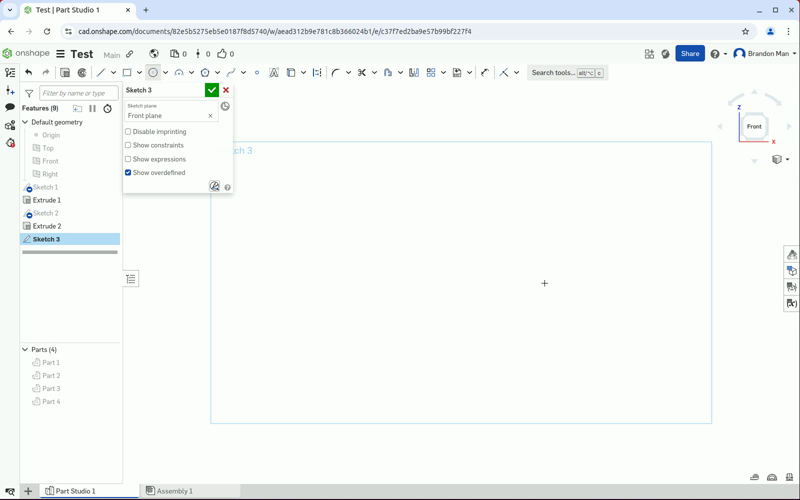
click(544, 282)
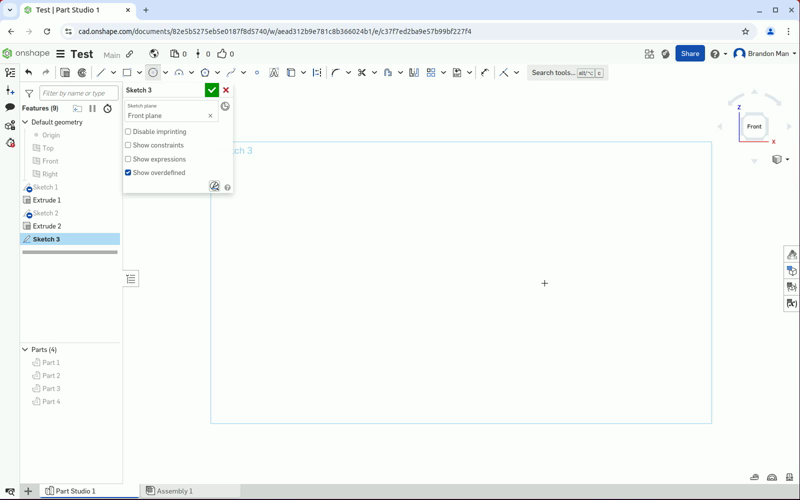
key_up(shift)
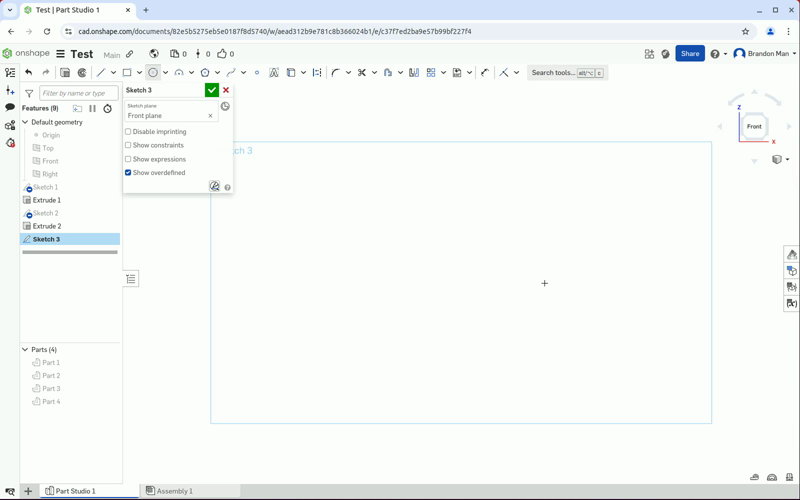
mouse_move(573, 282)
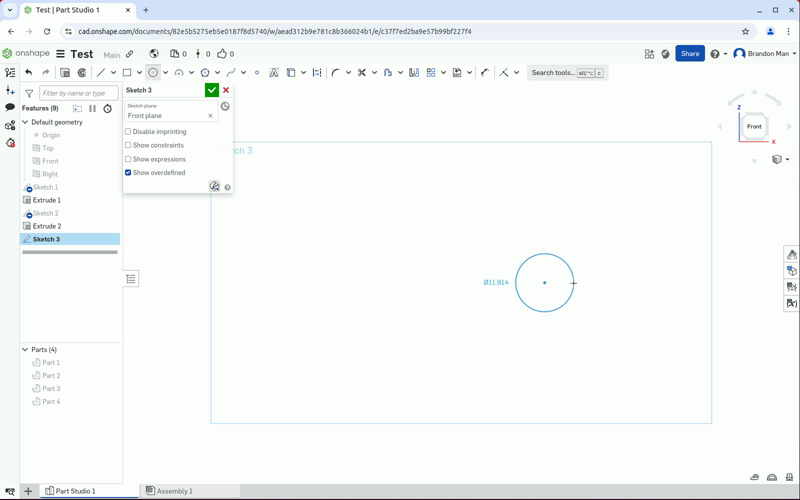
click(573, 282)
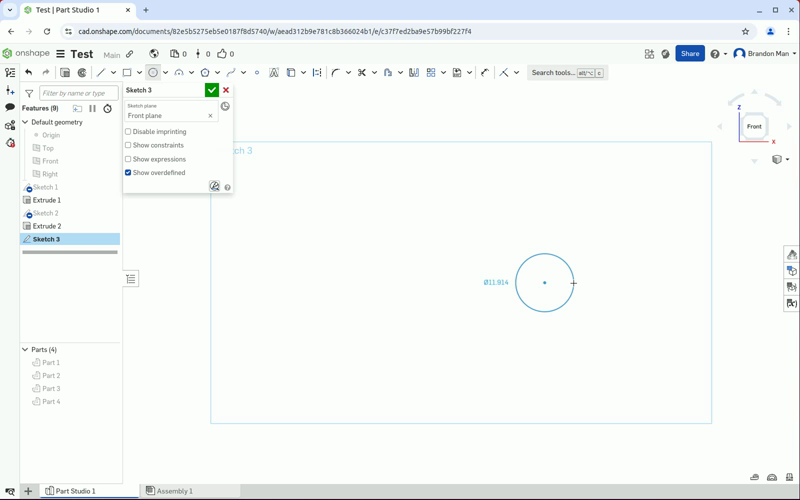
key(esc)
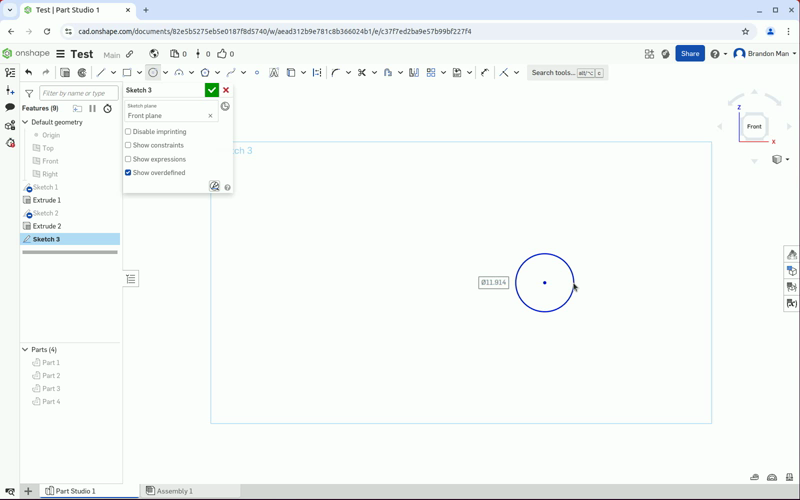
key(c)
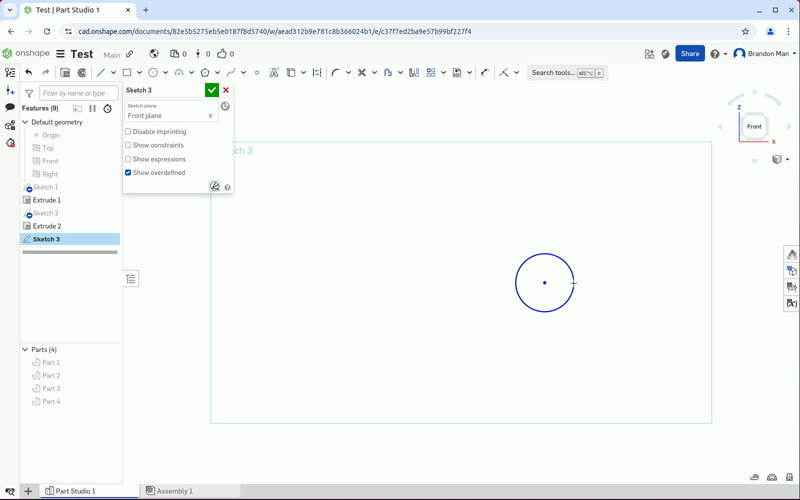
key_down(shift)
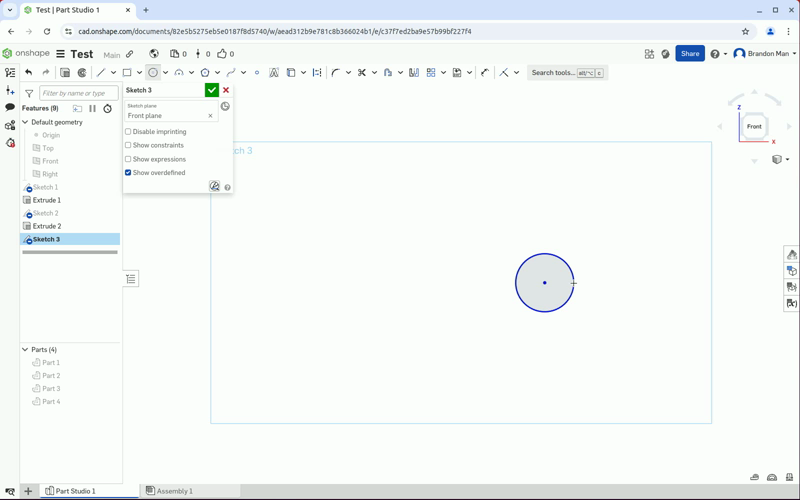
mouse_move(544, 282)
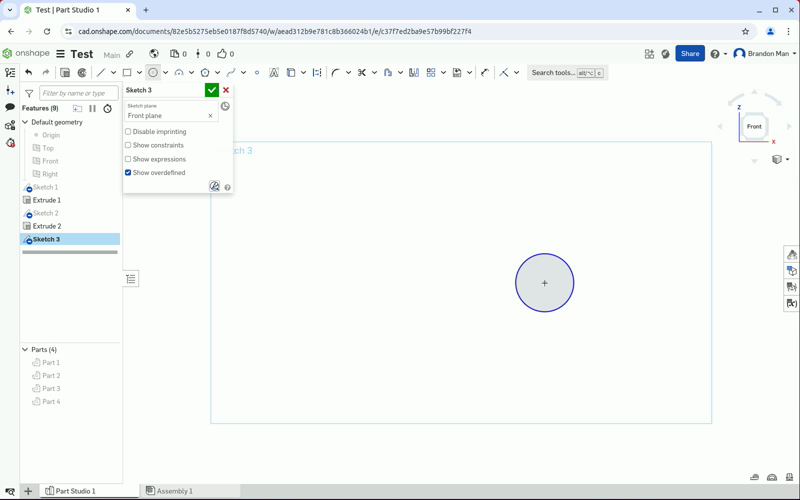
click(544, 282)
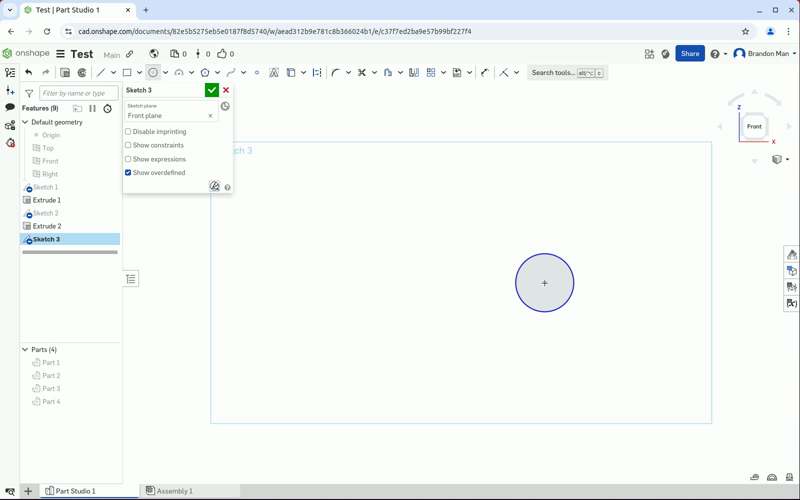
key_up(shift)
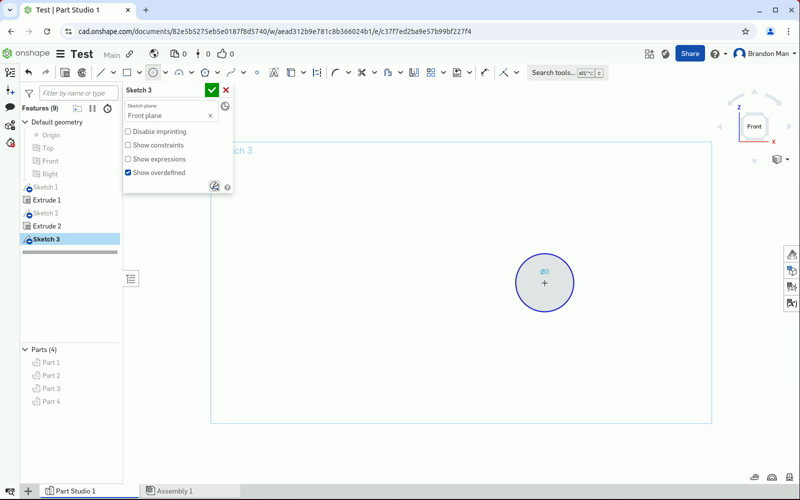
mouse_move(567, 282)
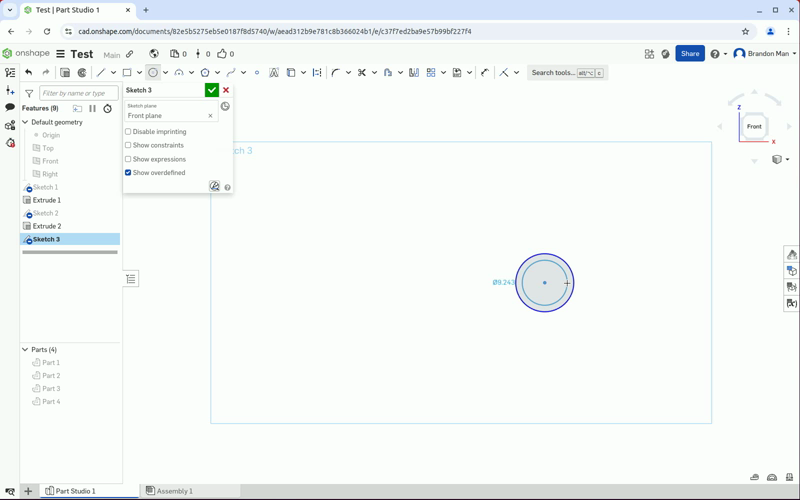
click(567, 282)
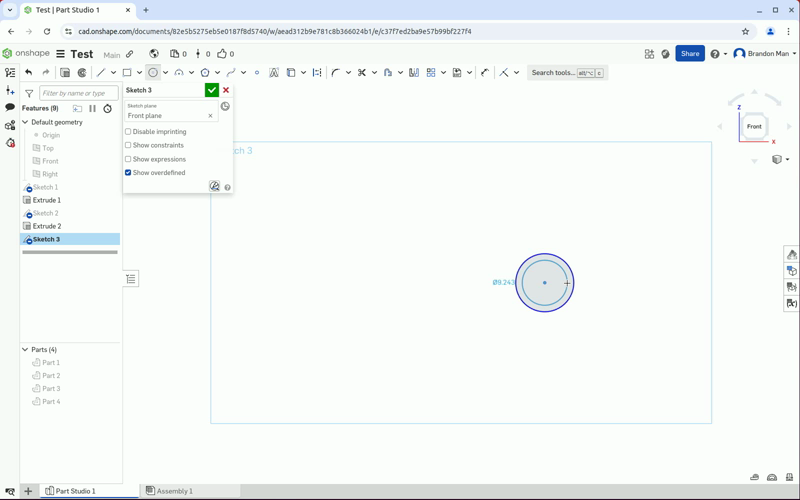
key(esc)
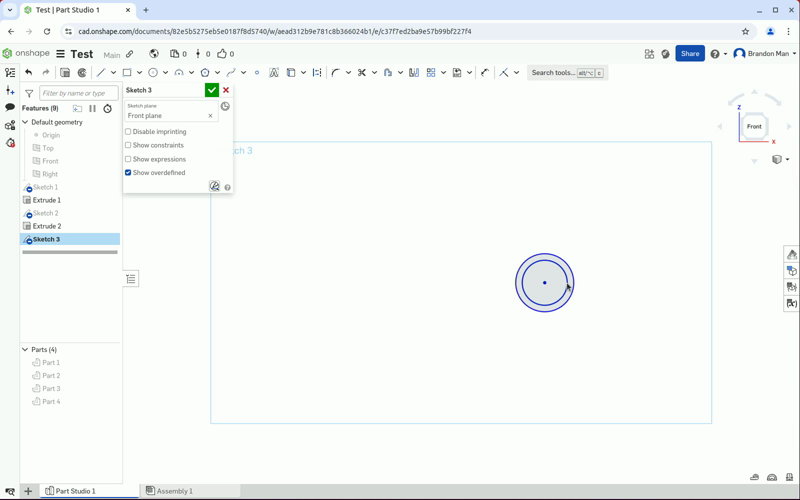
mouse_move(562, 266)
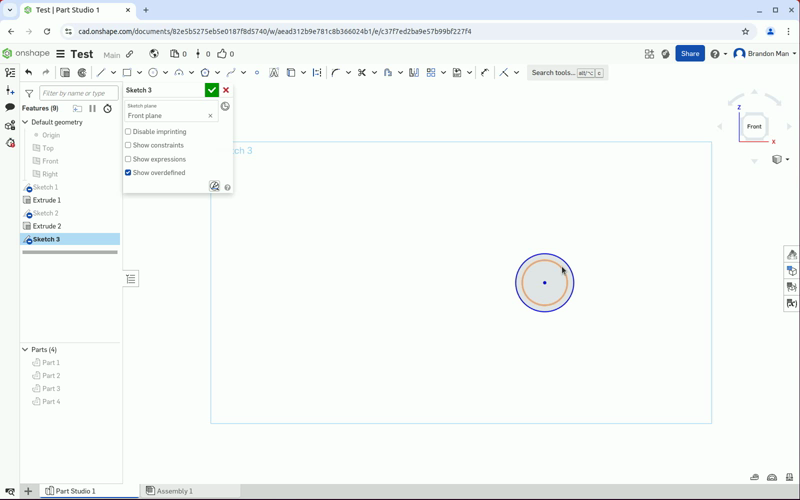
scroll(6)
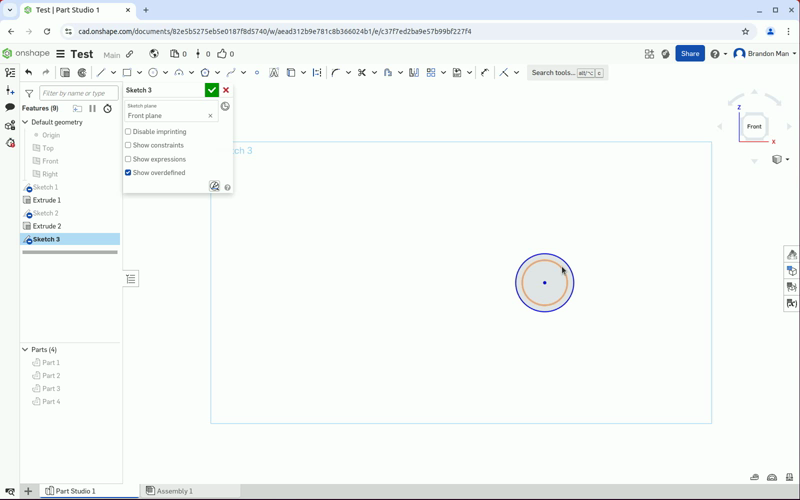
scroll(6)
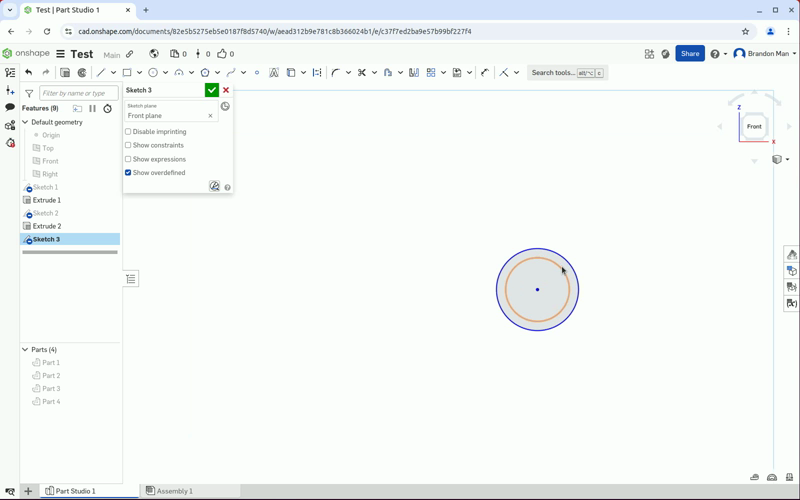
scroll(6)
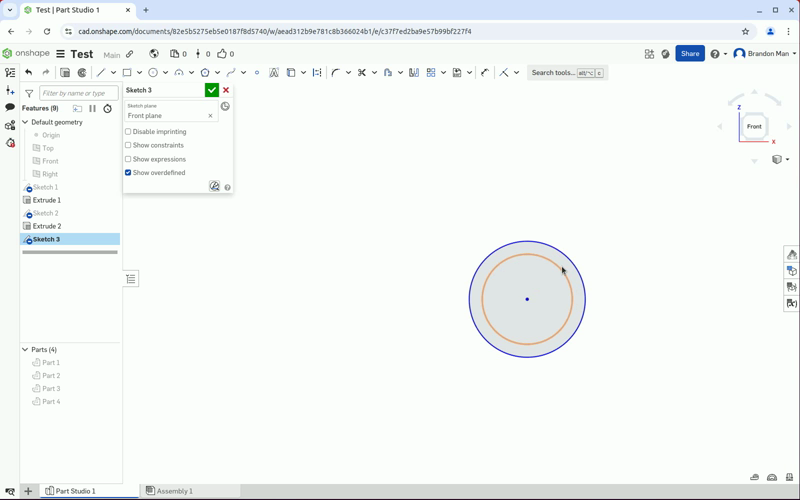
scroll(6)
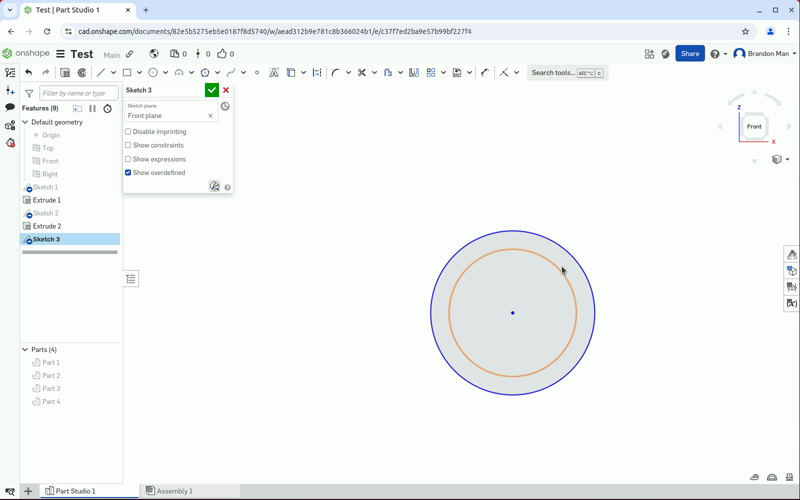
scroll(6)
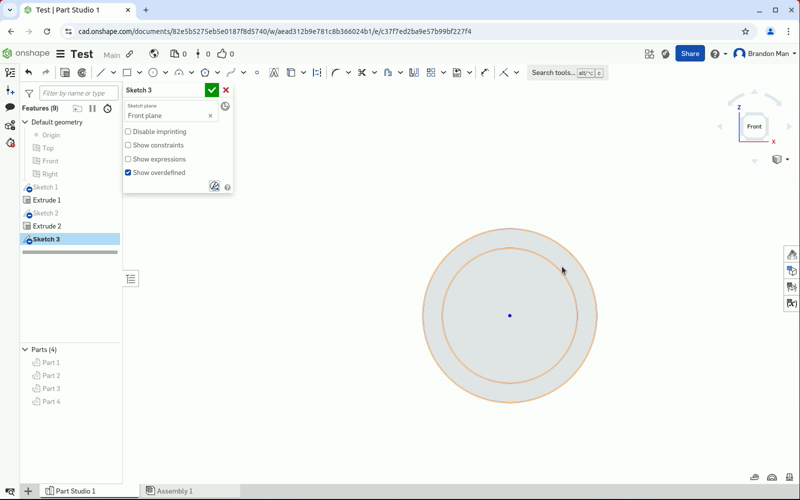
scroll(6)
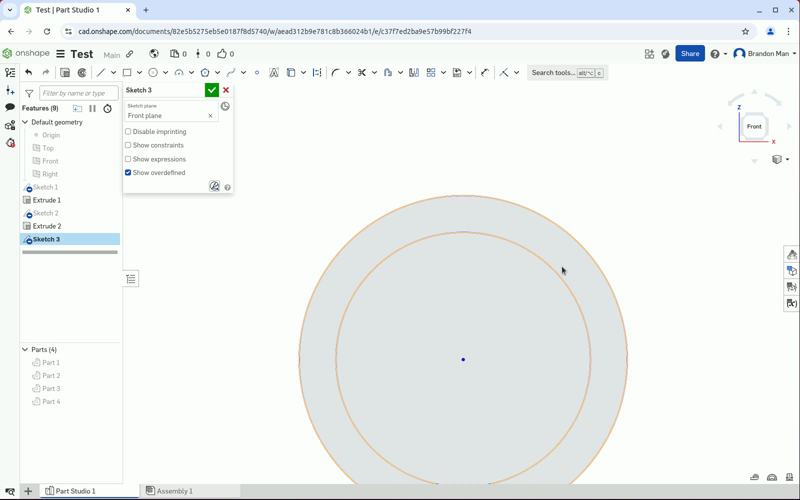
scroll(6)
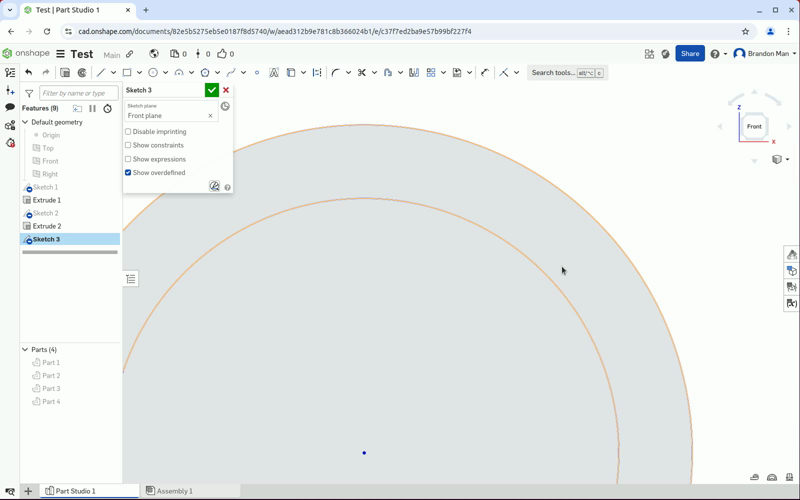
click(562, 266)
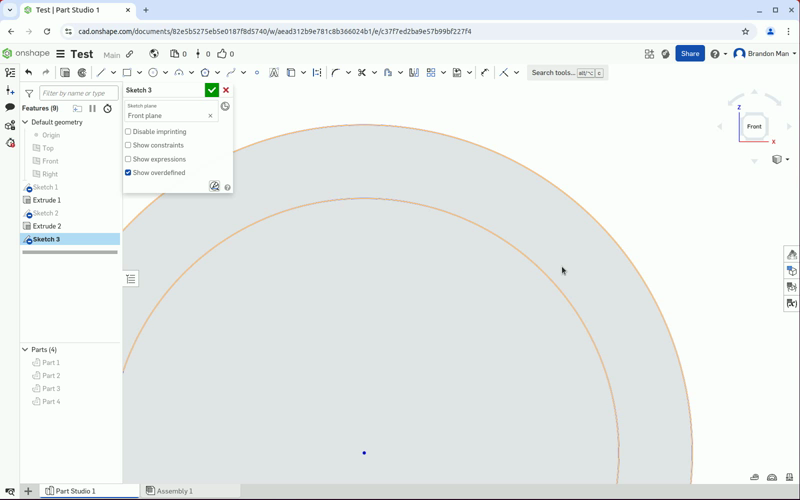
scroll(-6)
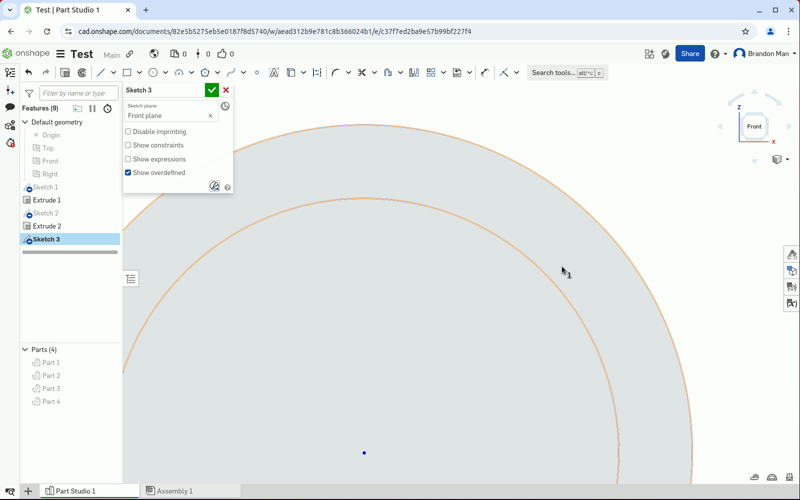
scroll(-6)
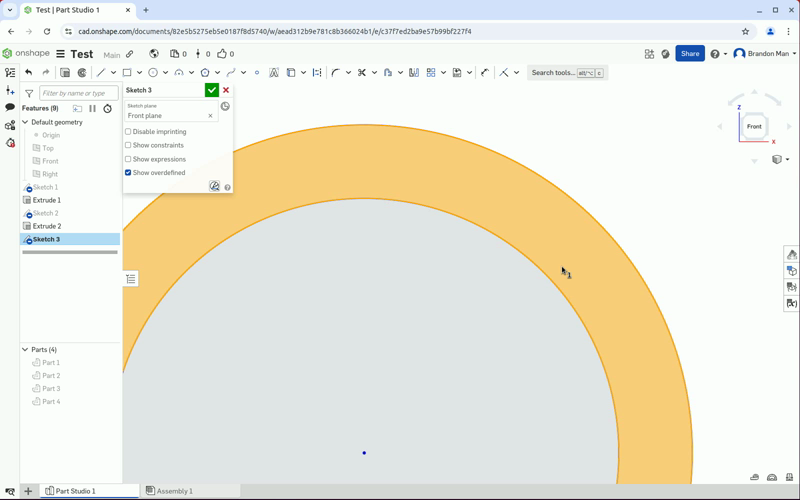
scroll(-6)
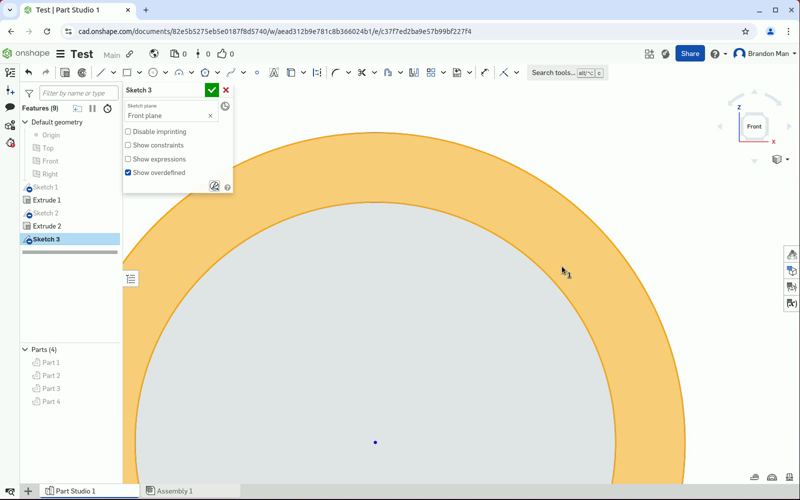
scroll(-6)
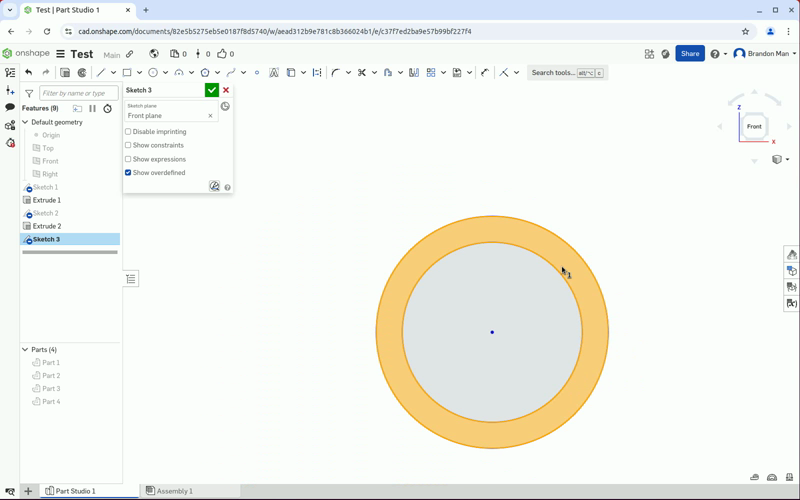
scroll(-6)
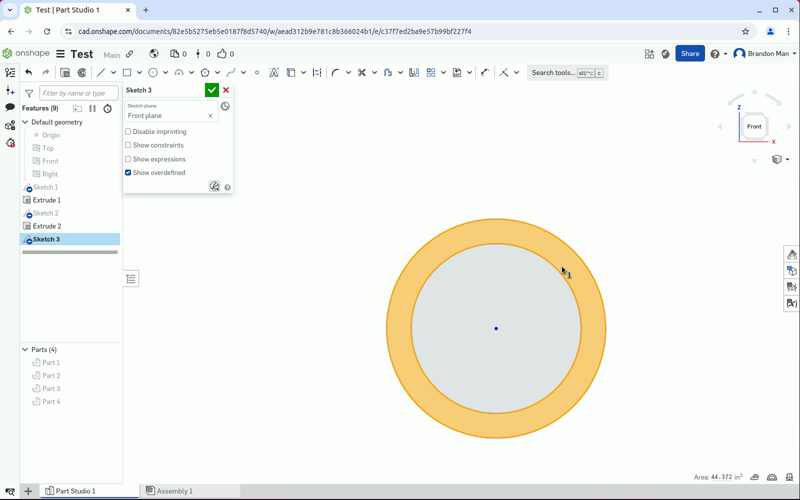
scroll(-6)
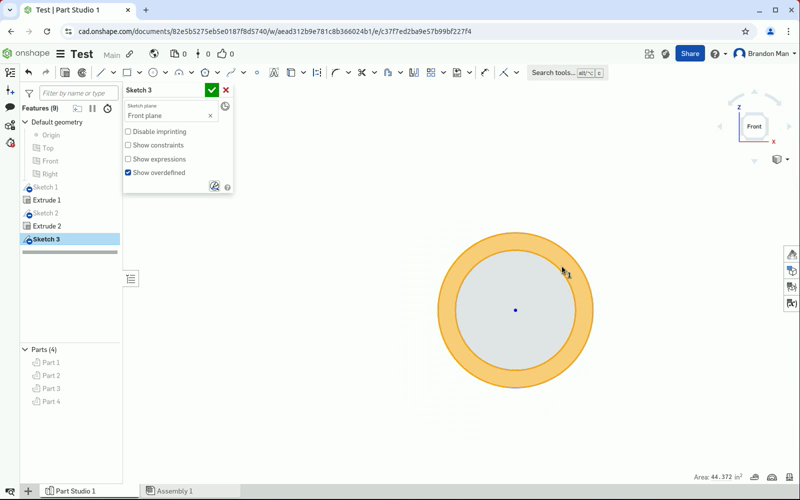
scroll(-6)
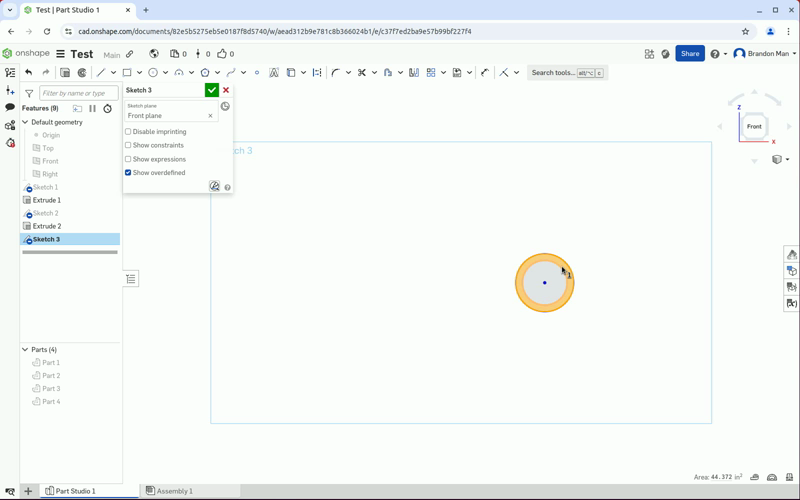
mouse_move(73, 352)
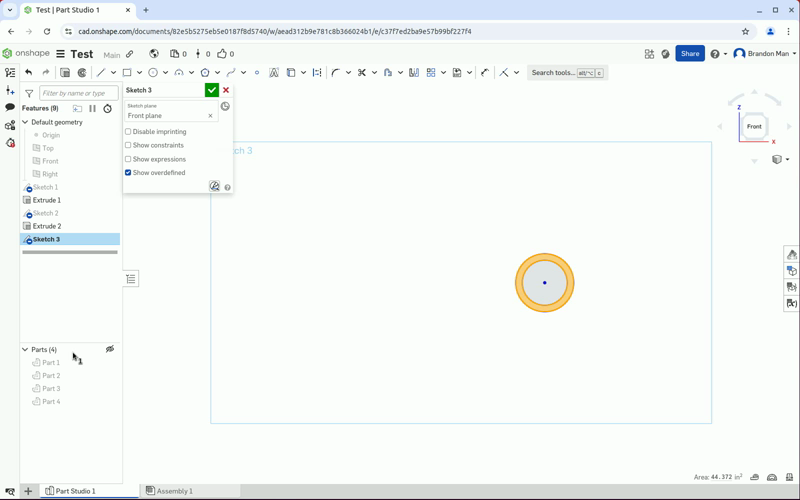
key(shift+y)
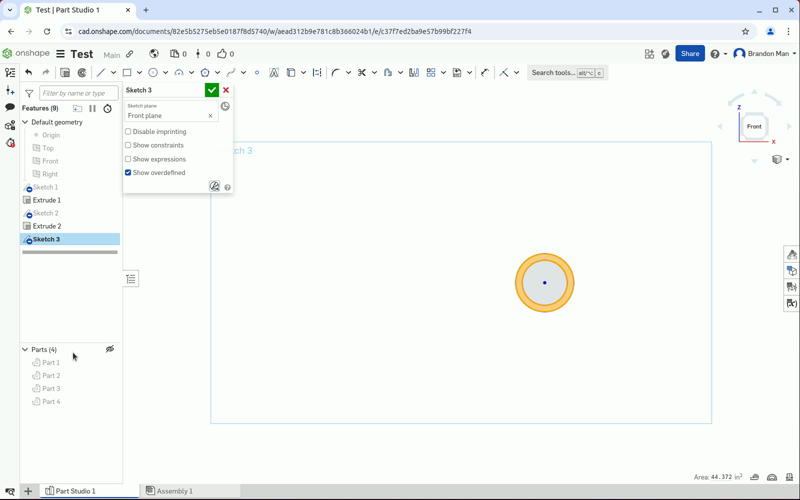
key(shift+e)
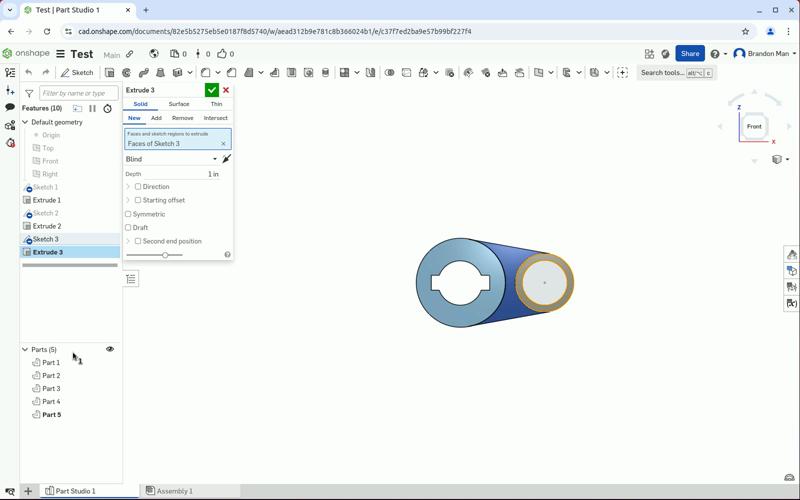
mouse_move(143, 106)
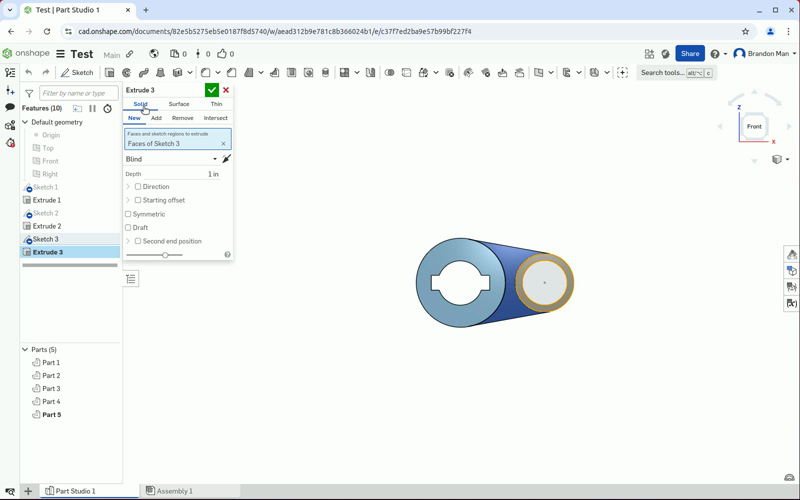
click(143, 106)
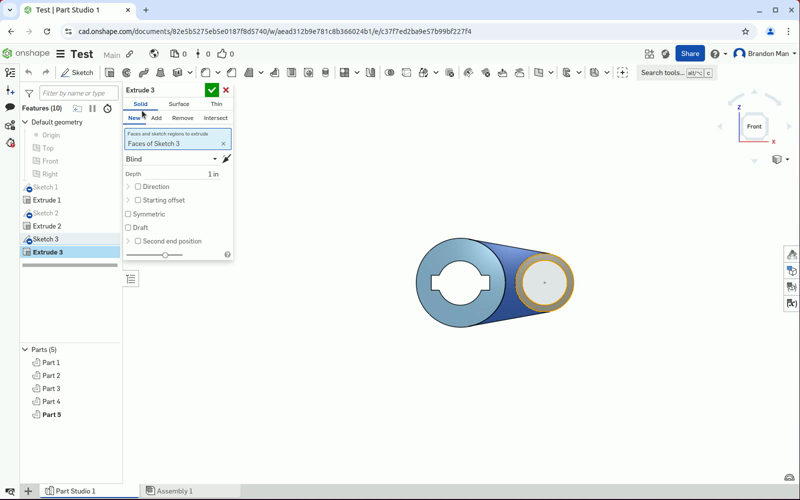
mouse_move(137, 120)
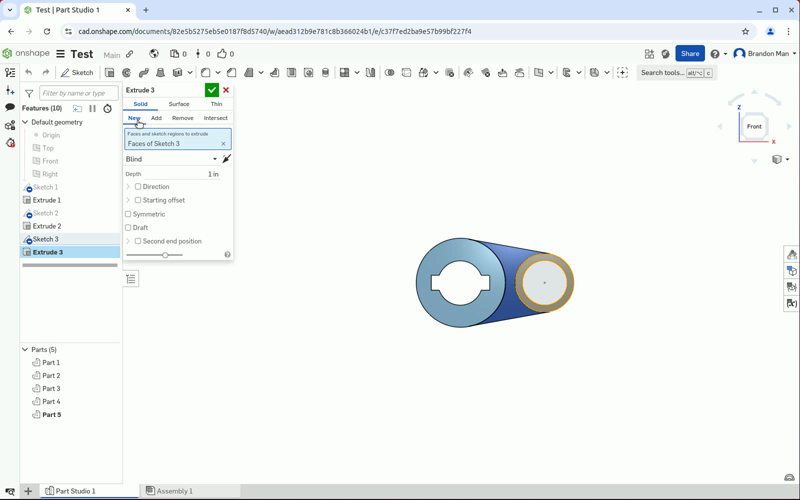
click(137, 120)
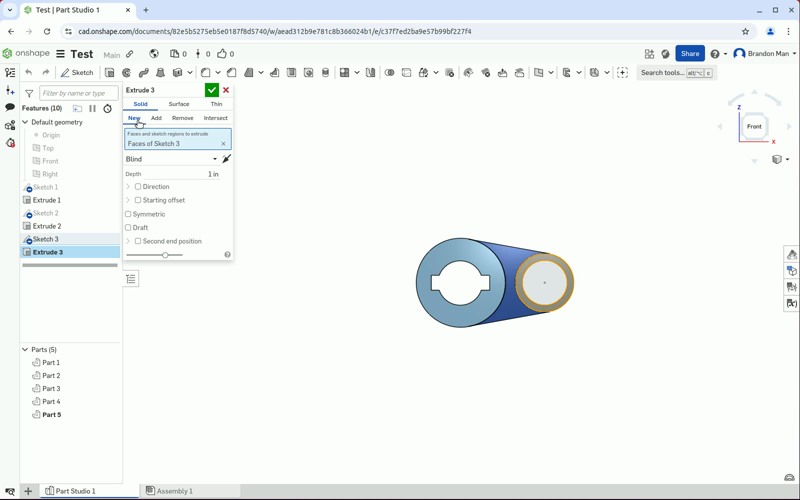
key(tab, 4)
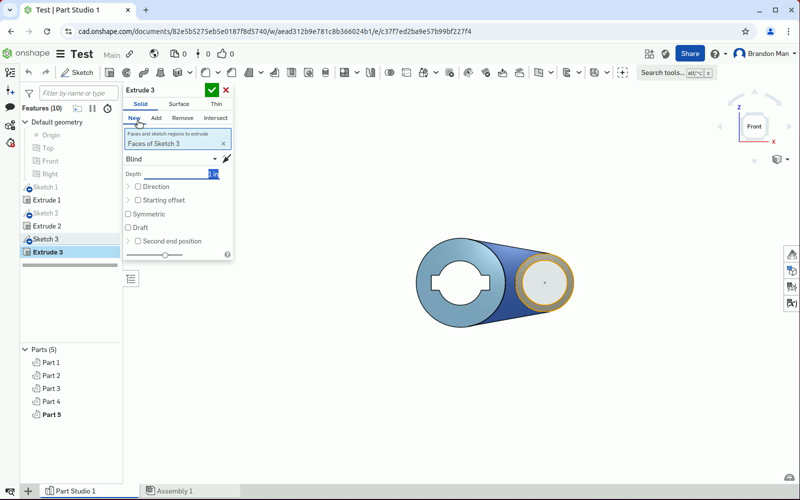
text(7.943)
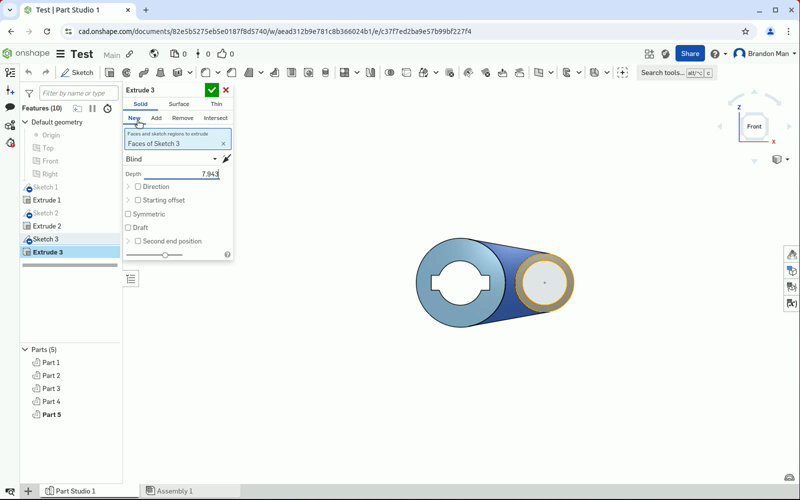
key(enter)
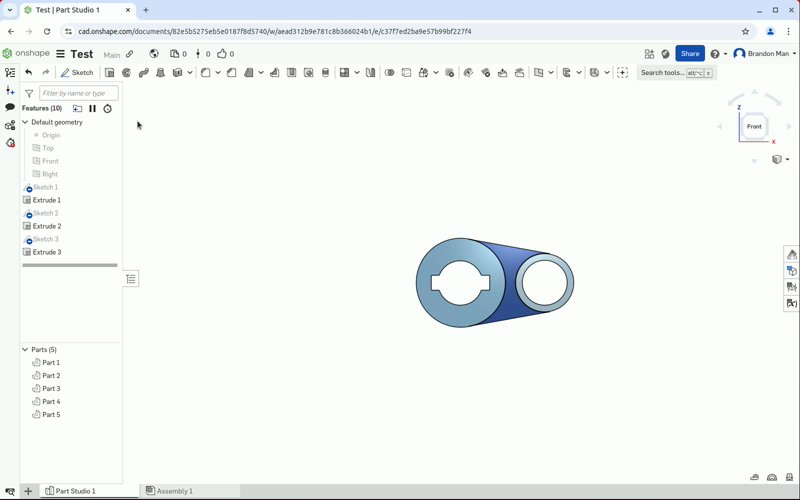
key(shift+h)
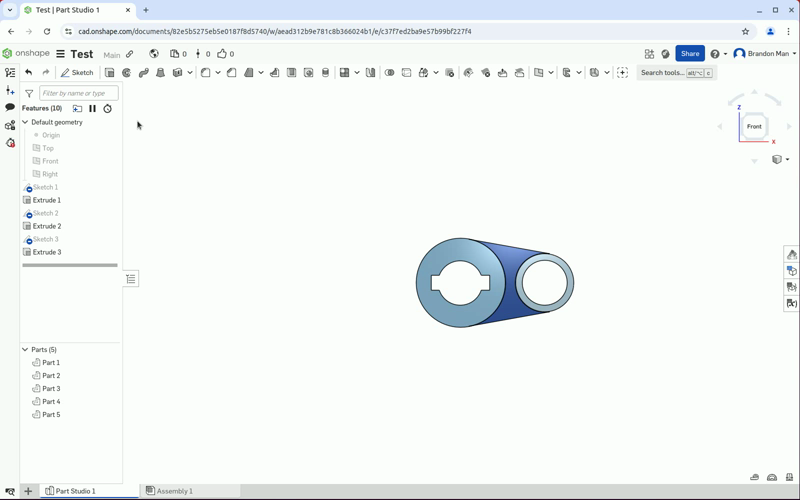
key(shift+h)
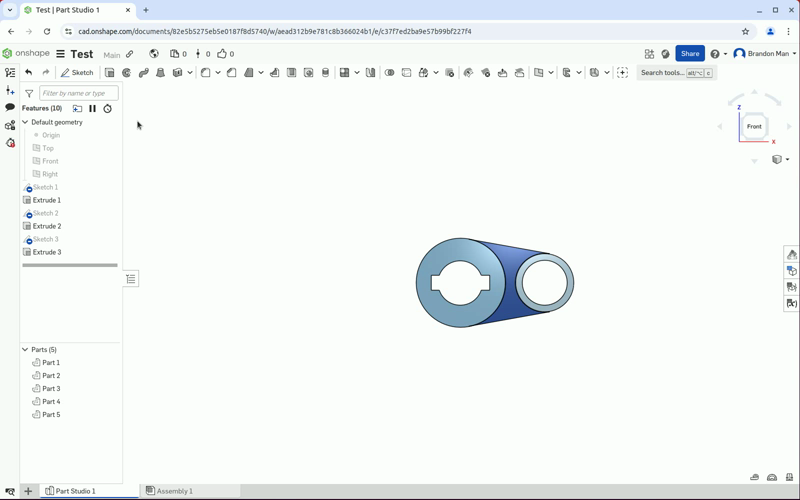
mouse_move(73, 189)
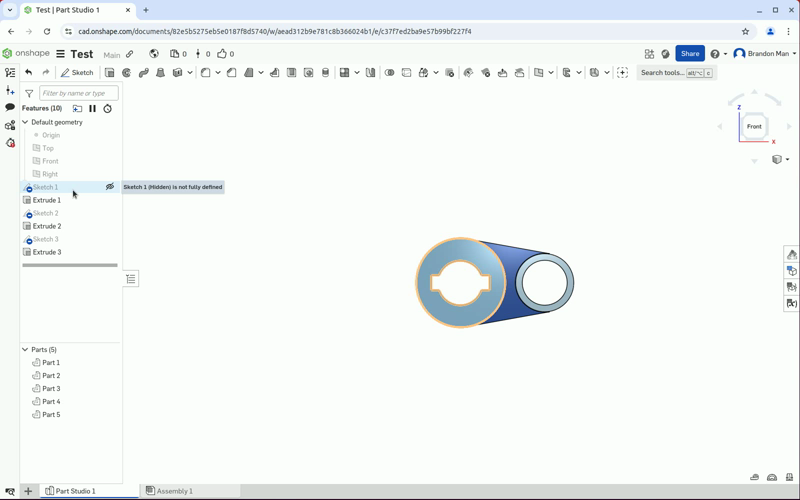
click(73, 189)
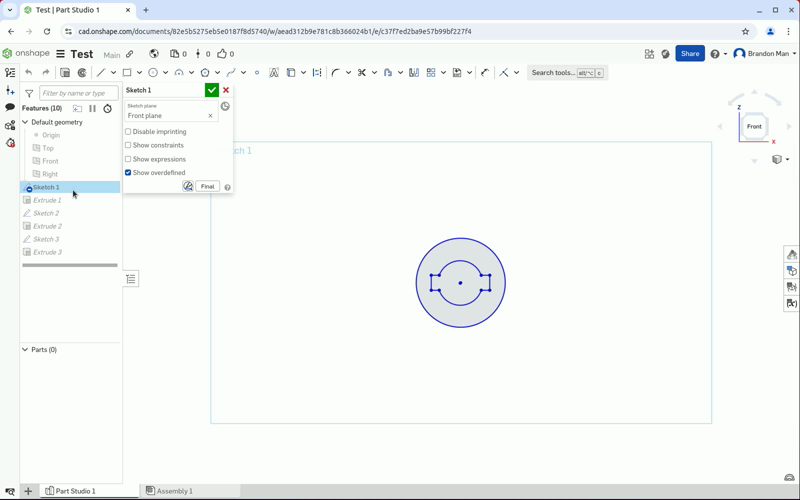
mouse_move(229, 92)
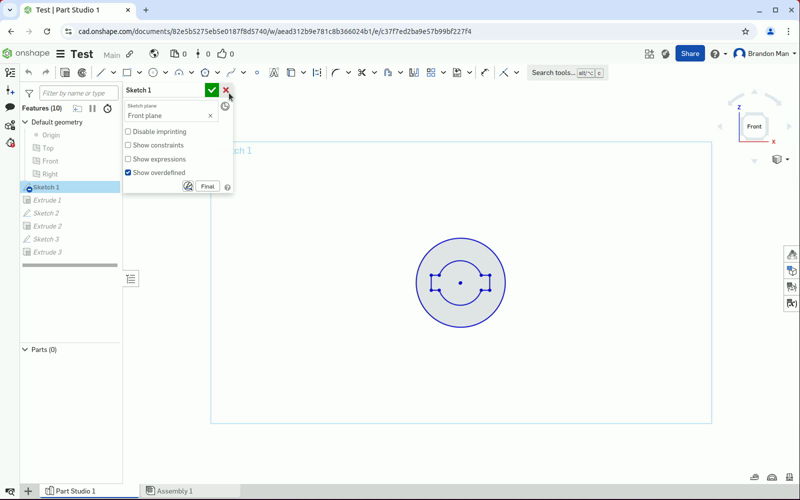
click(229, 92)
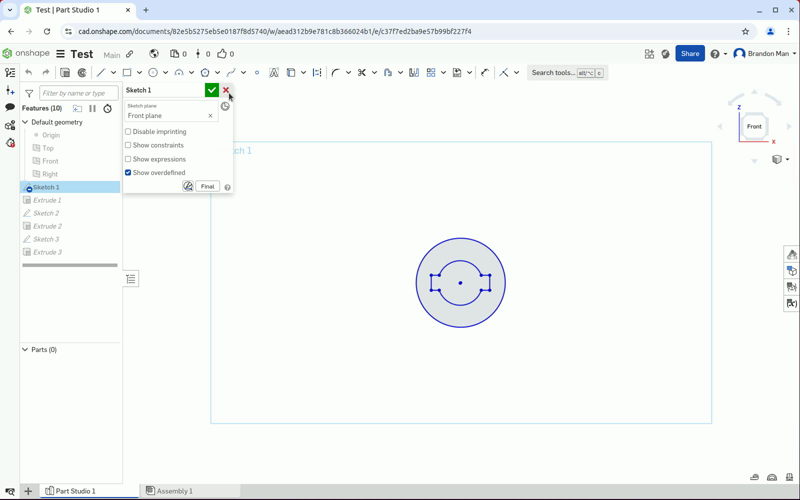
key(shift+s)
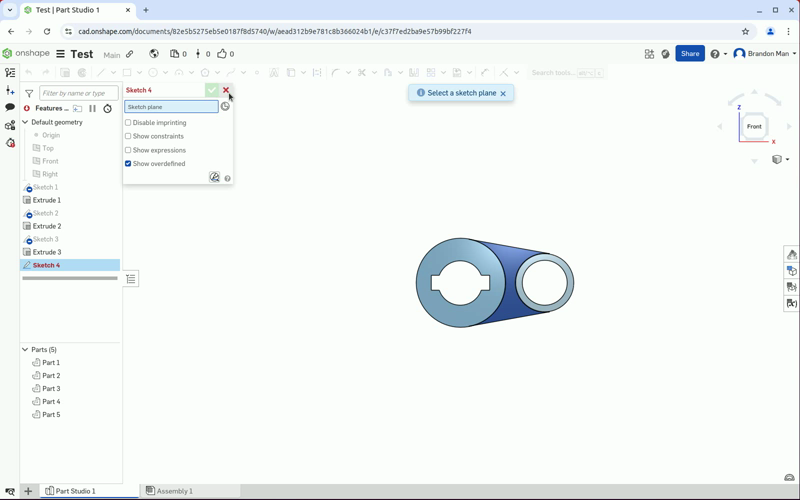
mouse_move(73, 163)
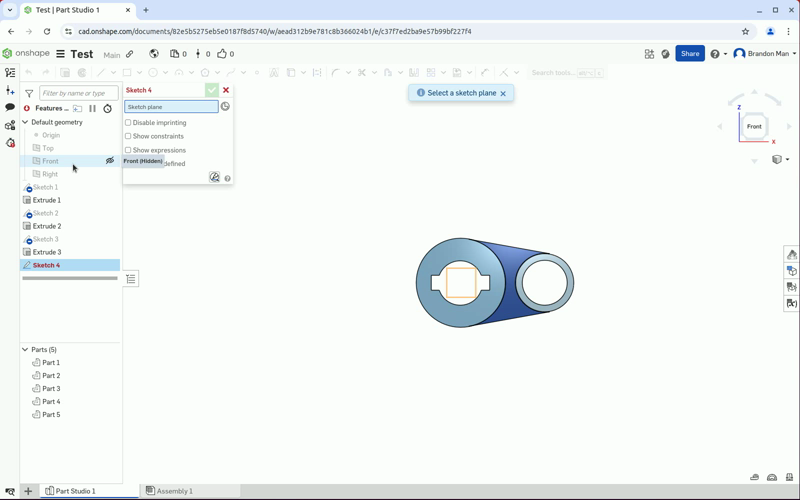
click(73, 163)
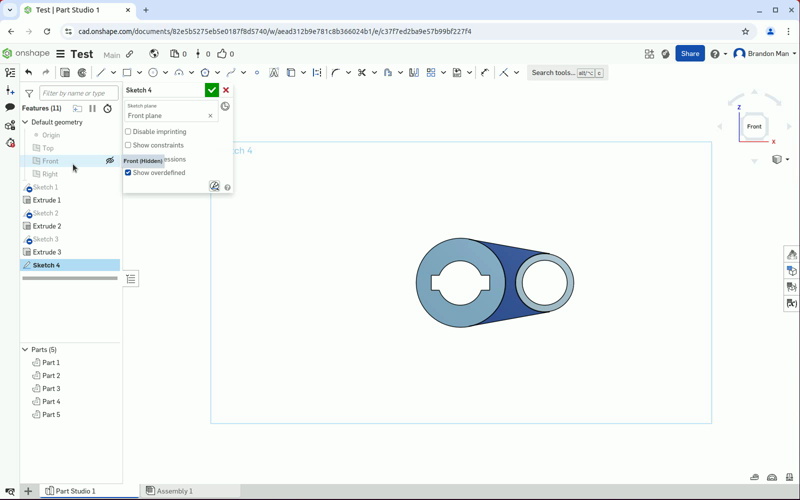
mouse_move(73, 352)
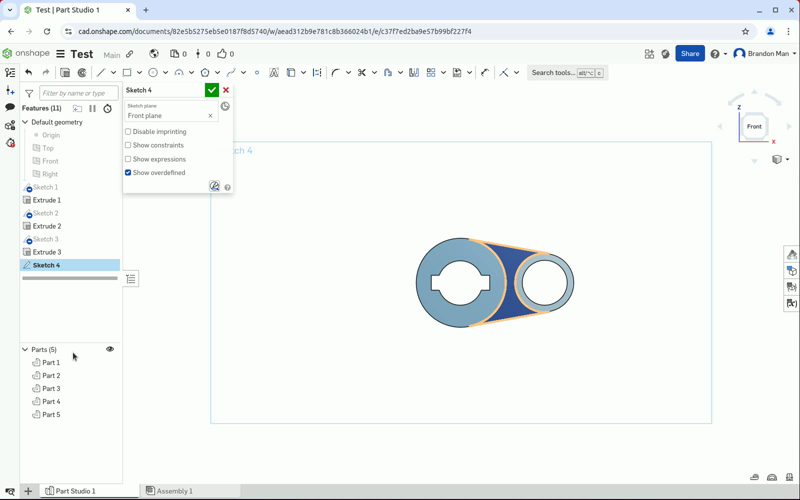
key(y)
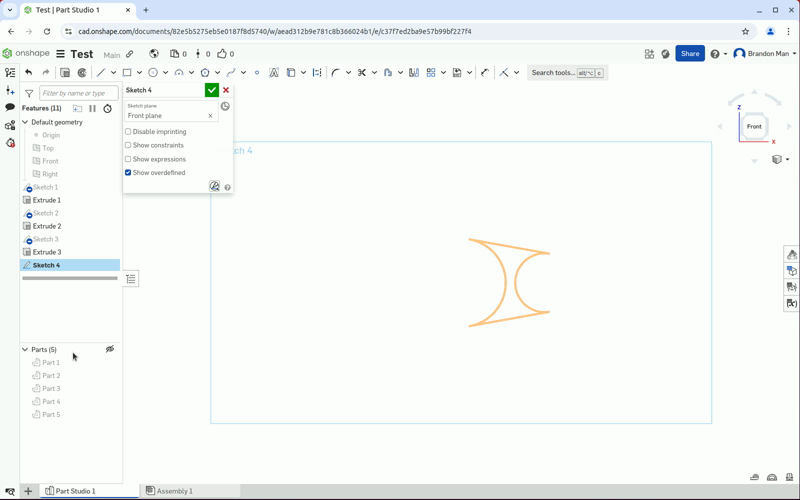
key(c)
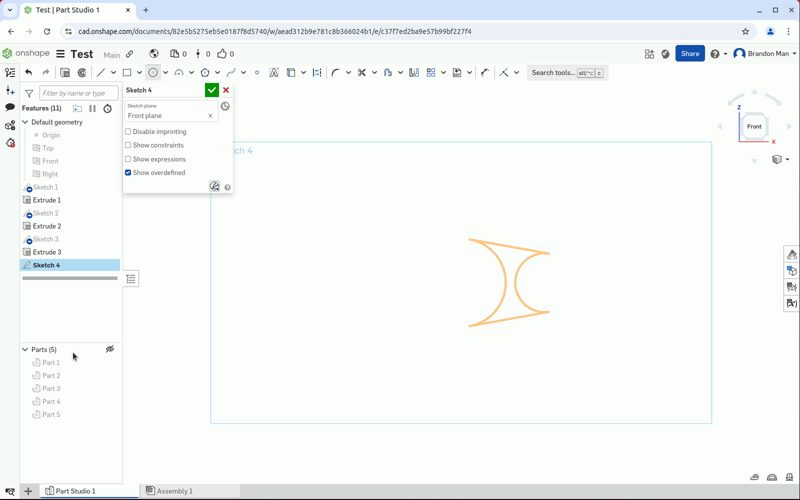
key_down(shift)
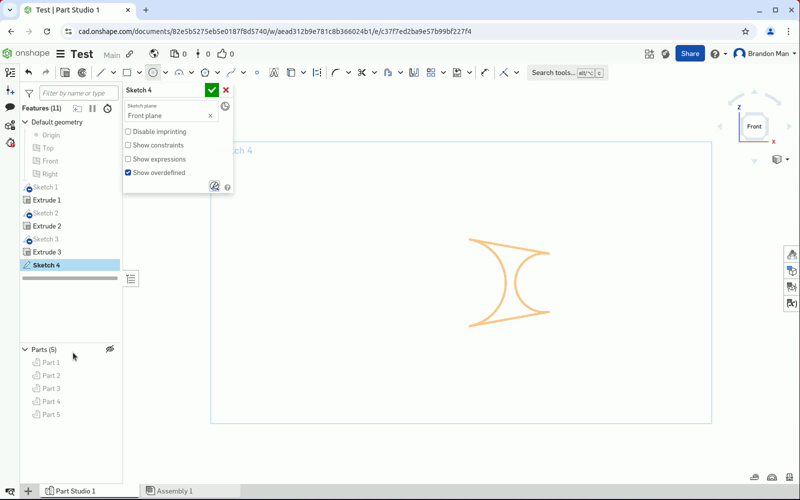
mouse_move(460, 282)
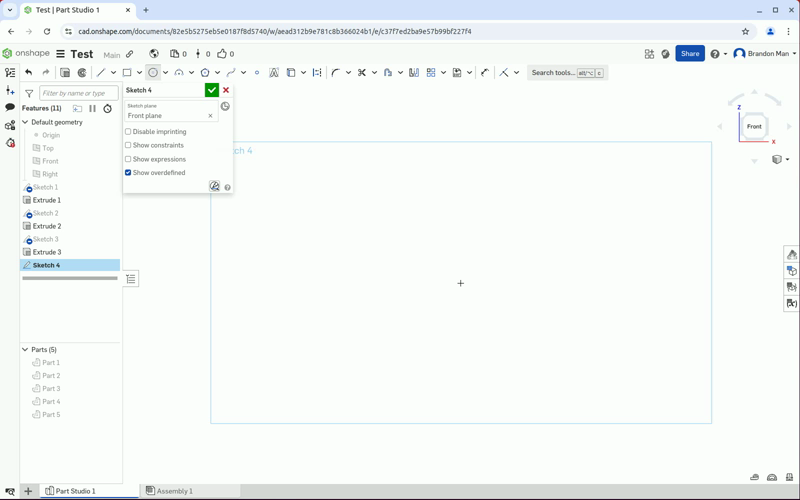
click(460, 282)
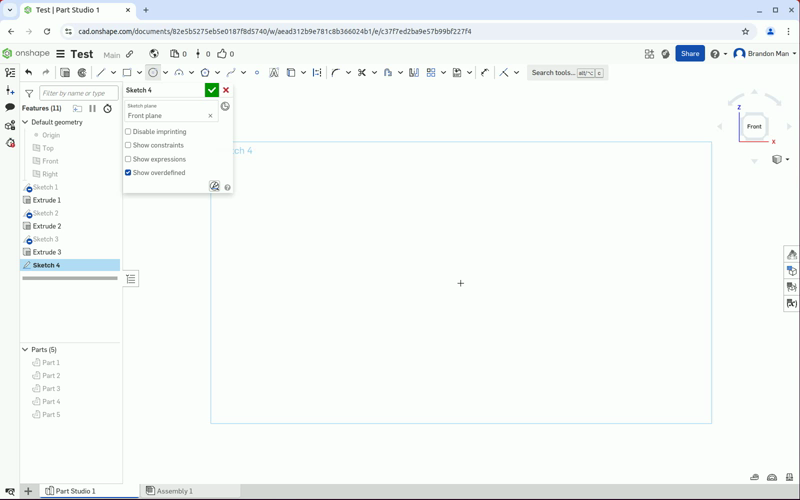
key_up(shift)
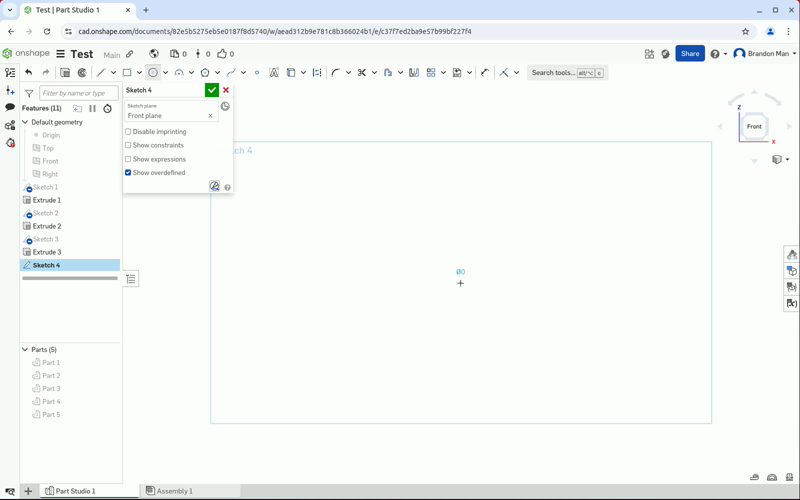
mouse_move(505, 282)
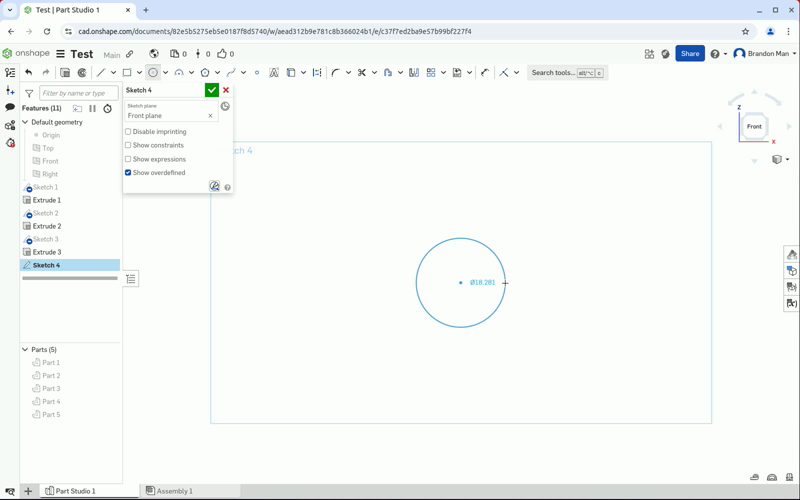
click(505, 282)
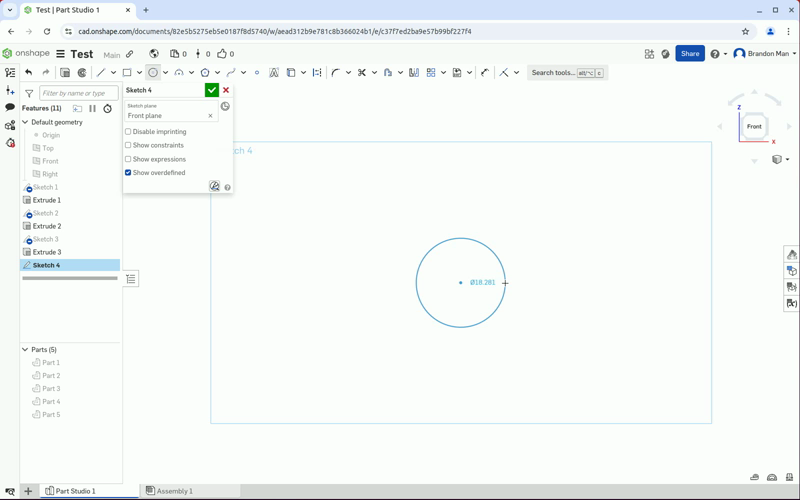
key(esc)
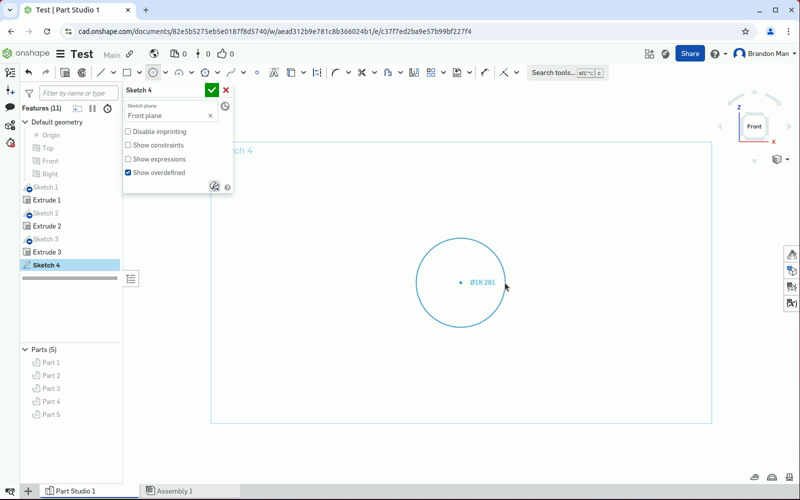
key(l)
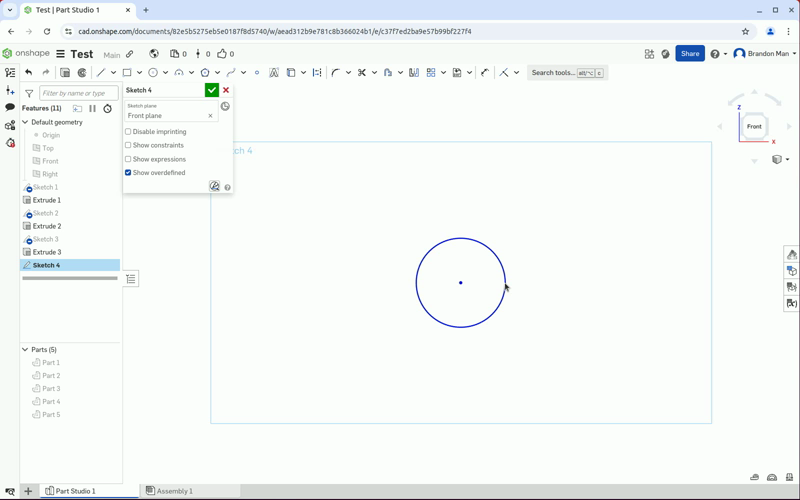
key_down(shift)
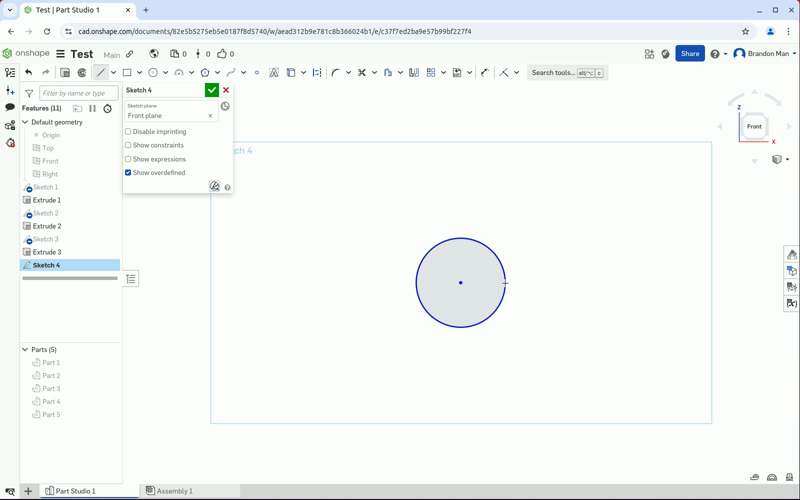
mouse_move(431, 290)
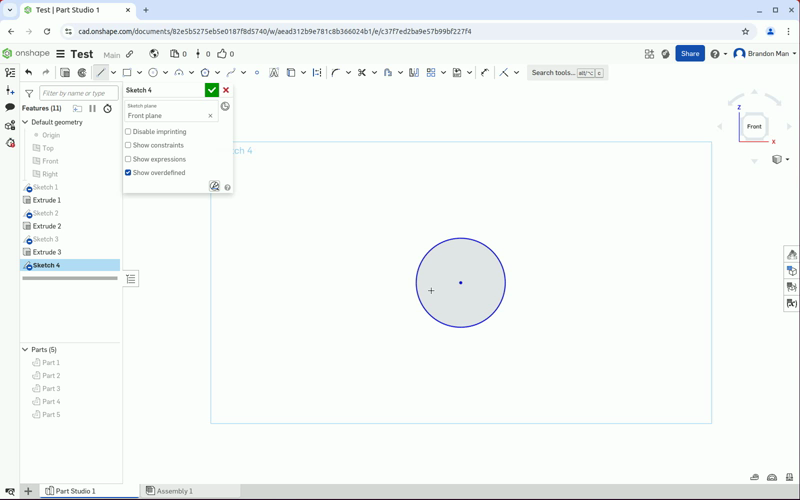
click(431, 290)
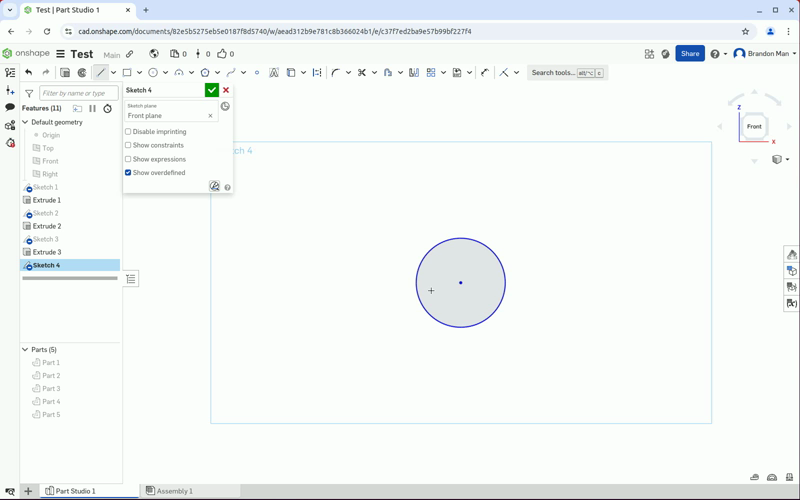
key_up(shift)
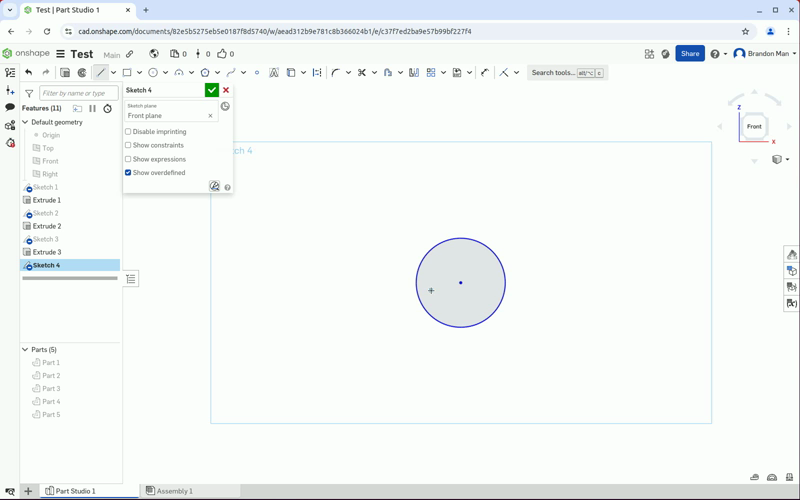
key_down(shift)
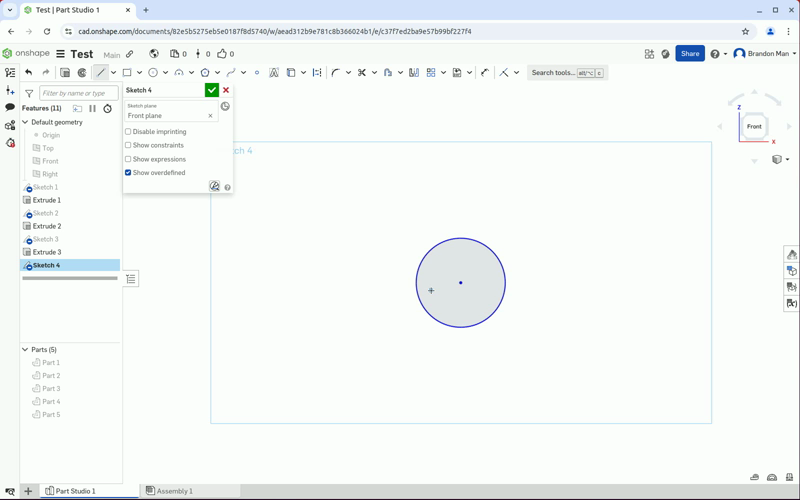
mouse_move(461, 290)
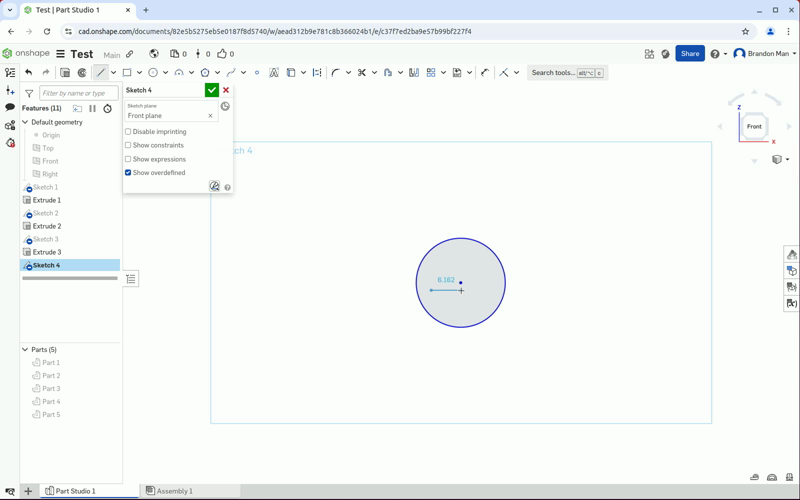
mouse_move(439, 290)
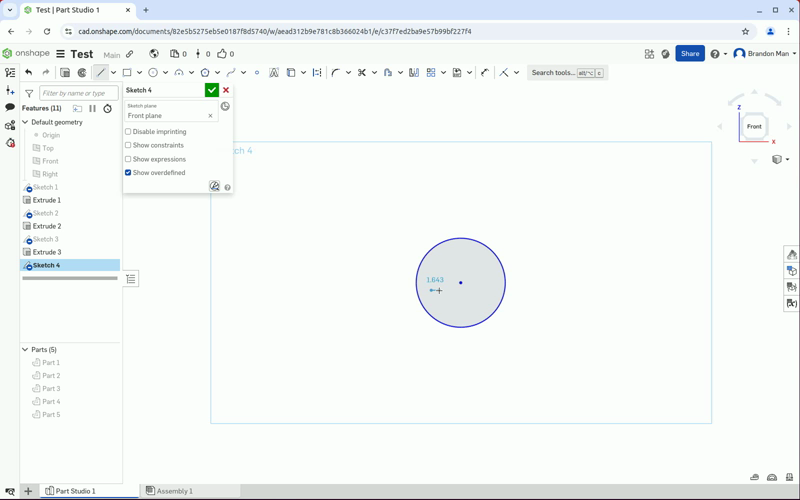
click(439, 290)
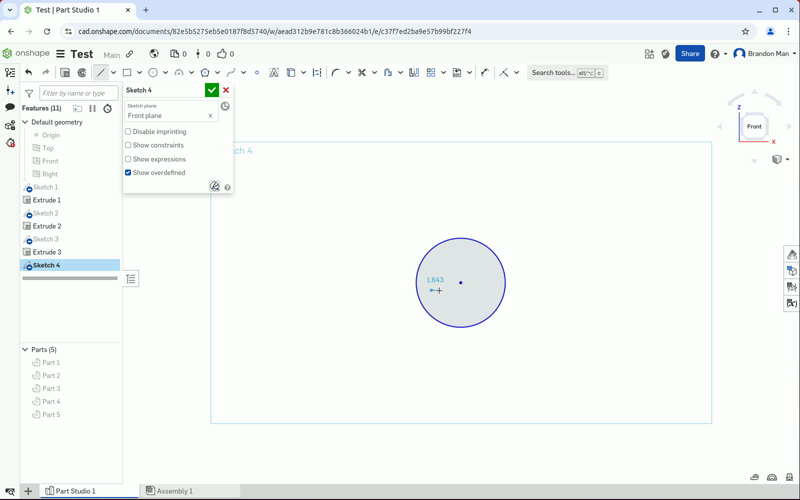
key_up(shift)
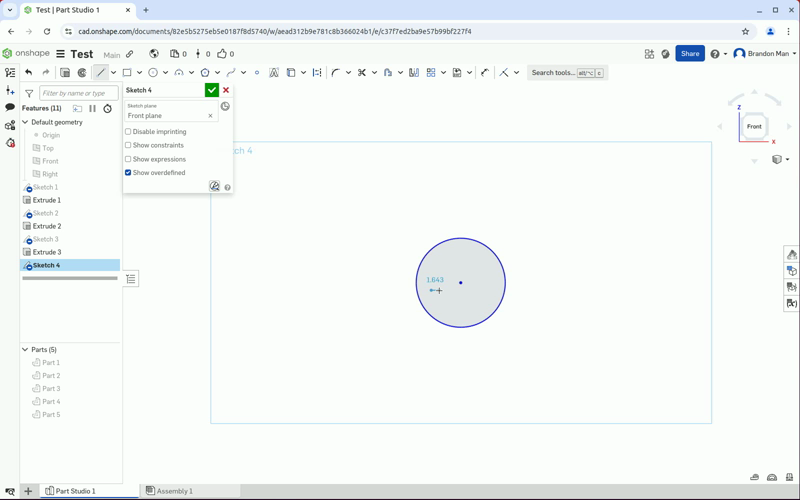
key(esc)
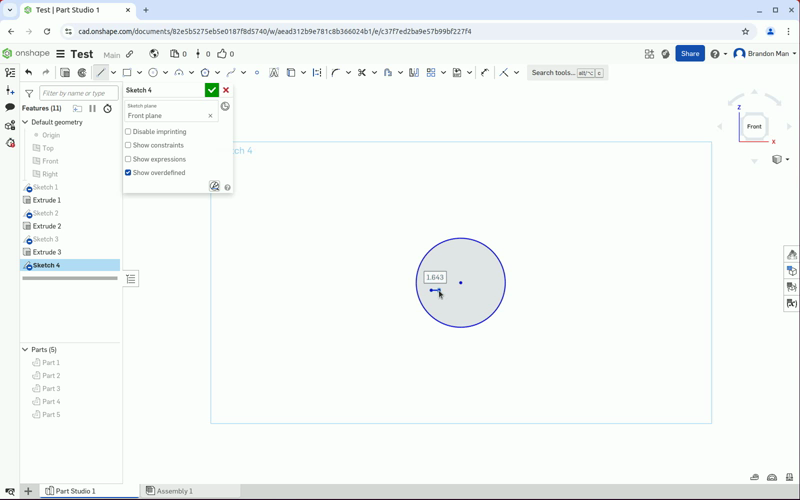
key(a)
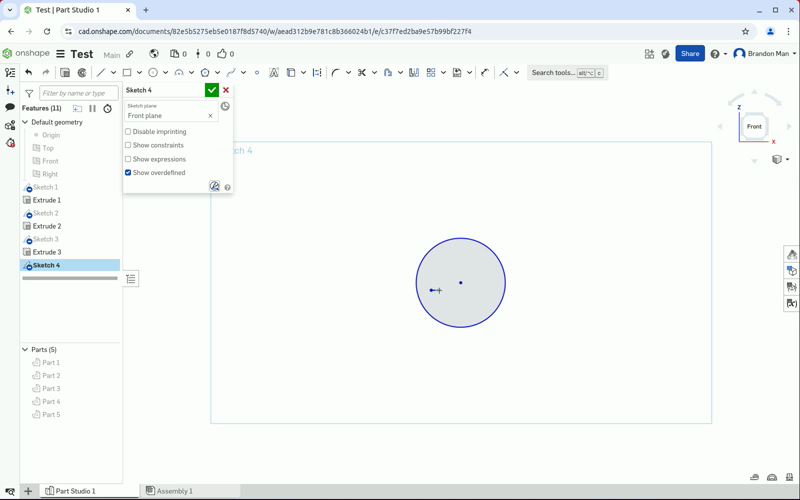
mouse_move(439, 290)
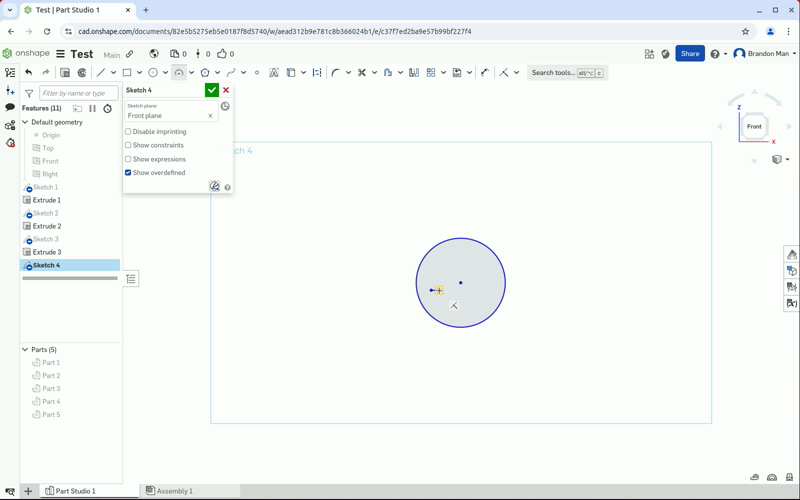
click(439, 290)
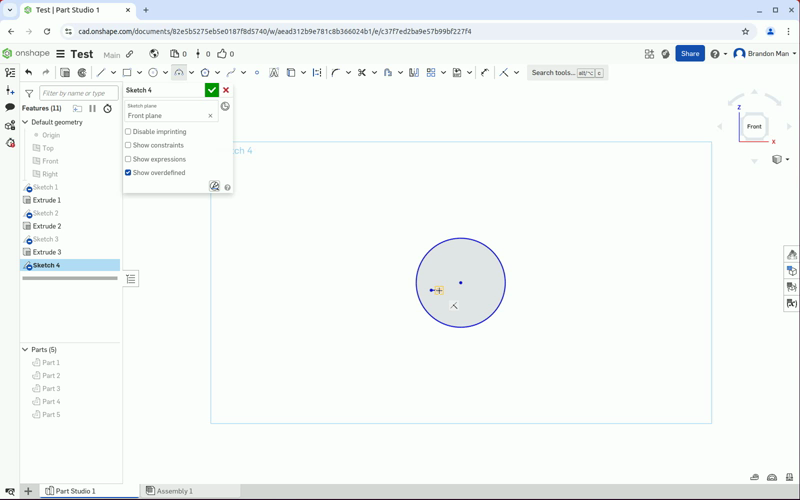
key_down(shift)
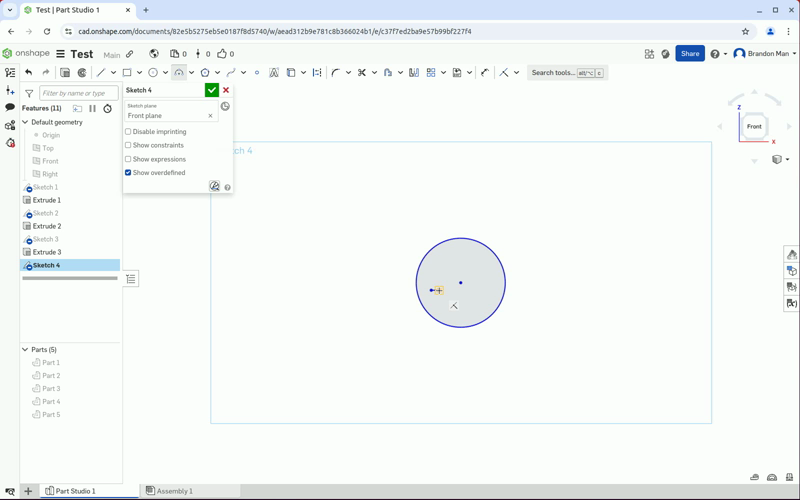
mouse_move(481, 290)
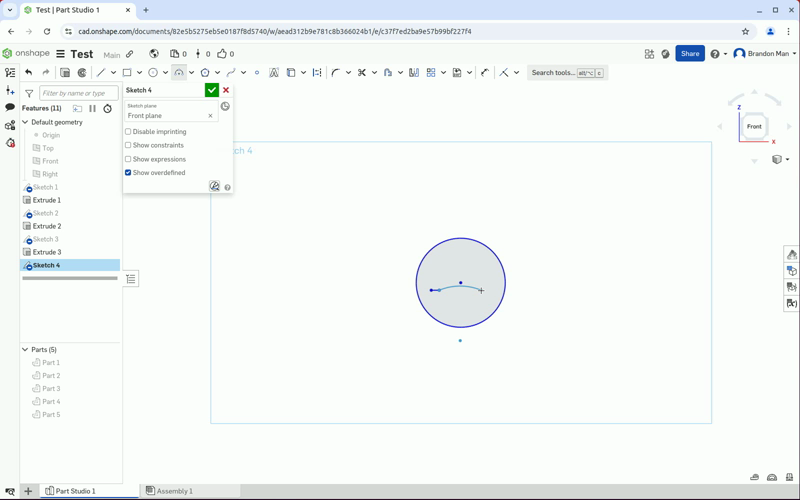
click(481, 290)
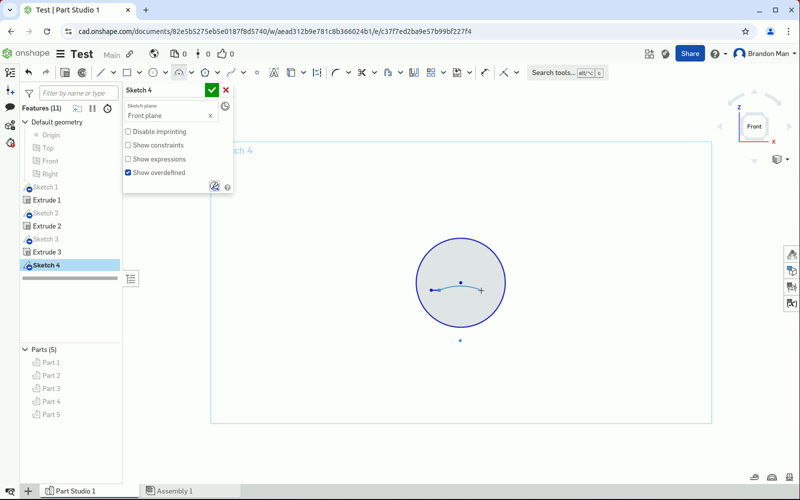
mouse_move(460, 305)
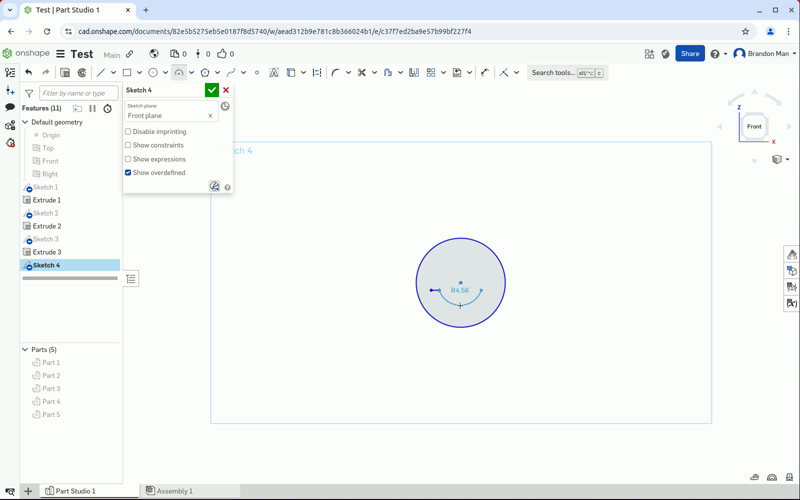
click(460, 305)
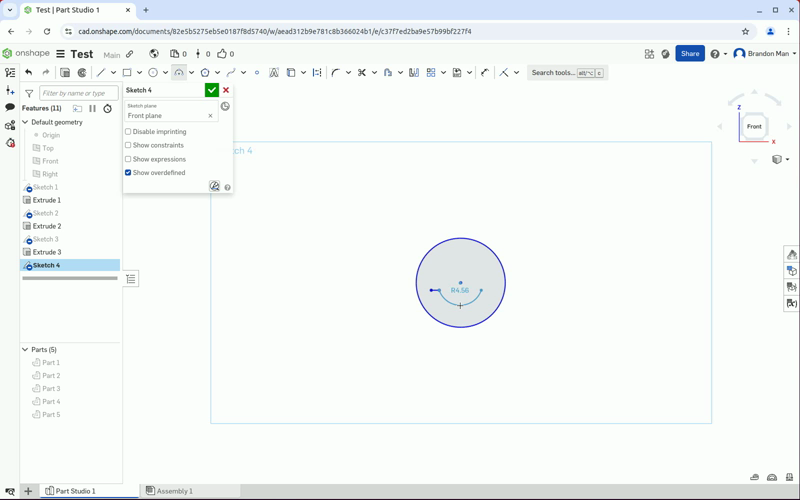
key_up(shift)
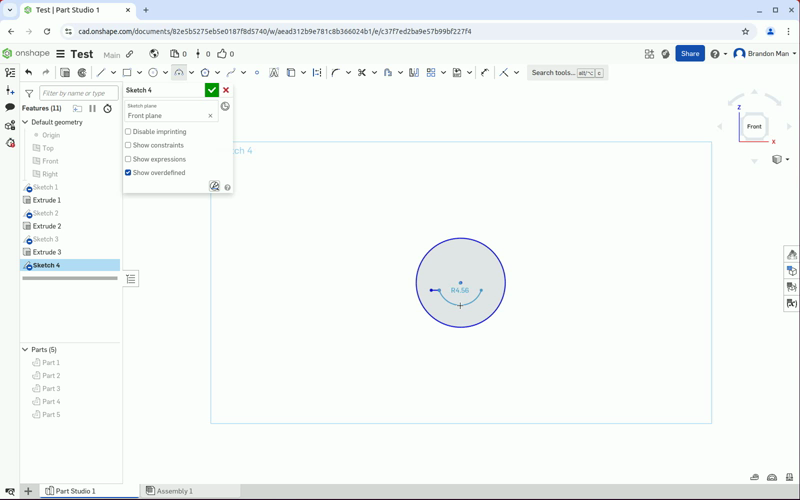
key(esc)
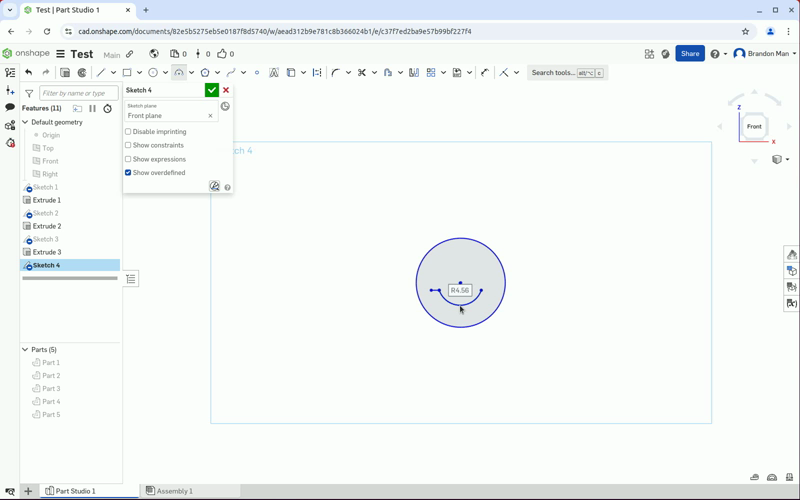
key(l)
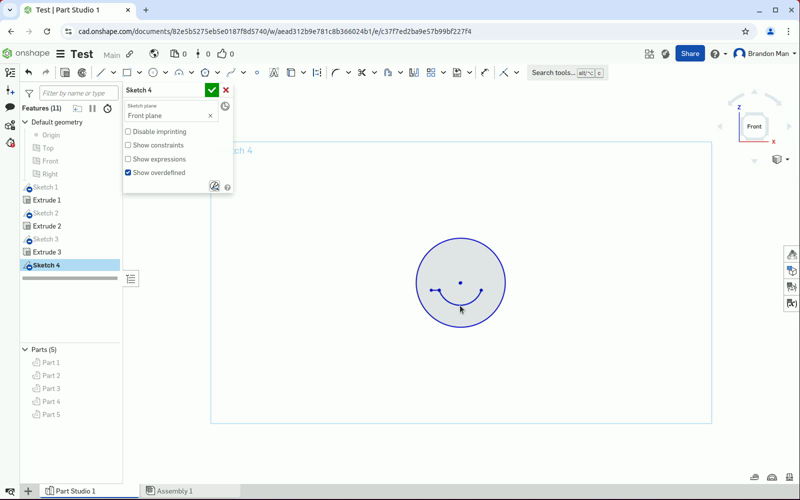
mouse_move(481, 290)
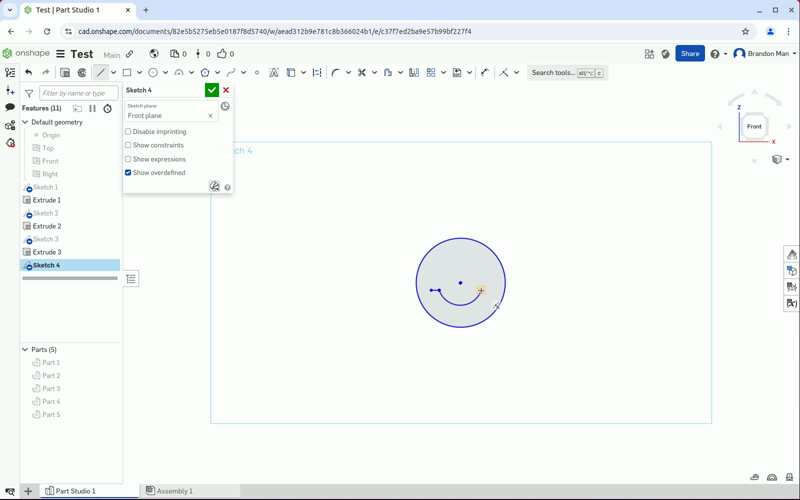
click(481, 290)
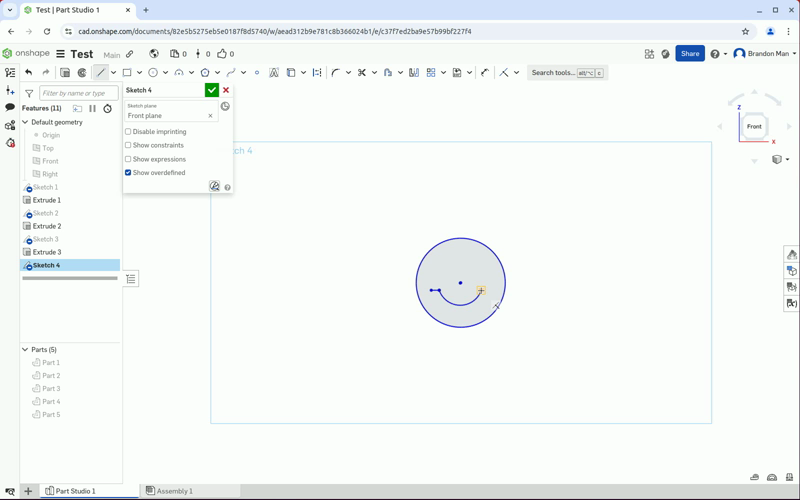
key_down(shift)
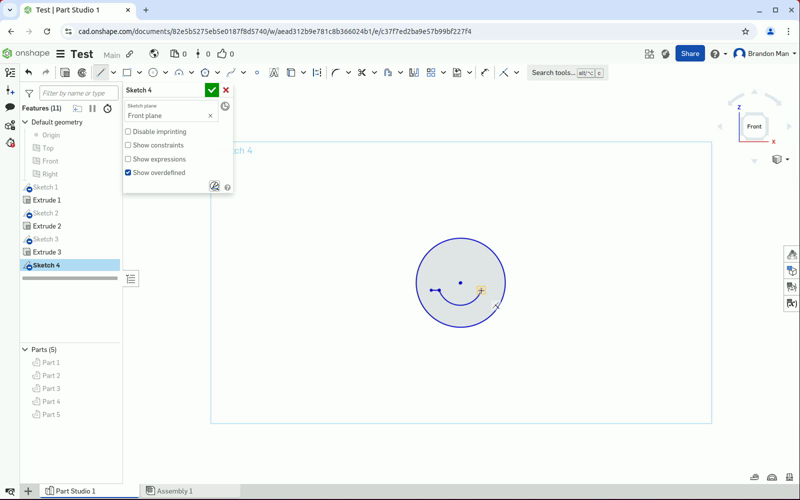
mouse_move(511, 290)
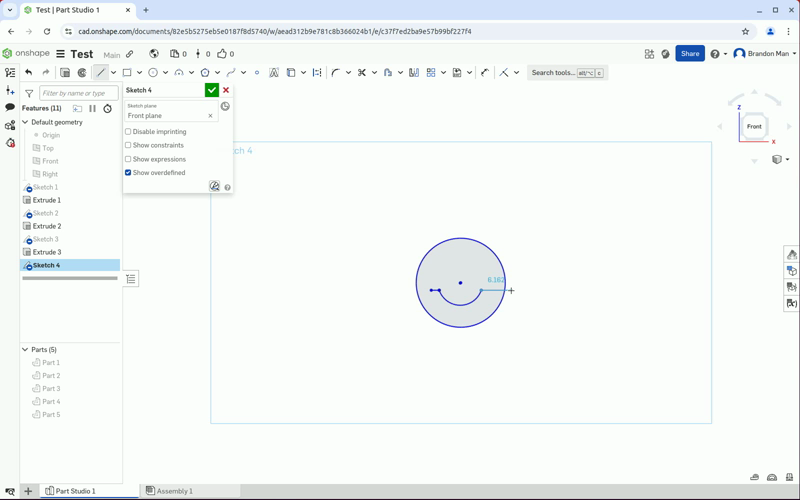
mouse_move(489, 290)
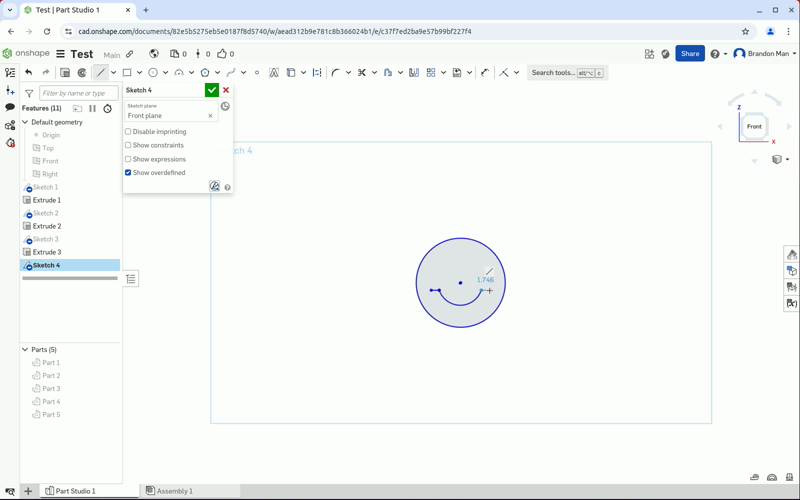
click(489, 290)
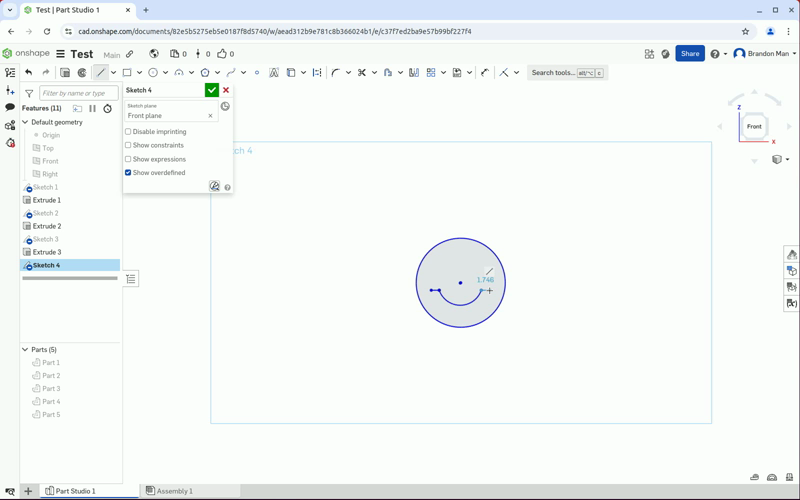
key_up(shift)
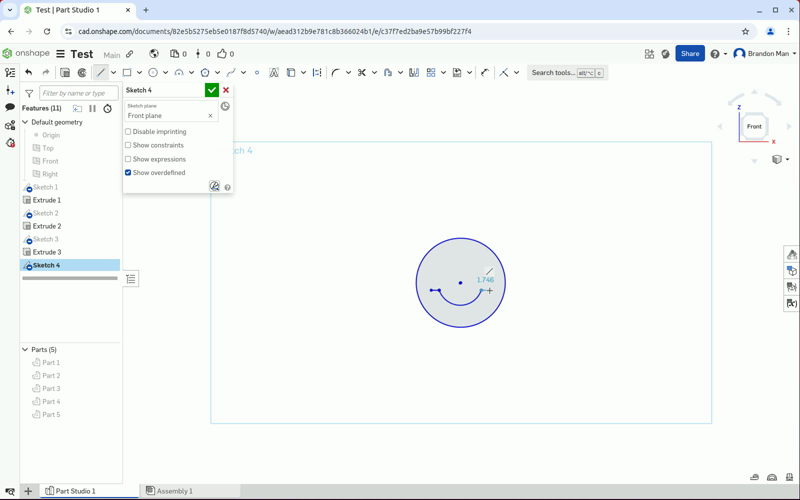
key_down(shift)
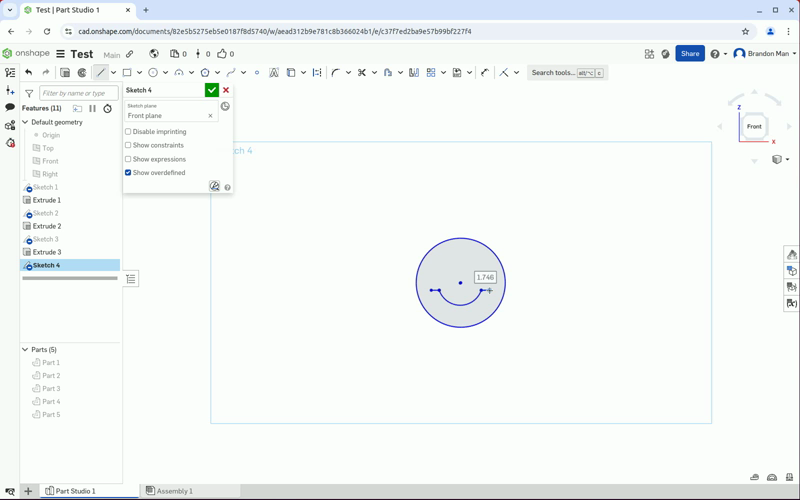
mouse_move(519, 290)
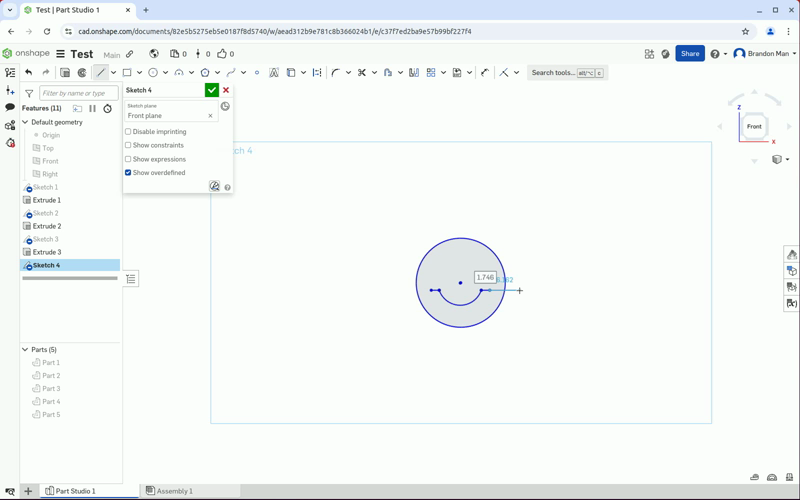
mouse_move(489, 275)
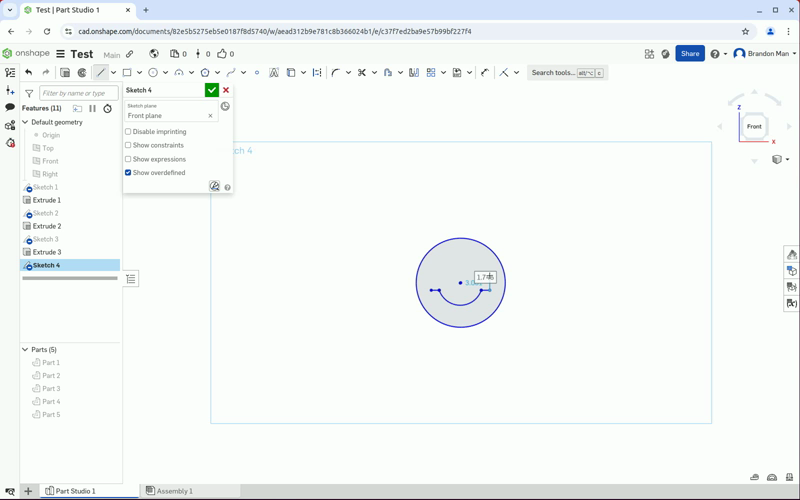
click(489, 275)
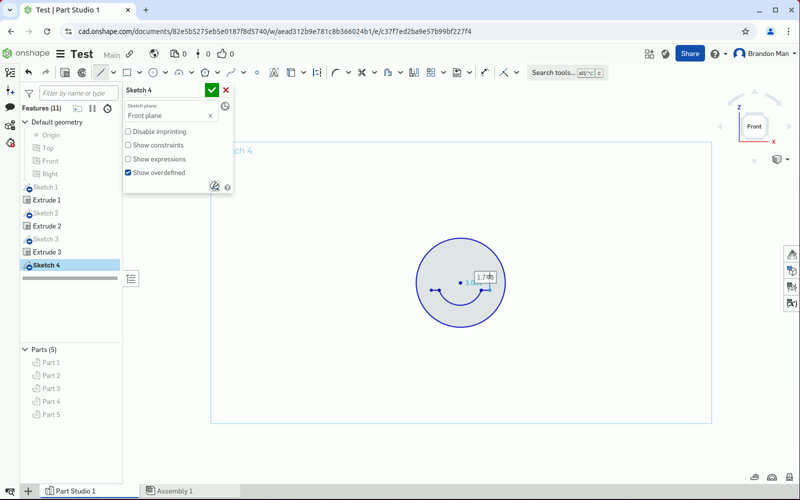
key_up(shift)
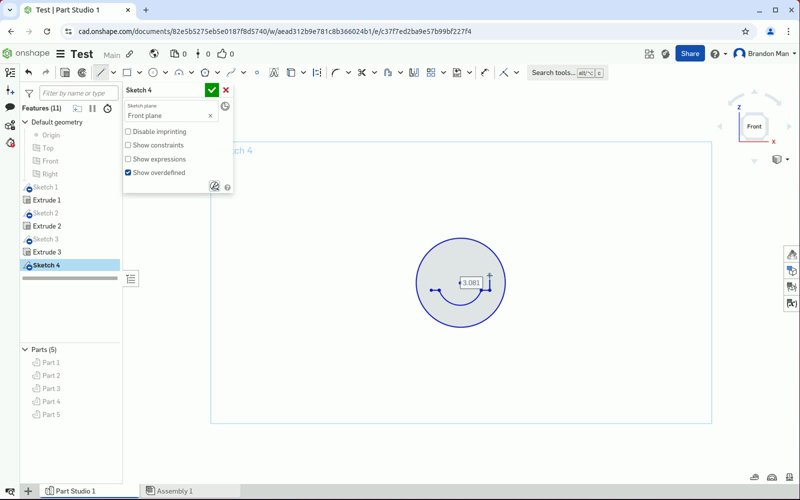
key_down(shift)
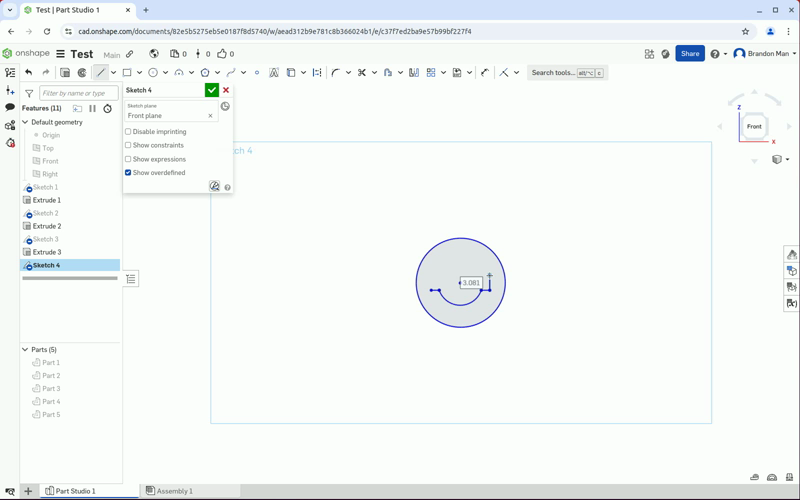
mouse_move(519, 275)
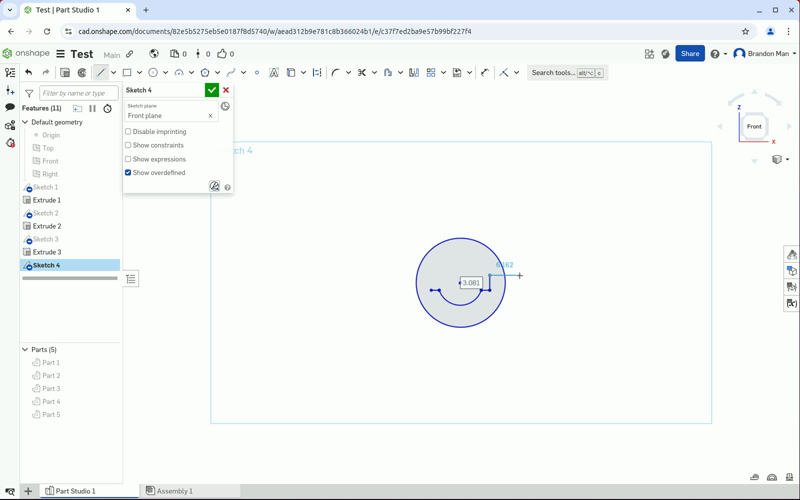
mouse_move(481, 275)
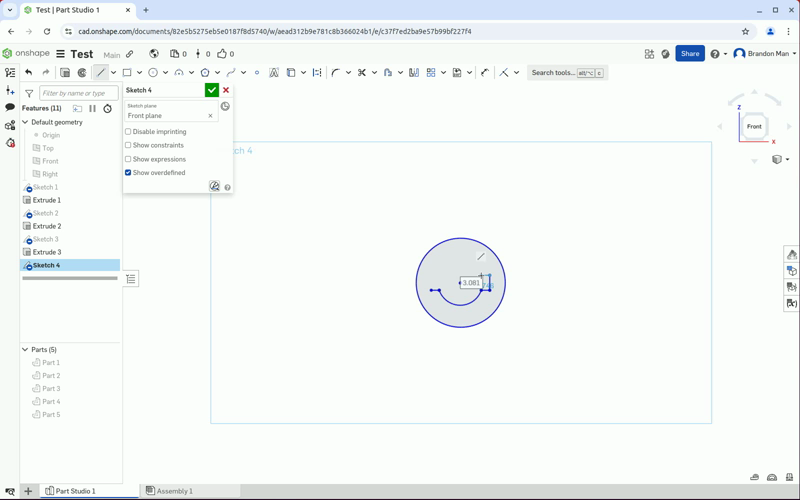
click(481, 275)
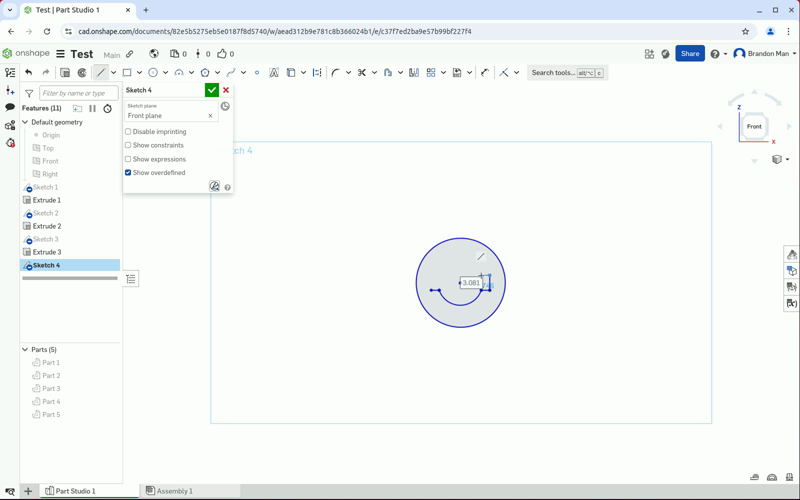
key_up(shift)
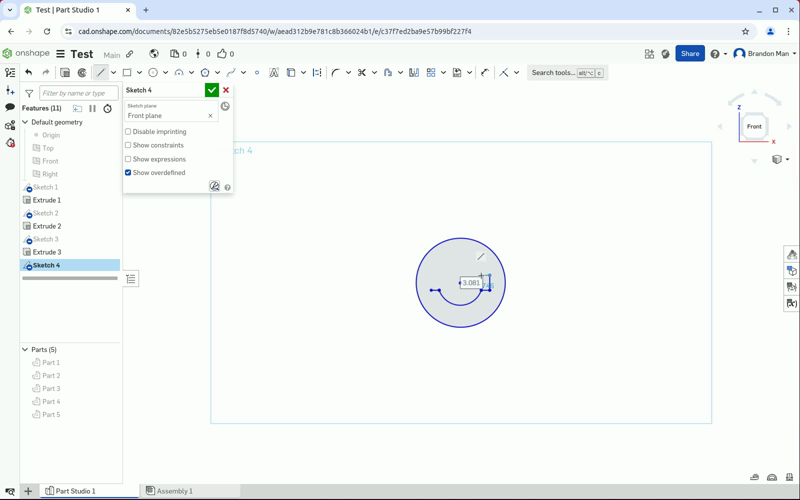
key(esc)
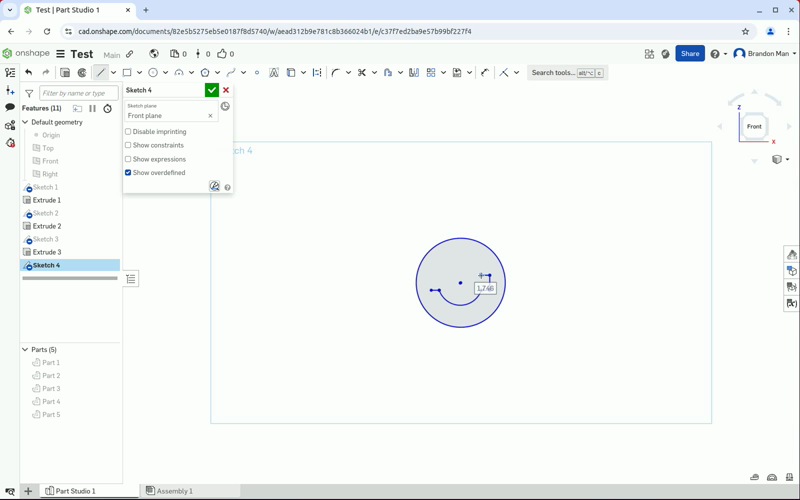
key(a)
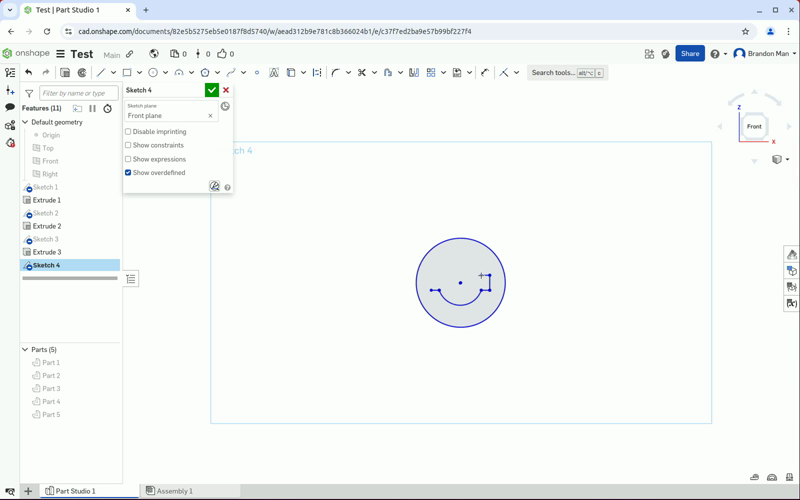
mouse_move(481, 275)
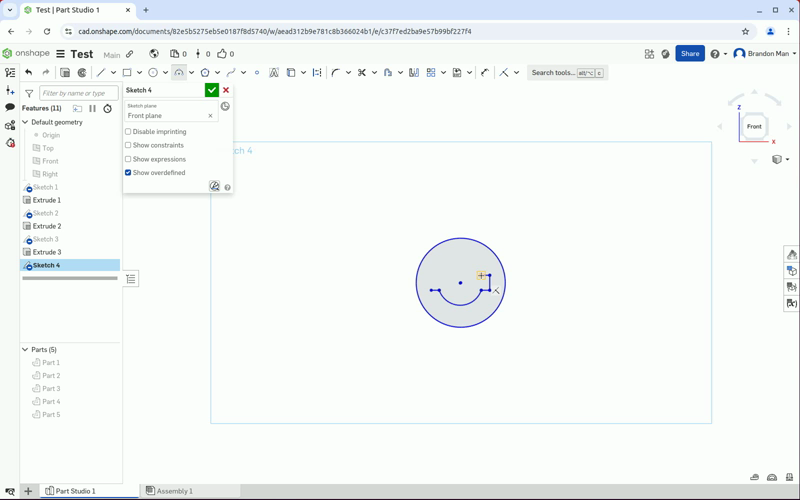
click(481, 275)
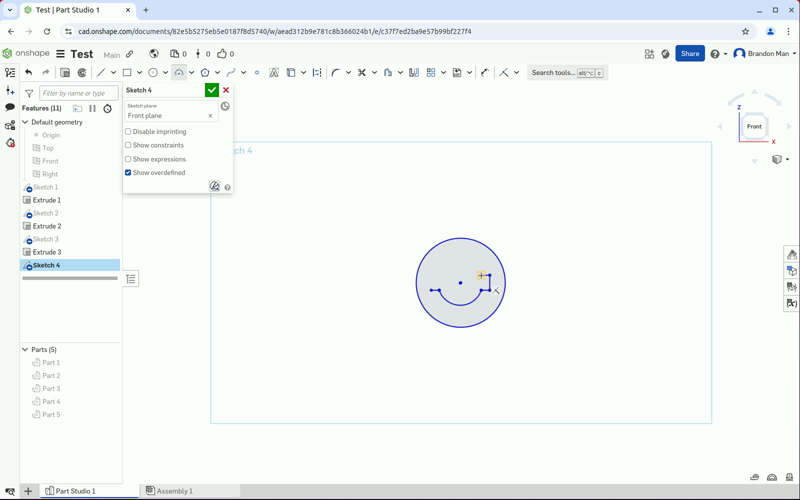
key_down(shift)
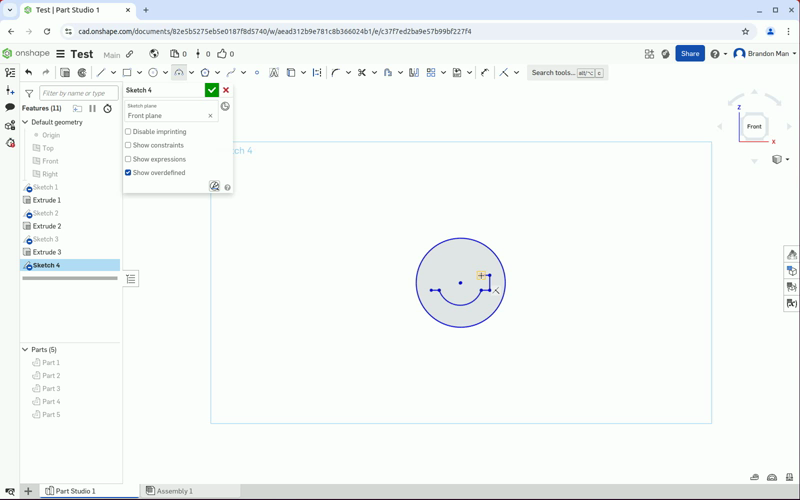
mouse_move(439, 275)
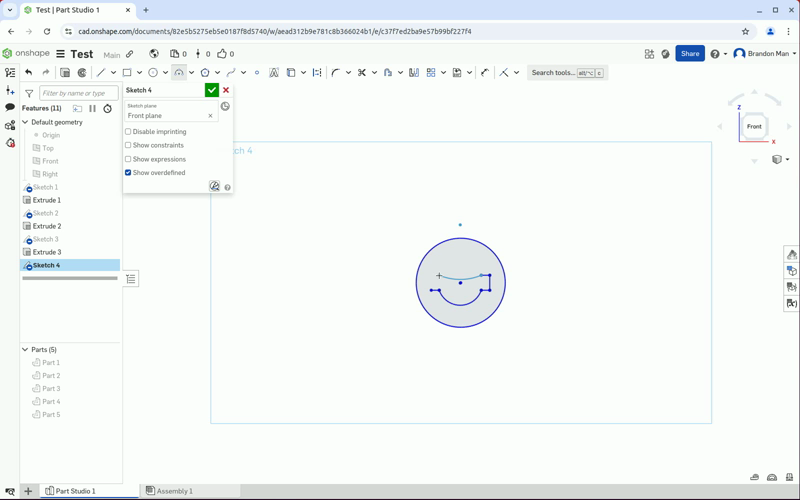
click(439, 275)
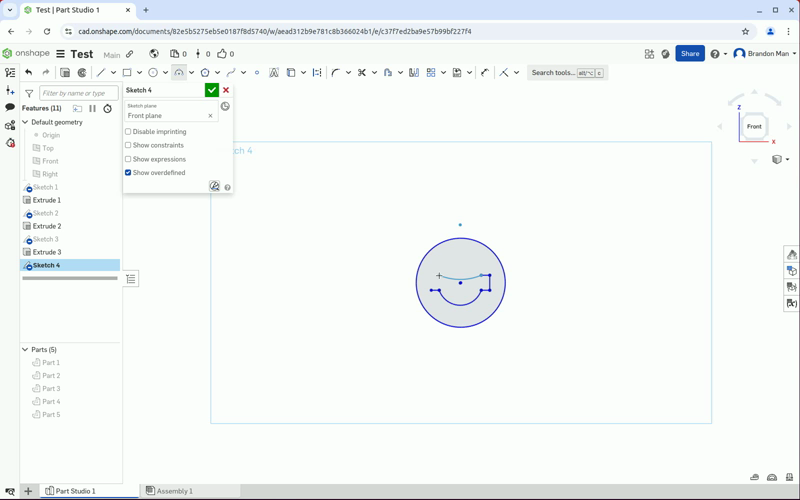
mouse_move(460, 260)
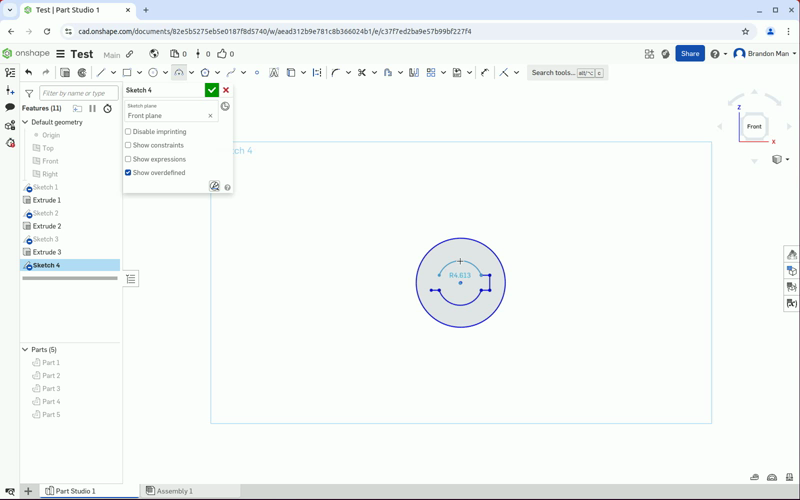
click(460, 260)
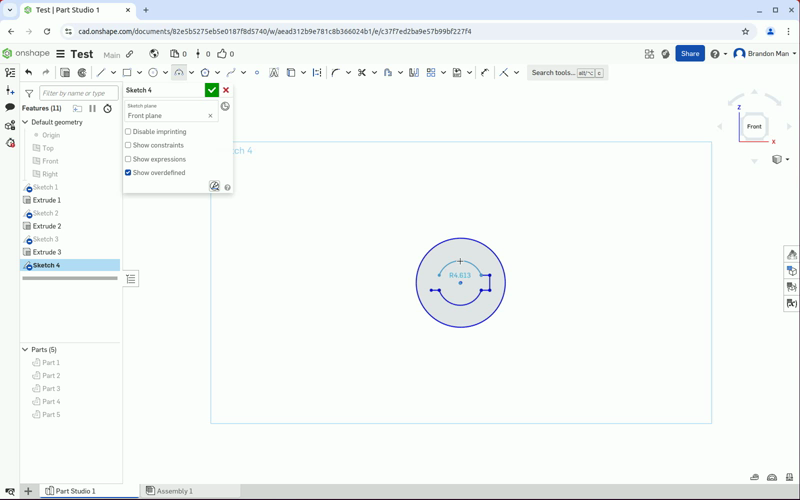
key_up(shift)
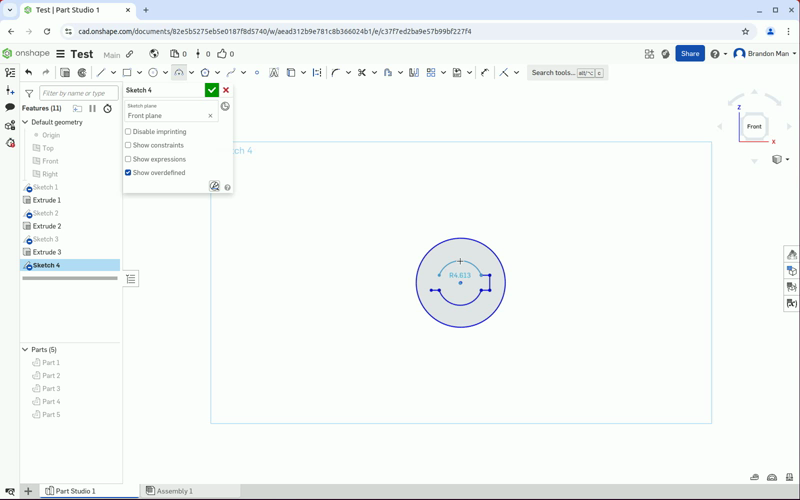
key(esc)
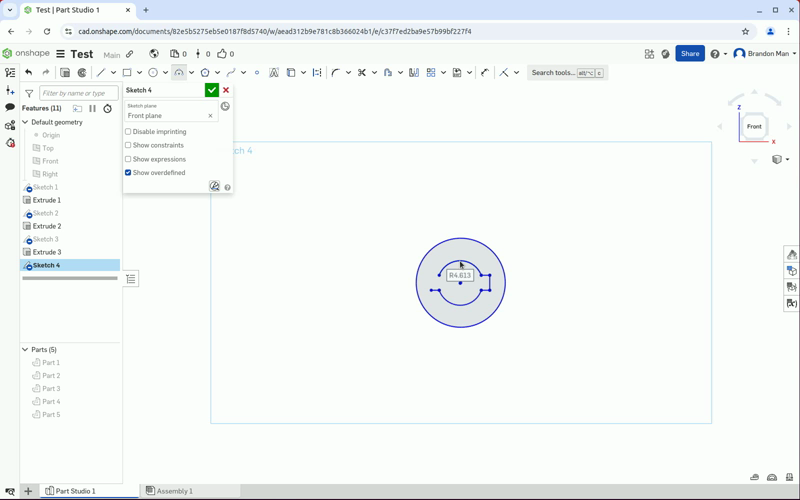
key(l)
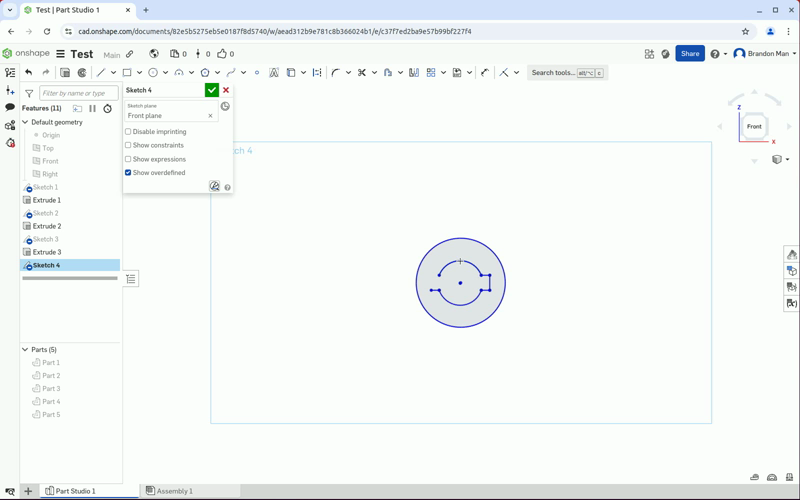
mouse_move(439, 275)
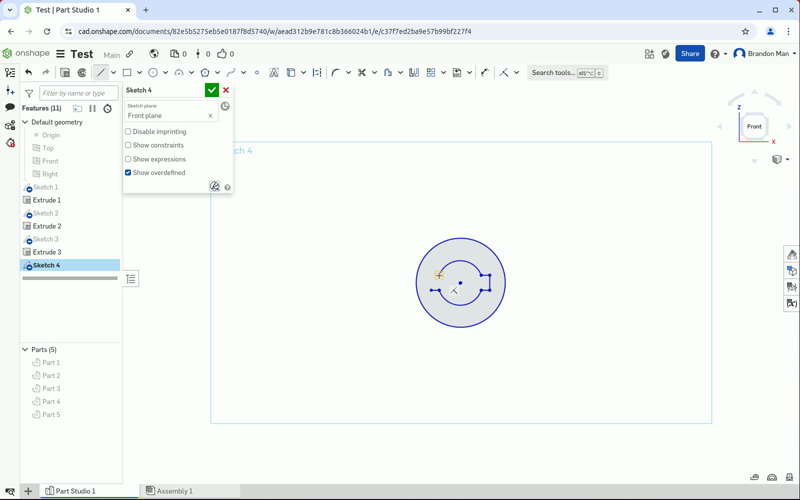
click(439, 275)
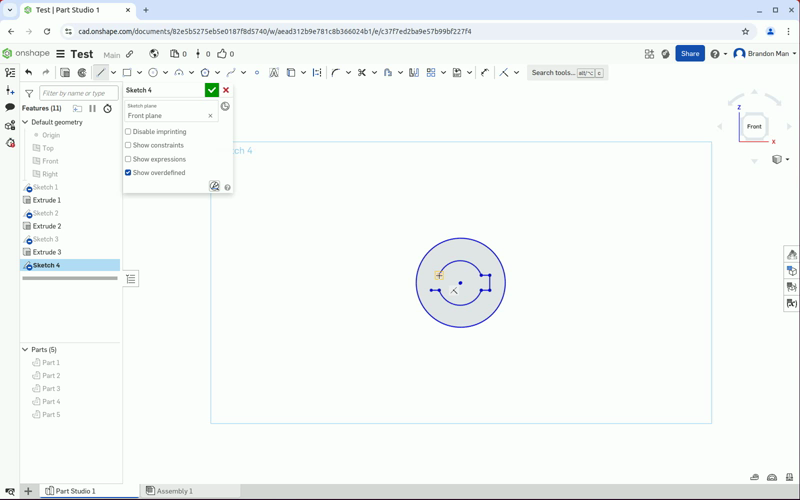
key_down(shift)
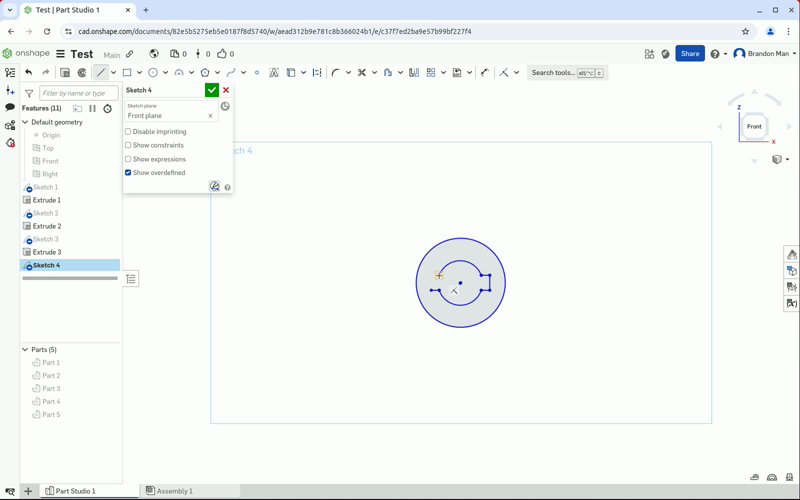
mouse_move(469, 275)
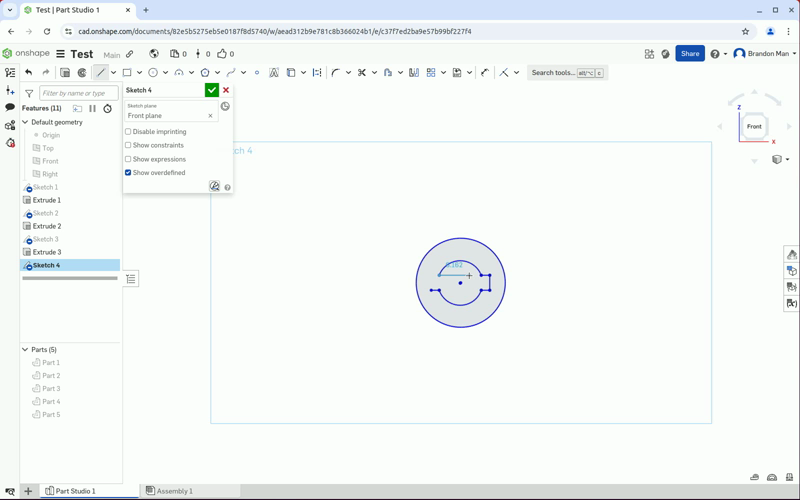
mouse_move(431, 275)
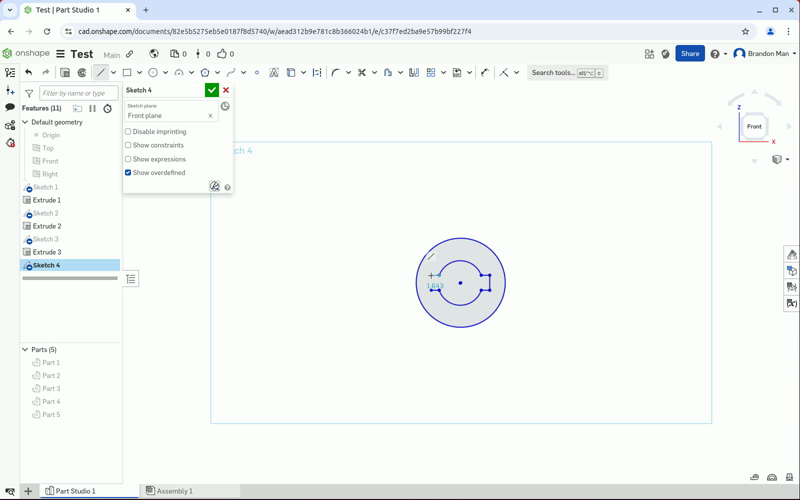
click(431, 275)
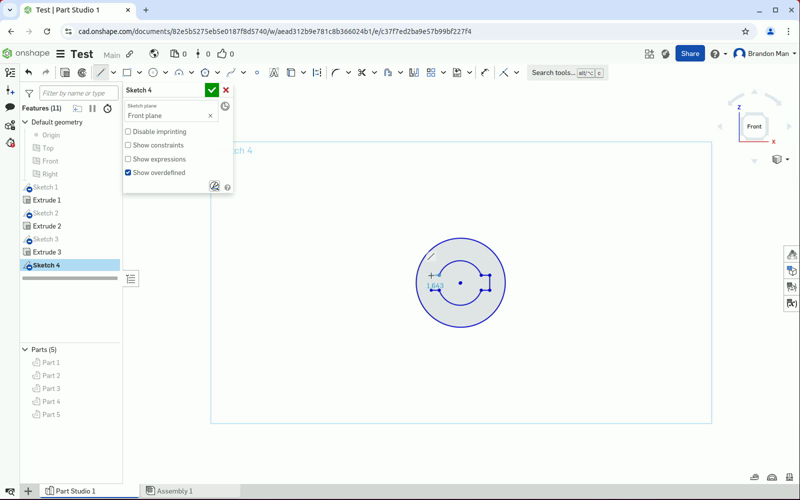
key_up(shift)
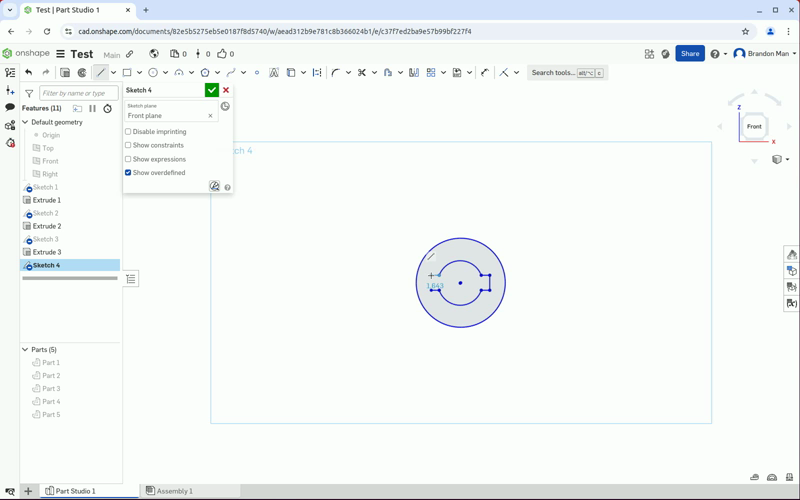
mouse_move(461, 275)
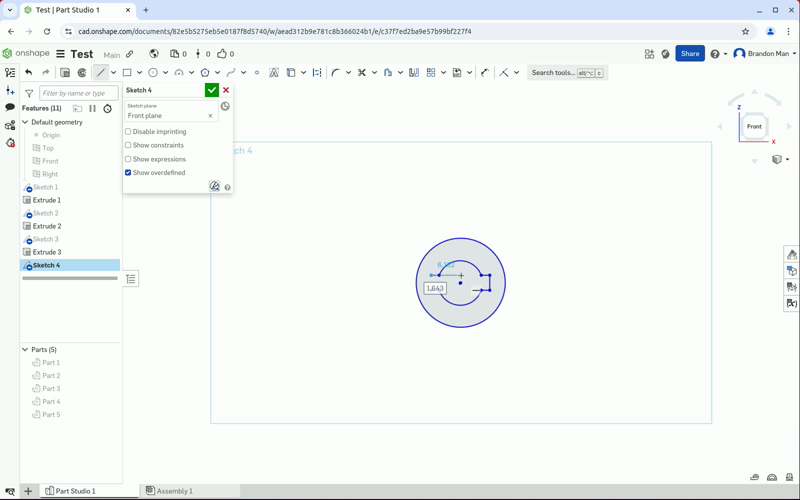
key_down(shift)
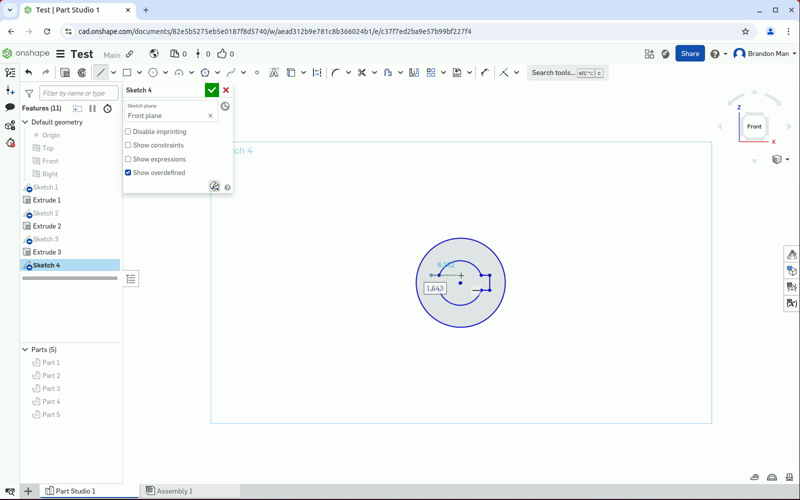
mouse_move(431, 290)
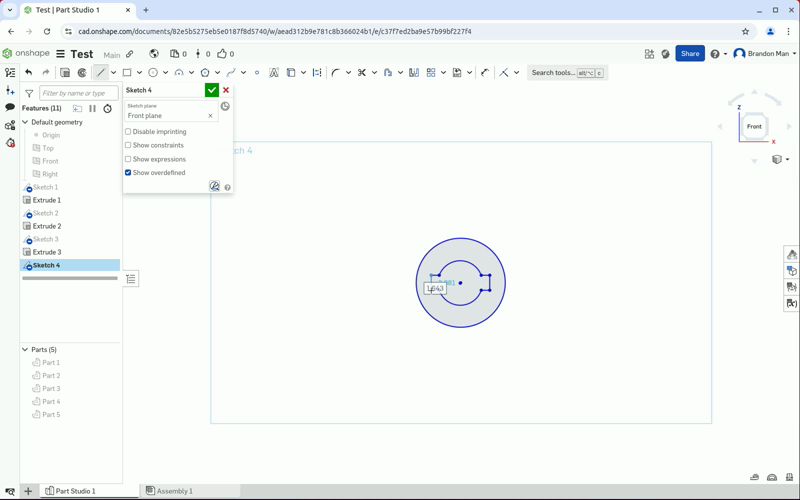
key_up(shift)
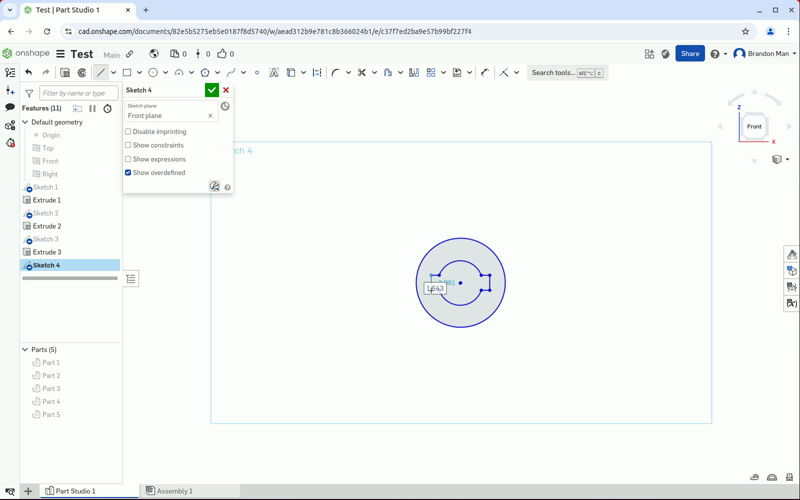
click(431, 290)
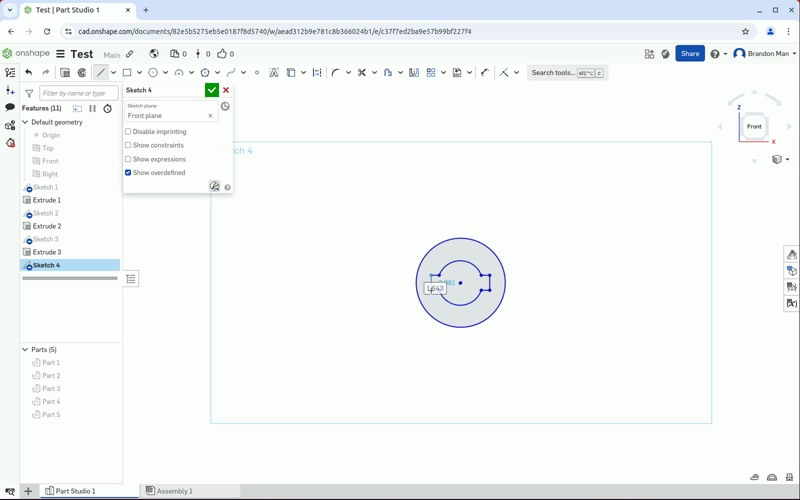
key(esc)
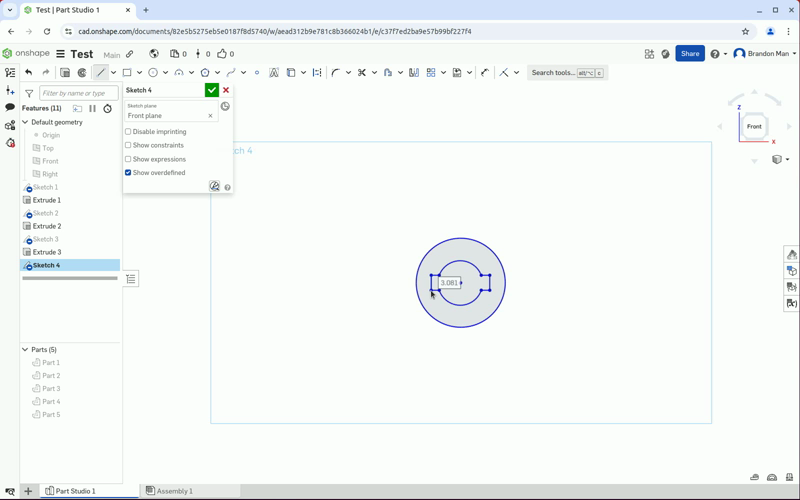
mouse_move(433, 268)
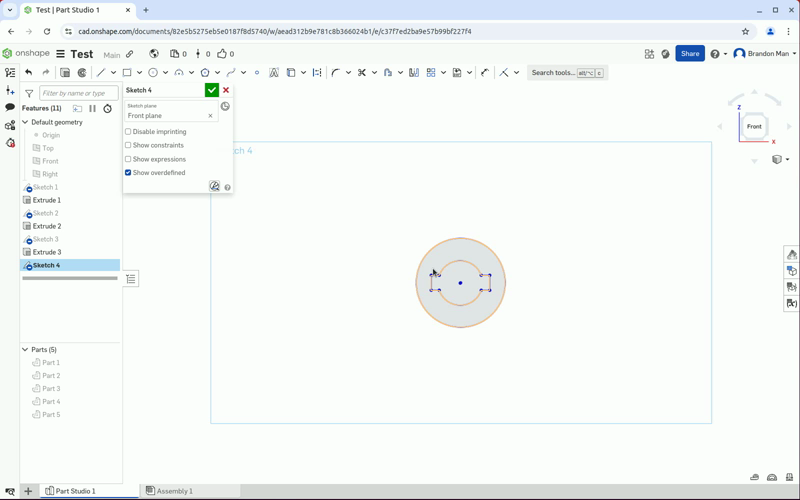
click(433, 268)
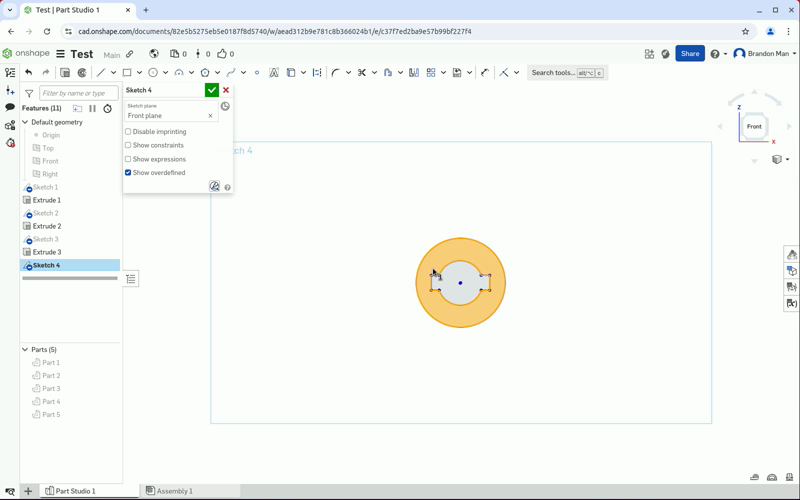
mouse_move(73, 352)
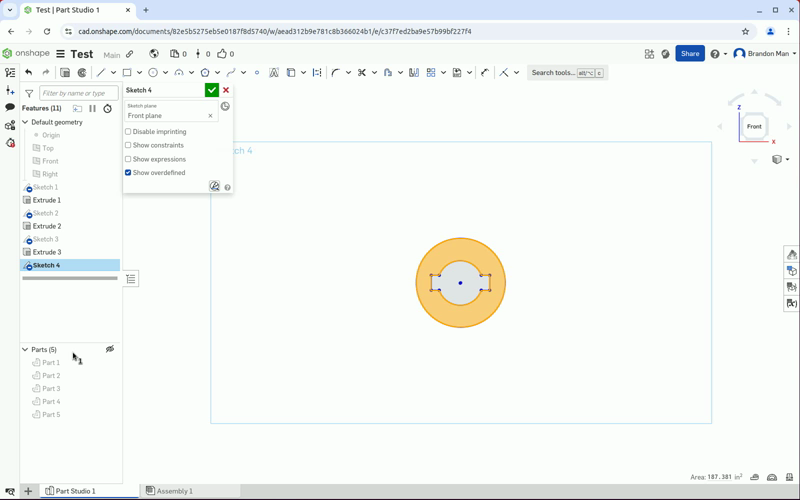
key(shift+y)
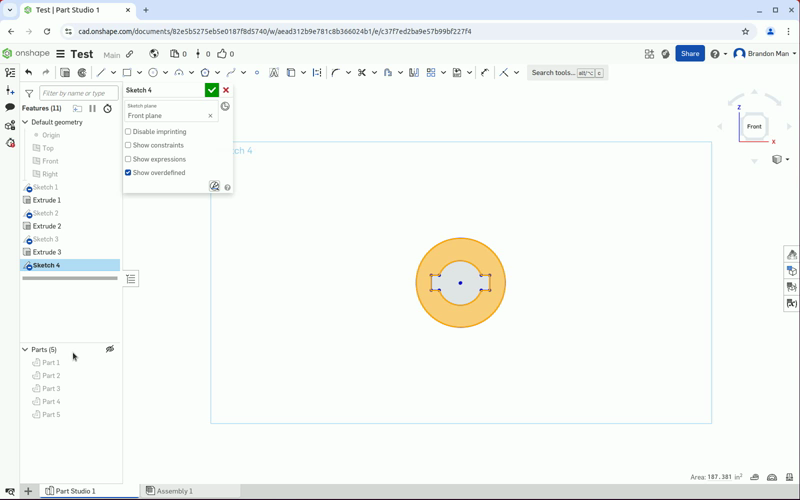
key(shift+e)
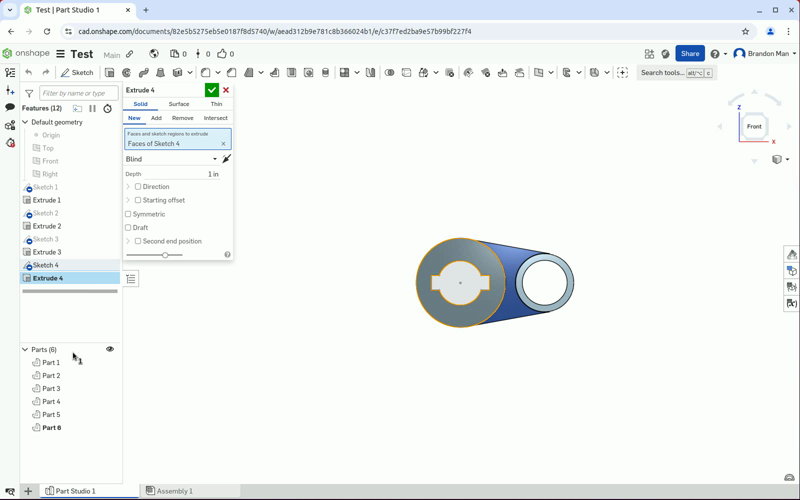
mouse_move(143, 106)
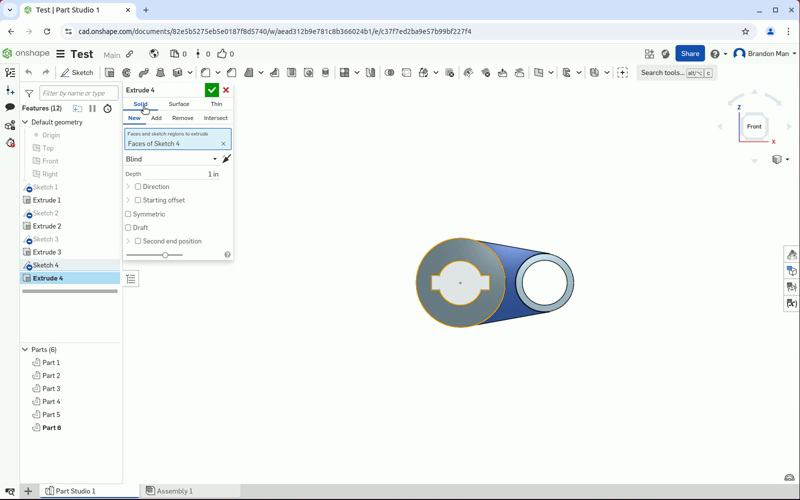
click(143, 106)
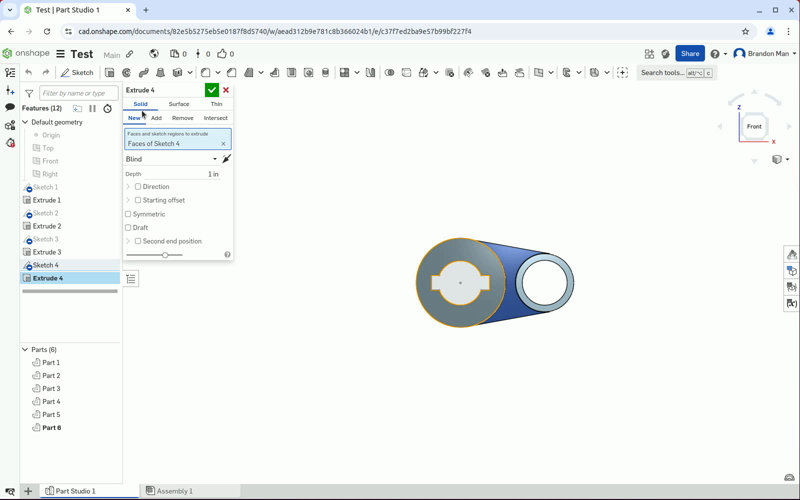
mouse_move(137, 120)
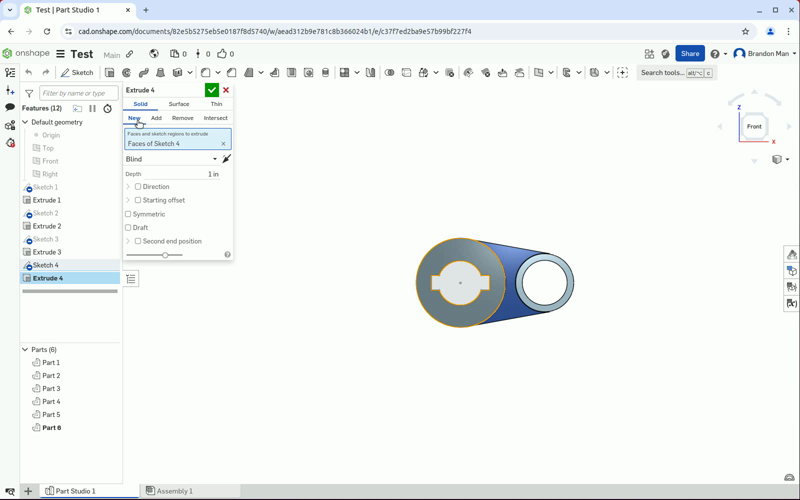
click(137, 120)
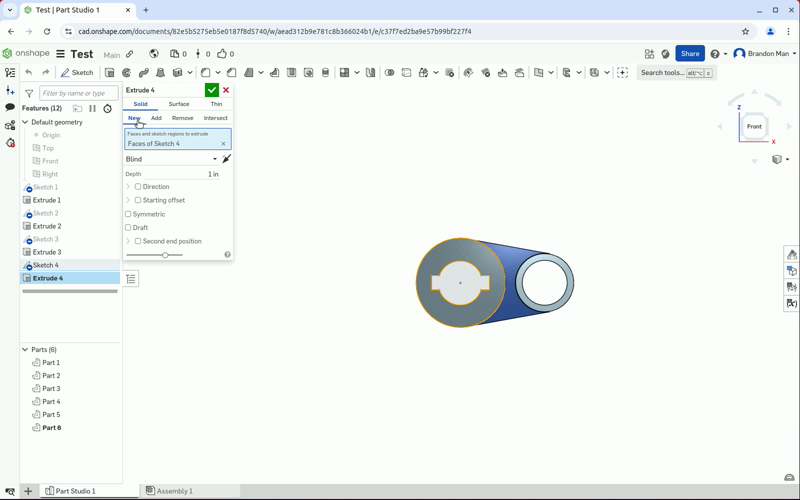
key(tab, 4)
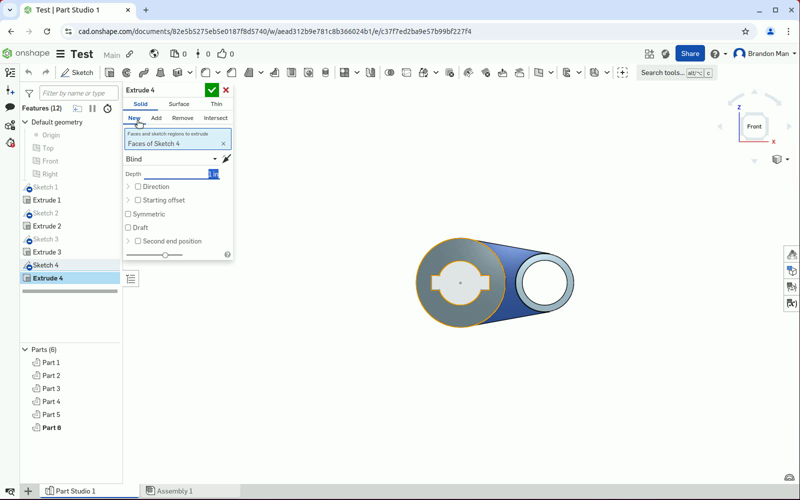
text(16.128)
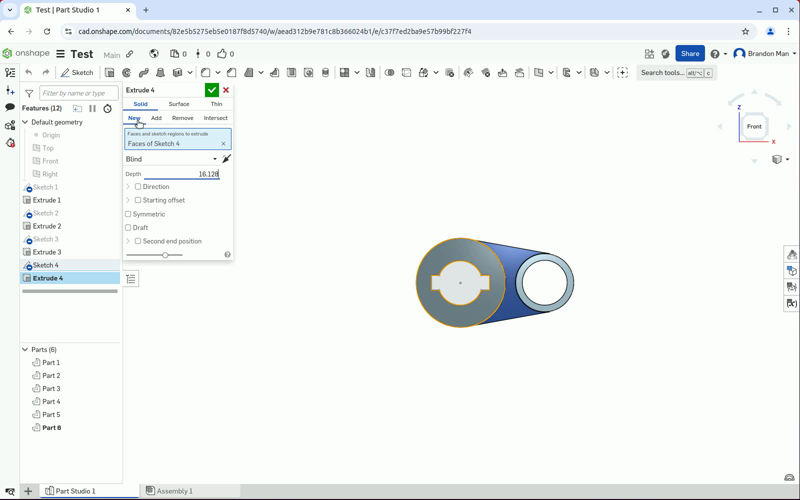
key(enter)
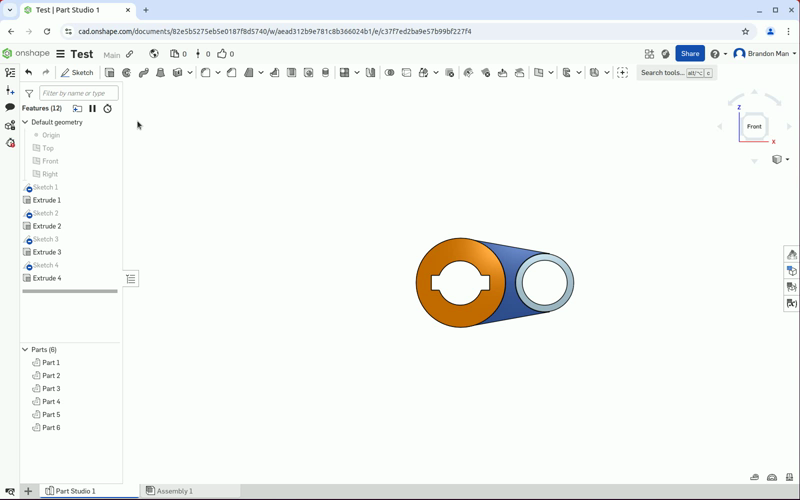
key(shift+h)
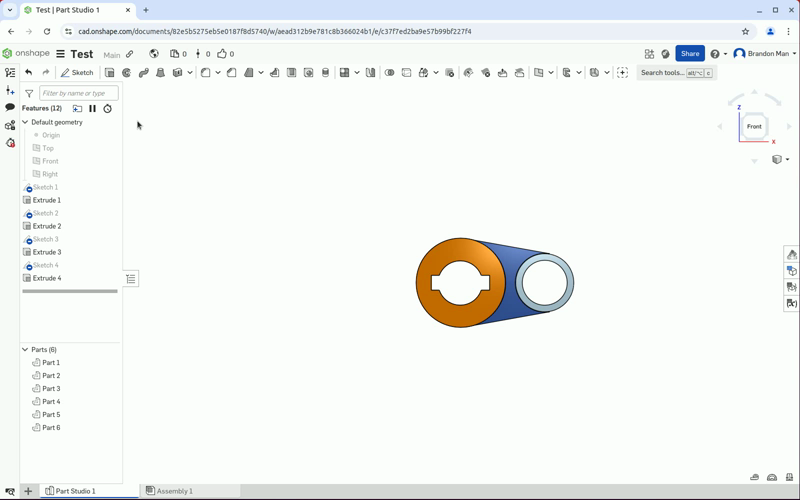
key(shift+h)
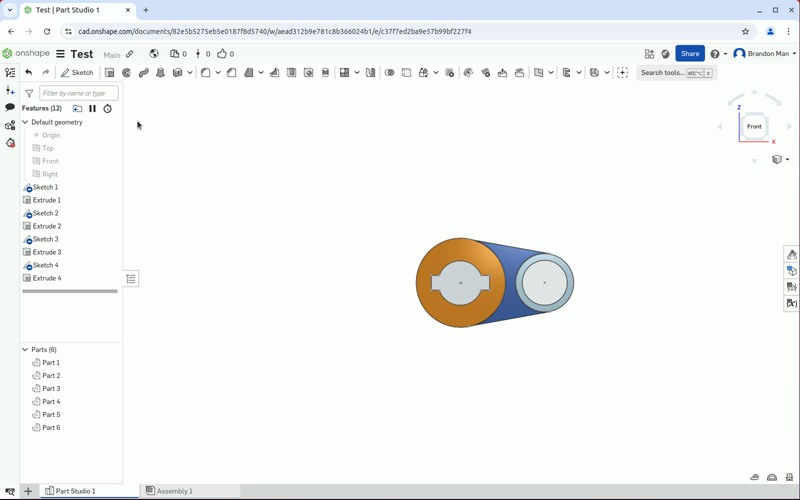
key(shift+7)
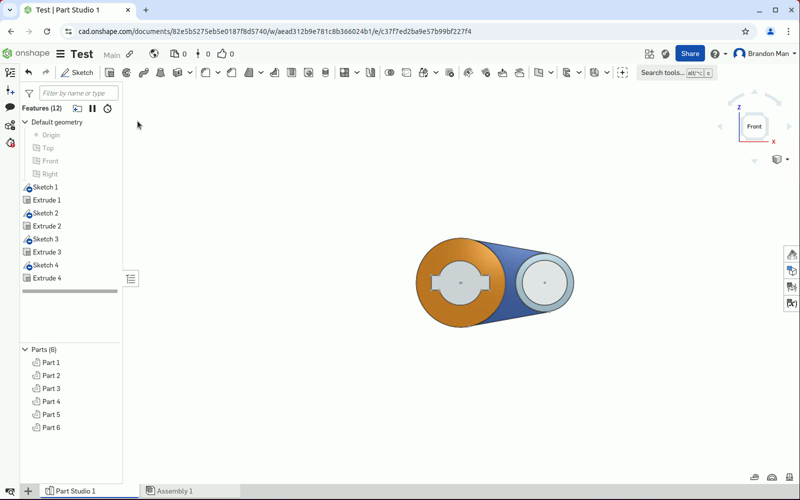
key(left, 2)
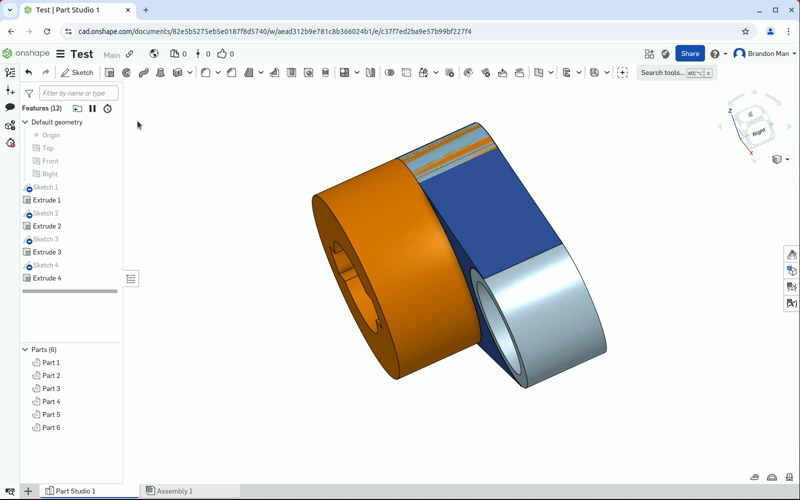
key(down, 2)
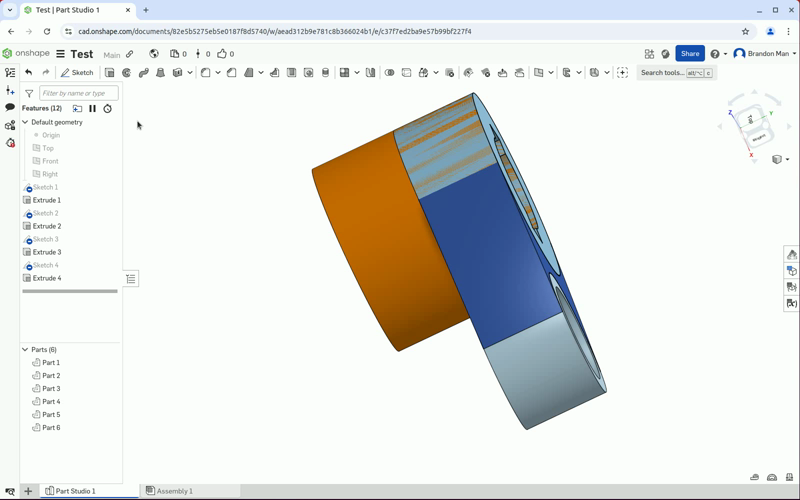
key(up, 2)
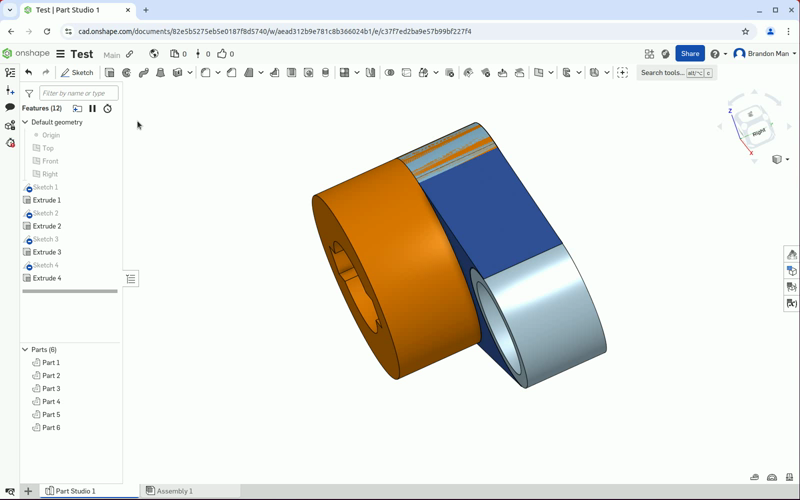
key(right, 2)
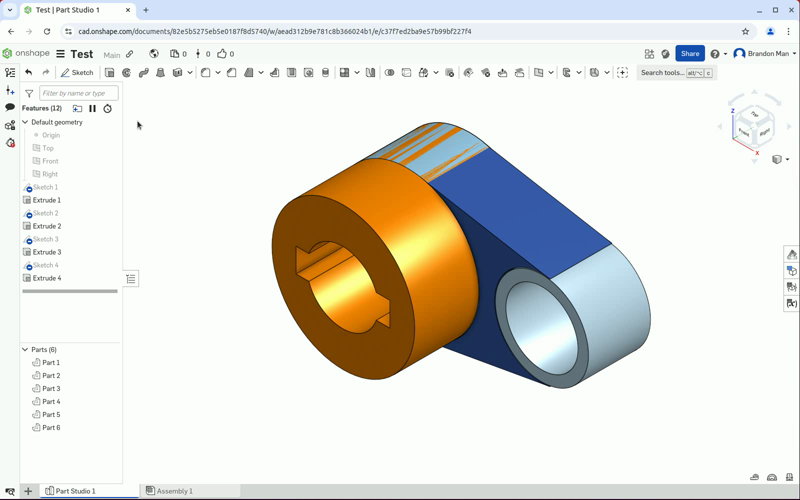
mouse_move(73, 189)
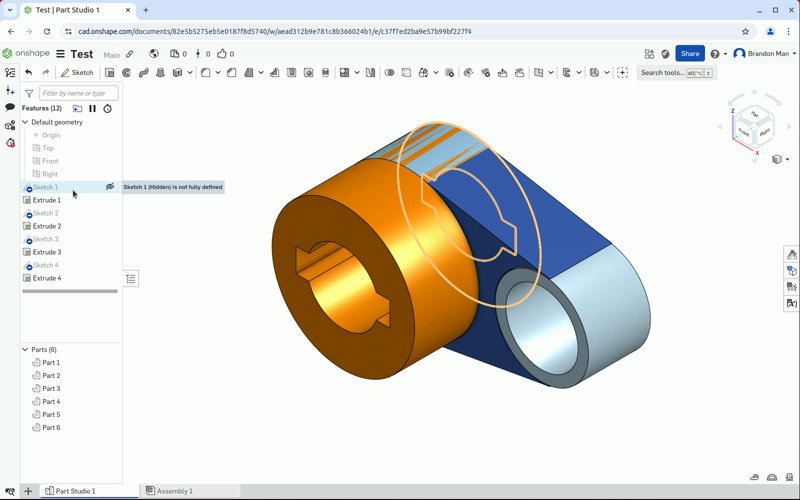
click(73, 189)